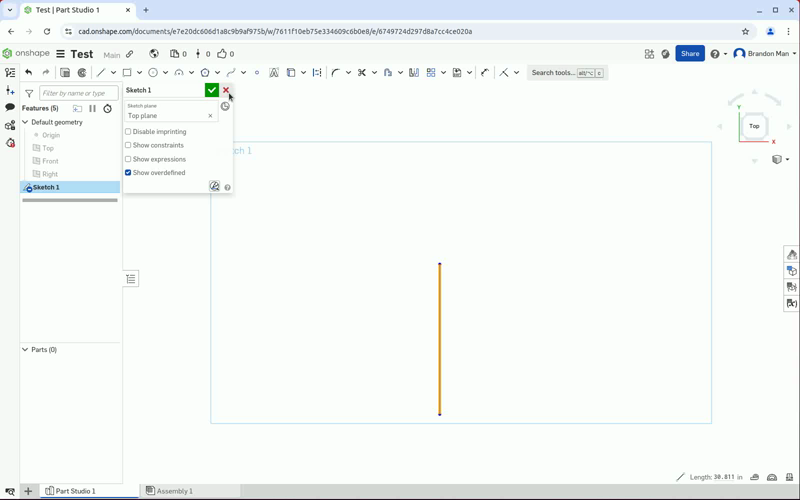
key(shift+h)
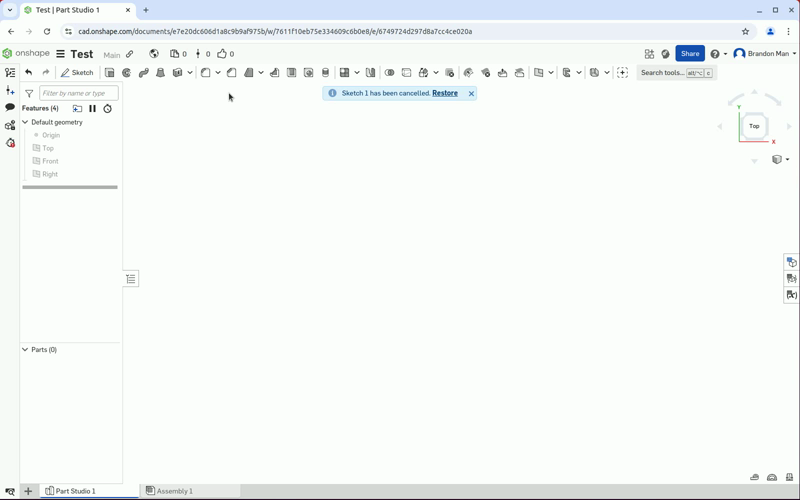
mouse_move(73, 352)
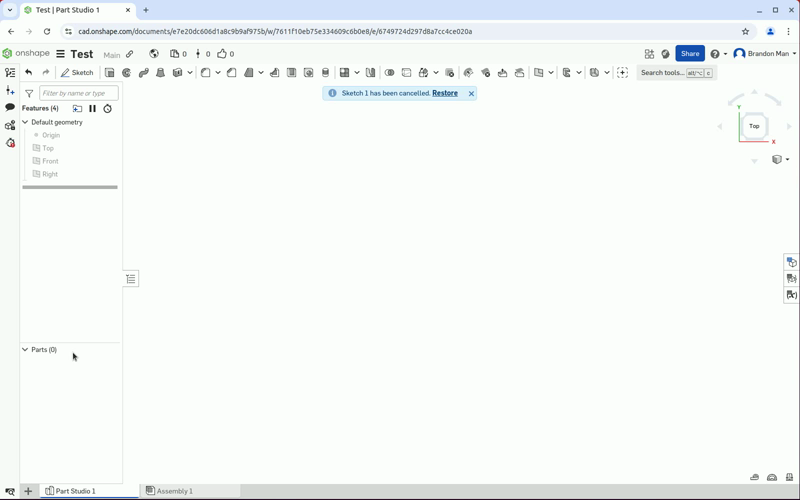
key(y)
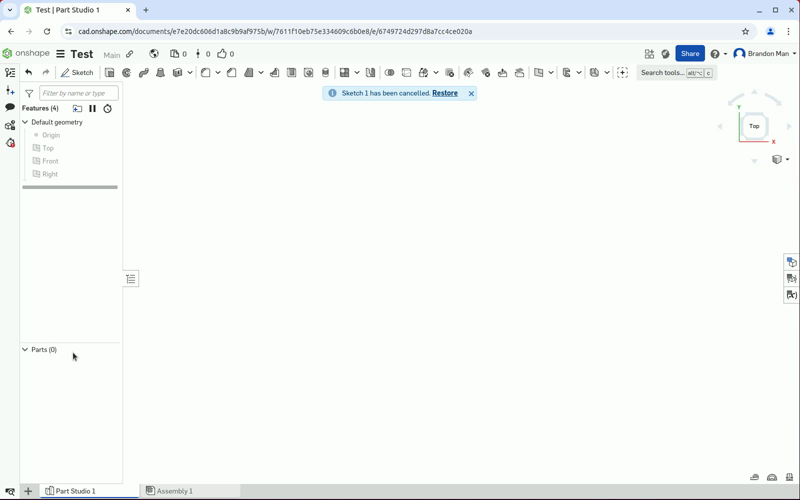
key(shift+p)
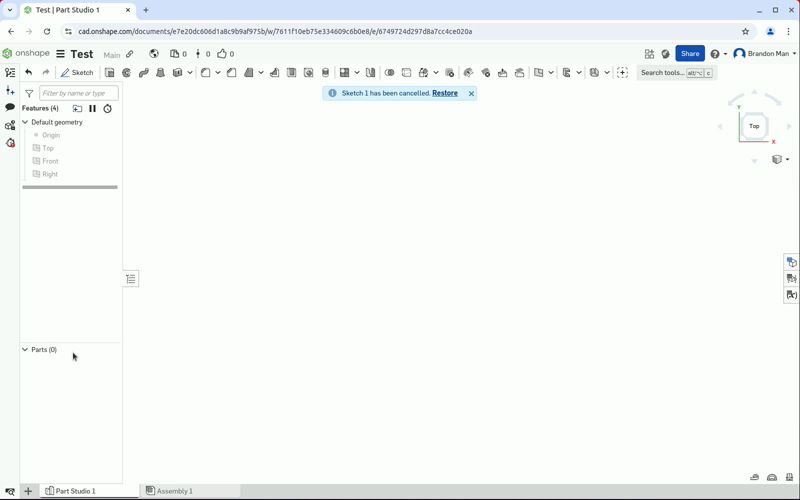
key(space)
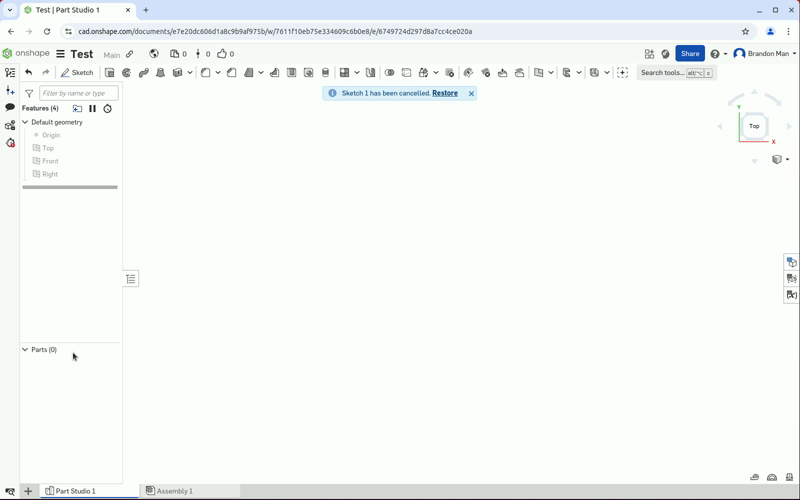
key_down(shift)
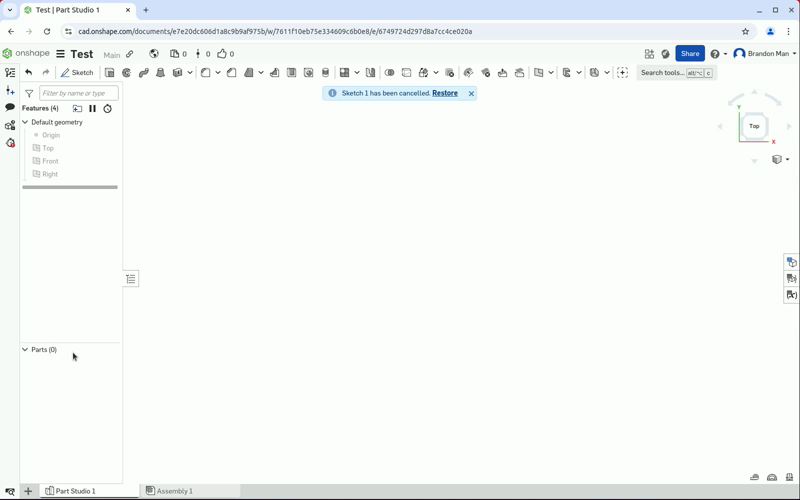
key(up)
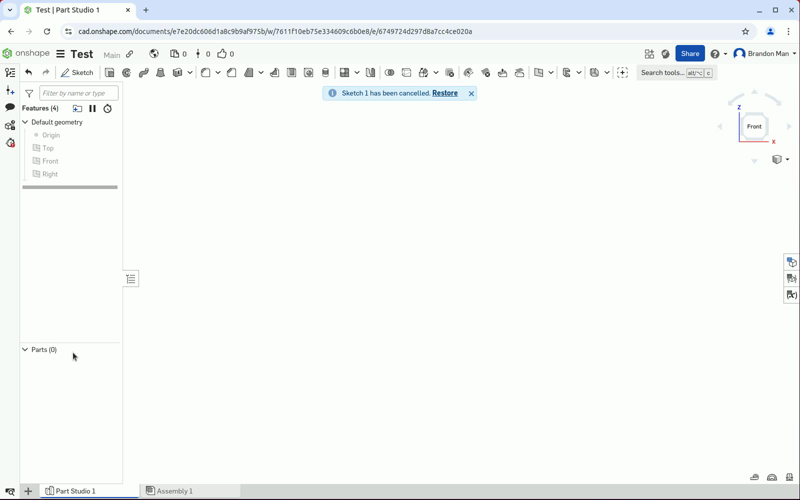
key_up(shift)
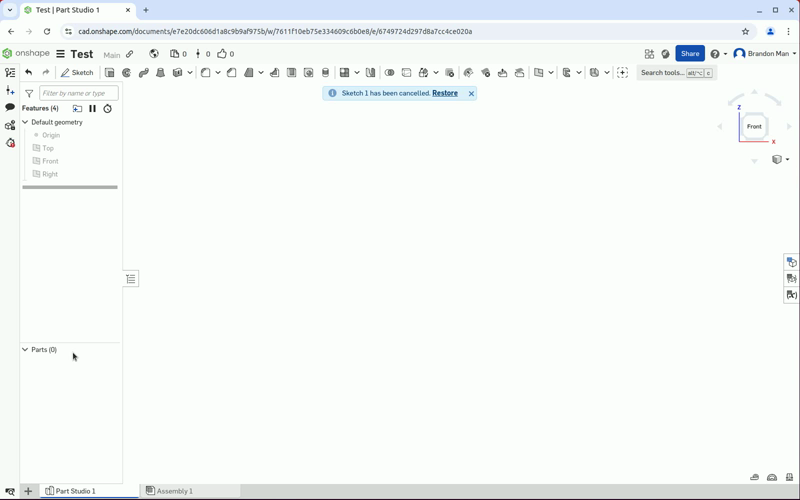
mouse_move(73, 352)
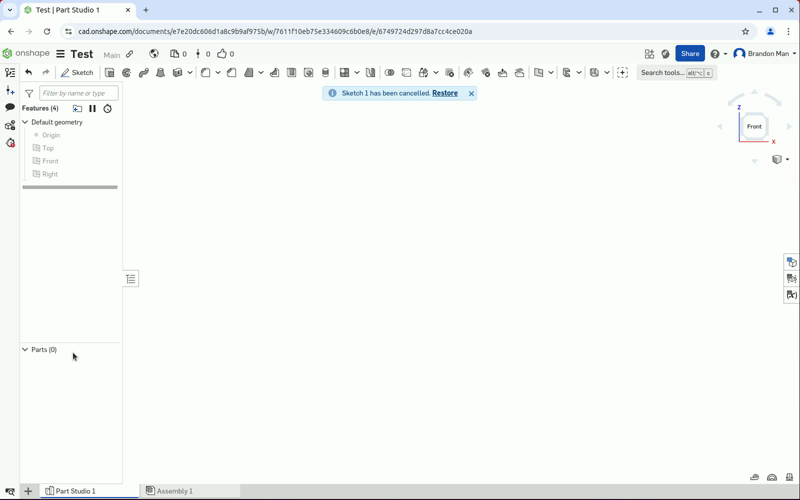
key(shift+y)
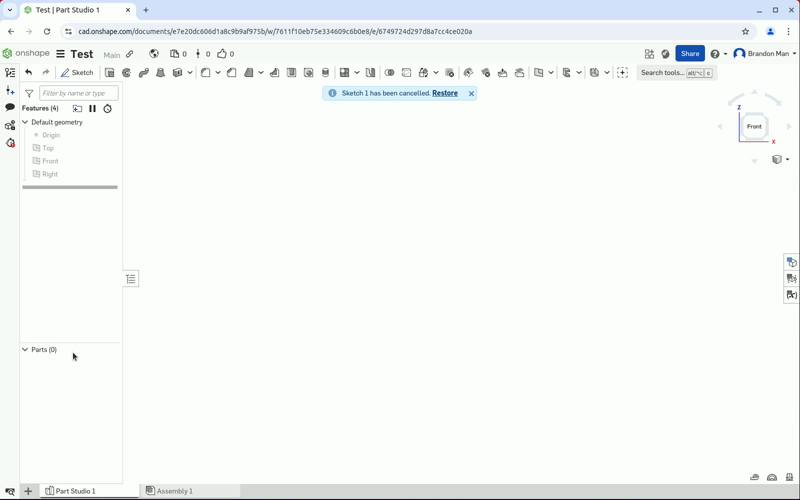
key(shift+s)
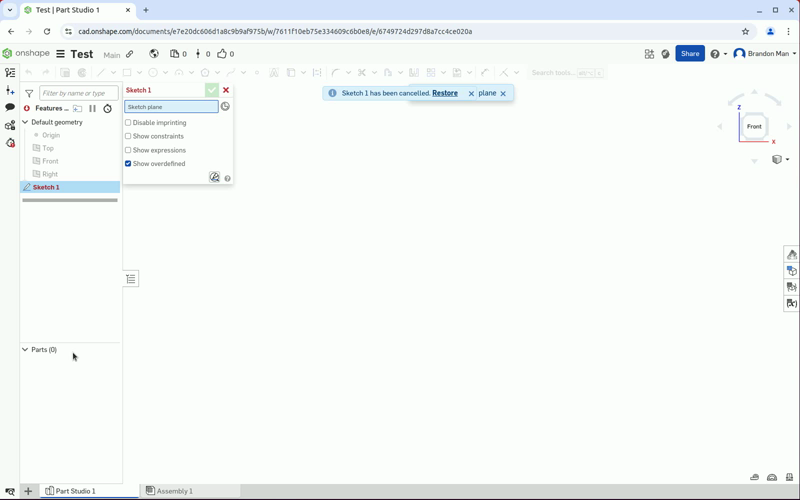
mouse_move(73, 163)
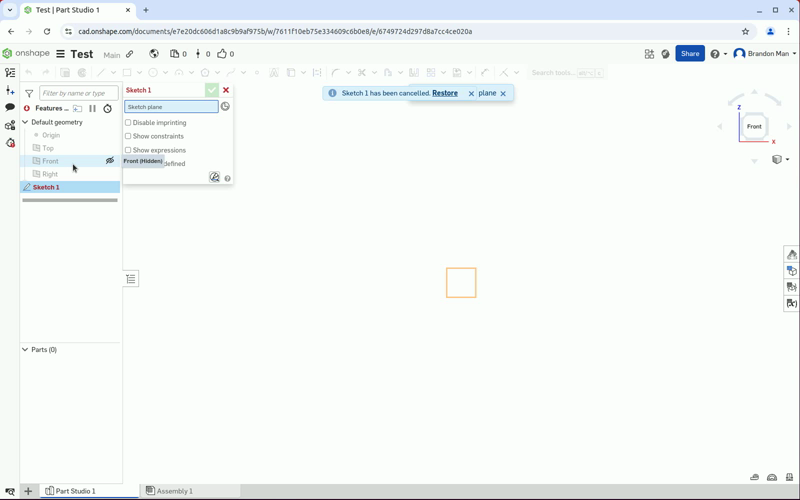
click(73, 163)
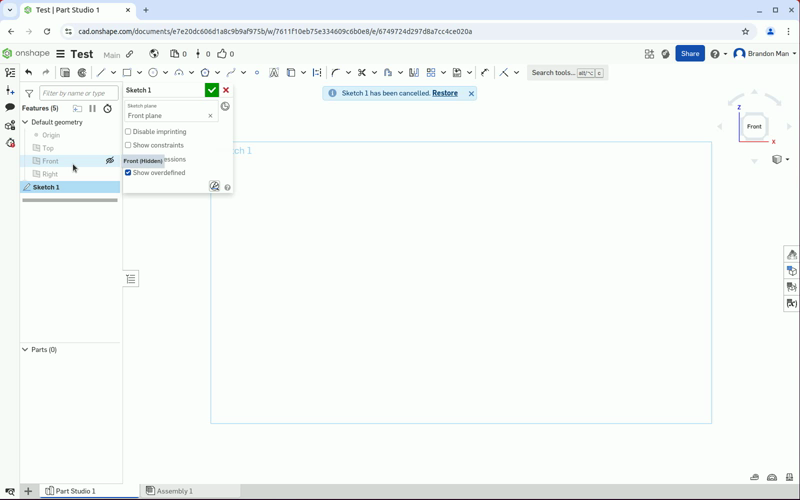
mouse_move(73, 352)
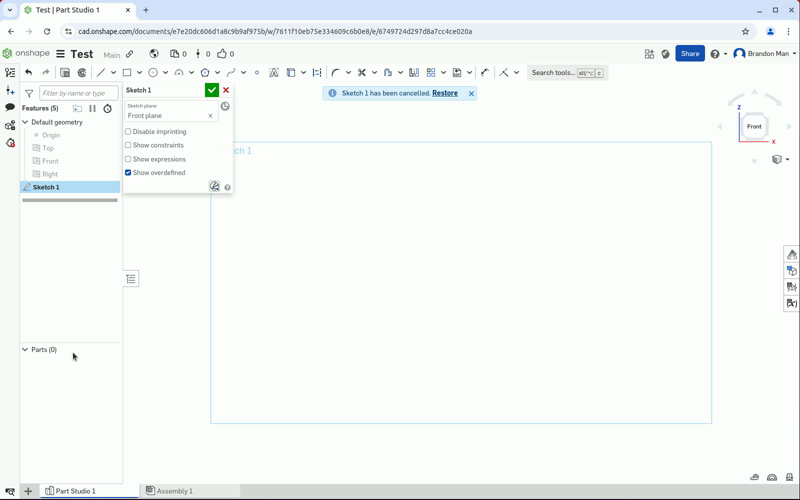
key(y)
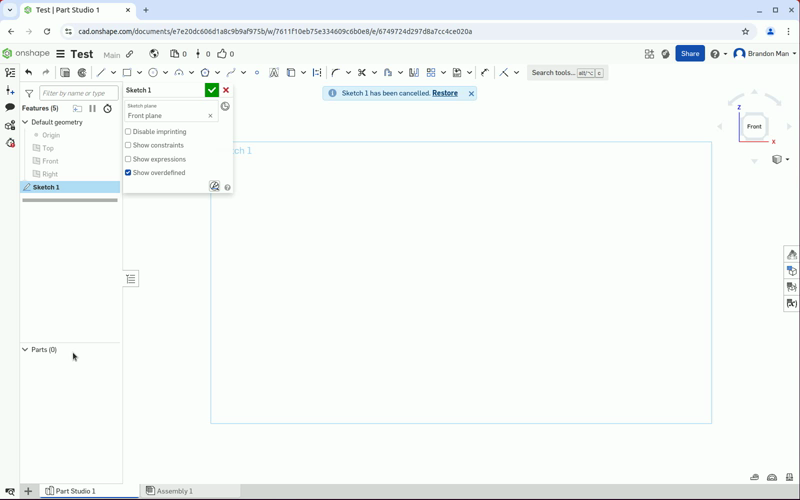
key(c)
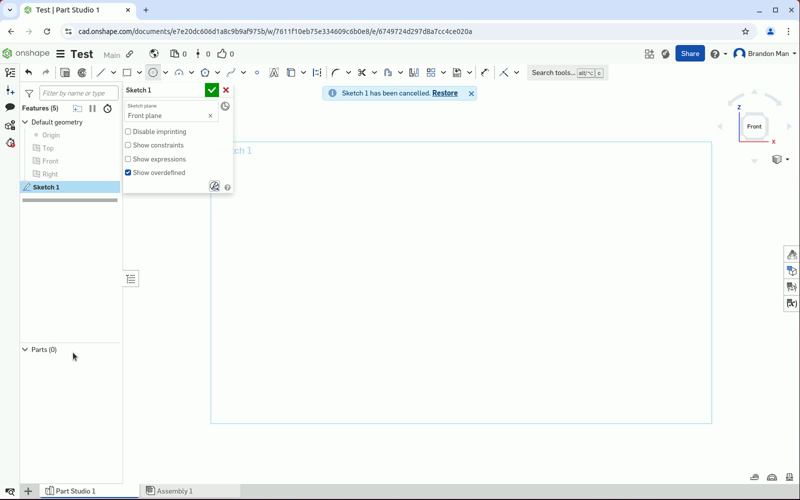
key_down(shift)
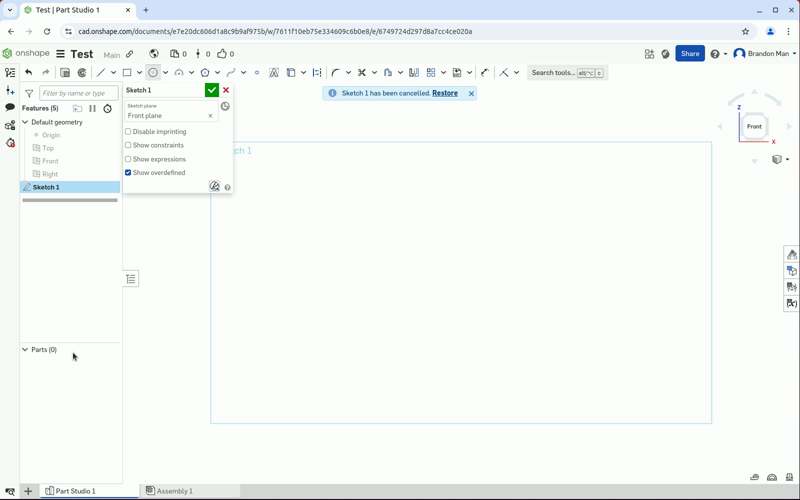
mouse_move(461, 282)
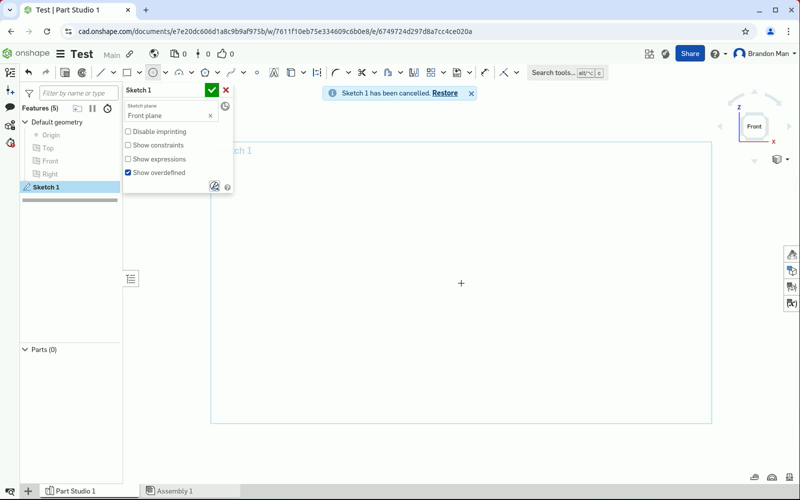
click(461, 282)
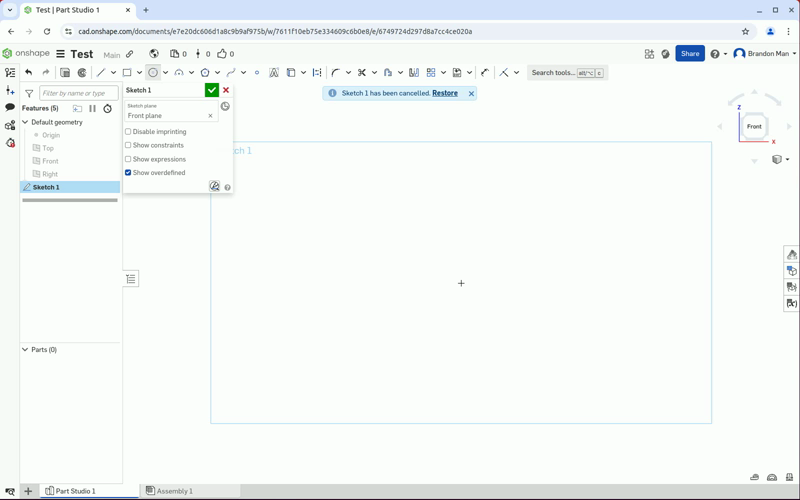
key_up(shift)
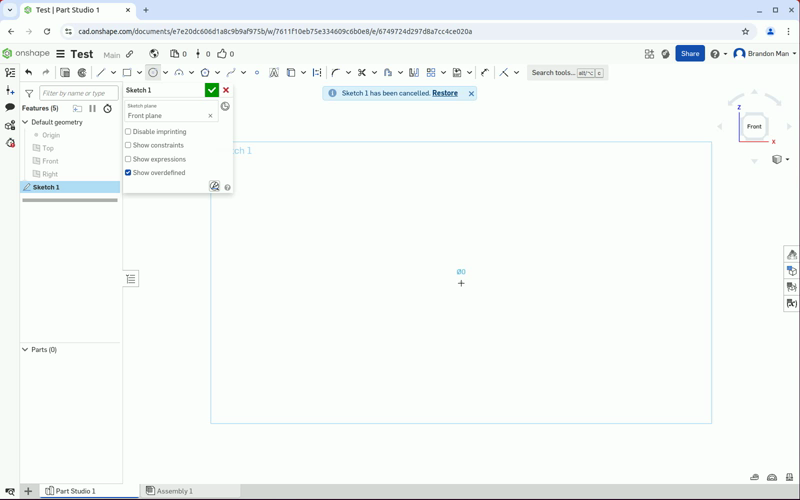
mouse_move(517, 282)
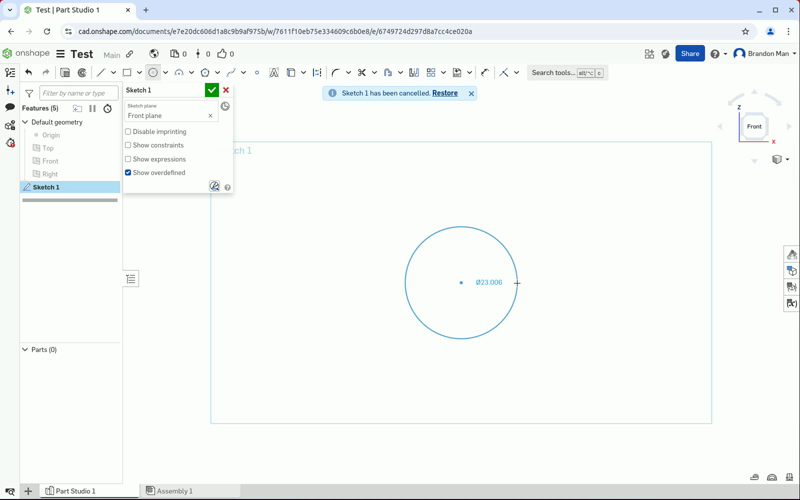
click(517, 282)
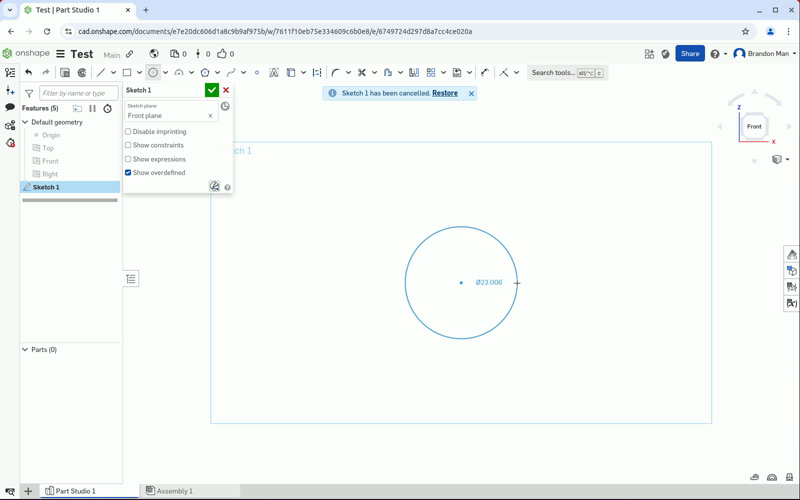
key(esc)
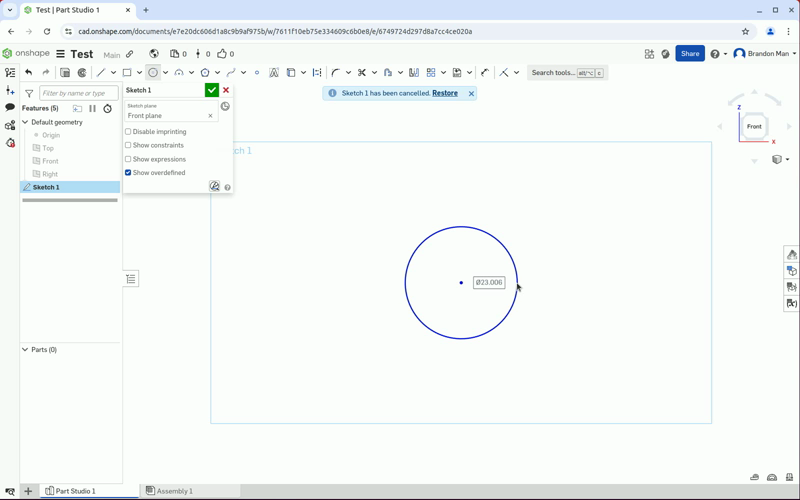
key(a)
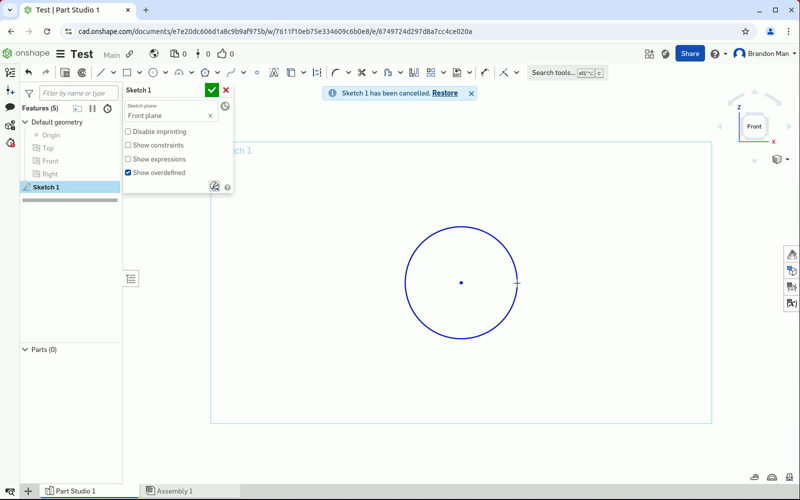
key_down(shift)
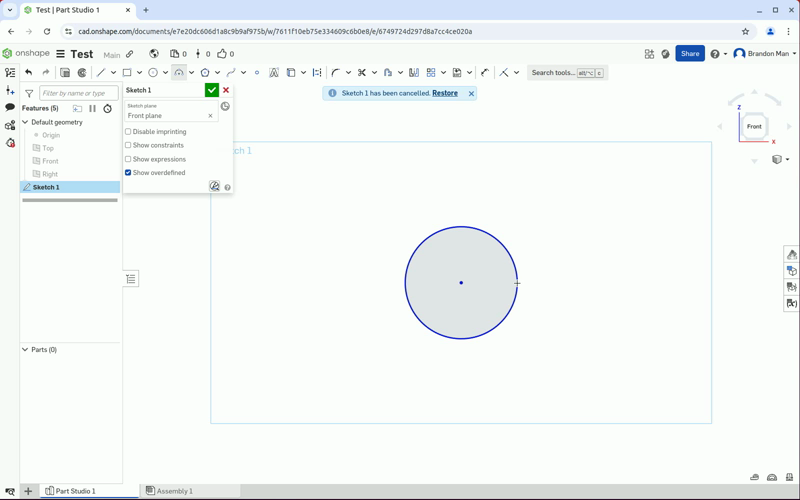
mouse_move(449, 322)
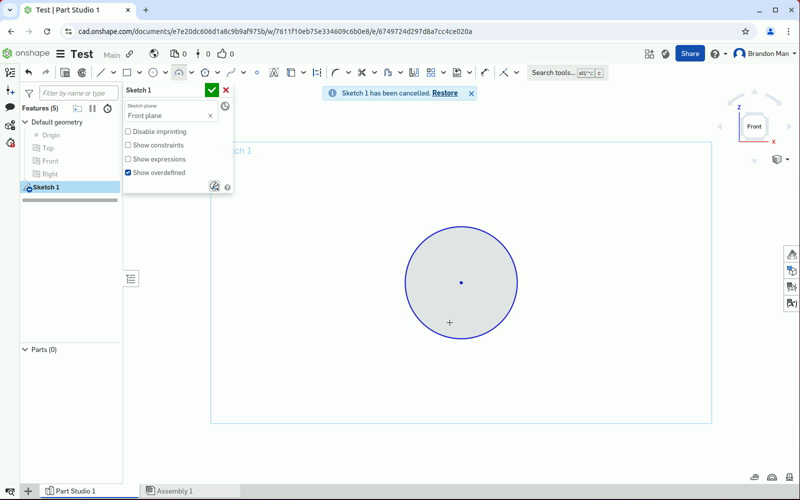
click(449, 322)
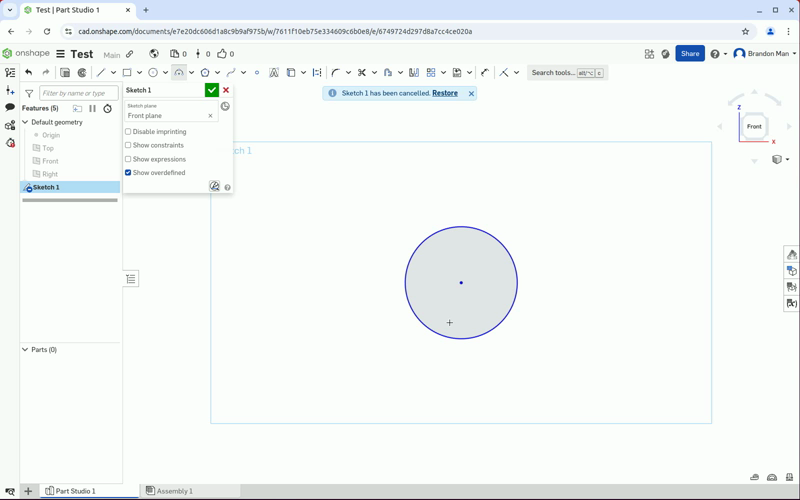
key_up(shift)
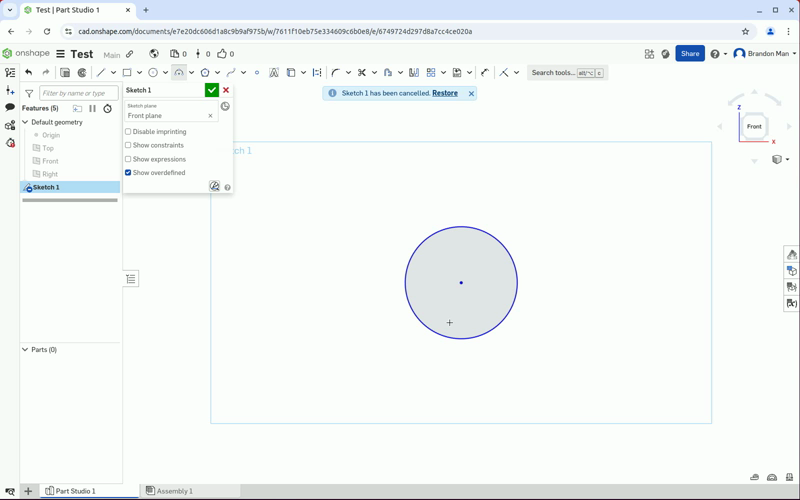
key_down(shift)
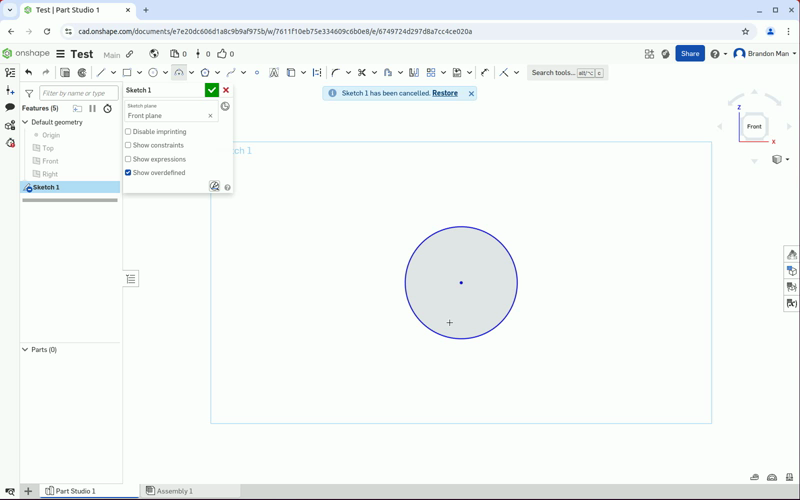
mouse_move(471, 322)
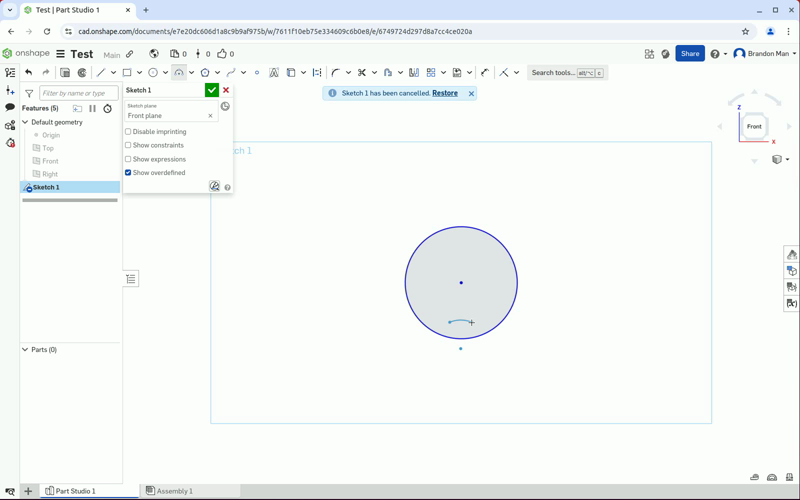
click(471, 322)
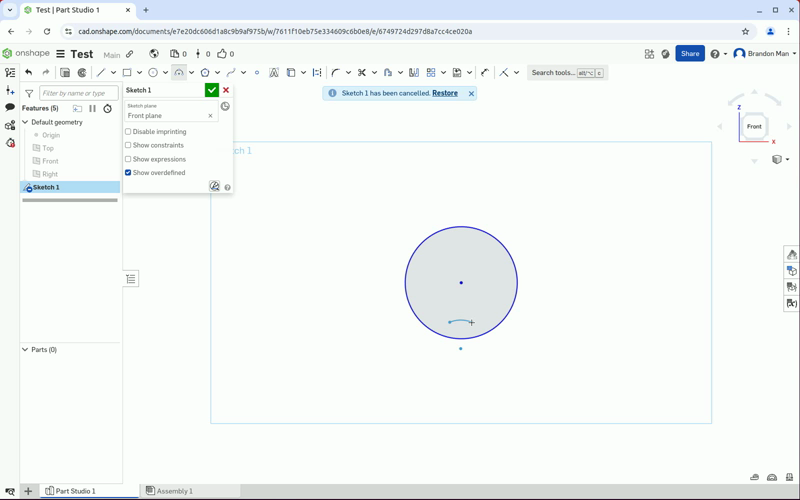
mouse_move(460, 330)
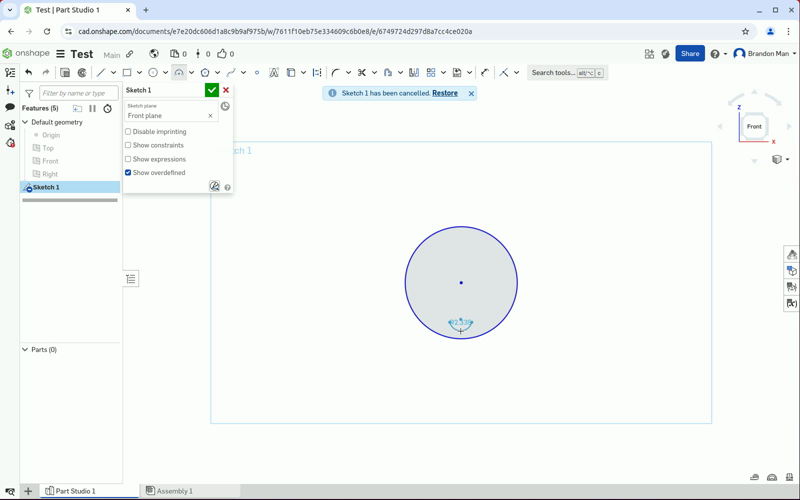
click(460, 330)
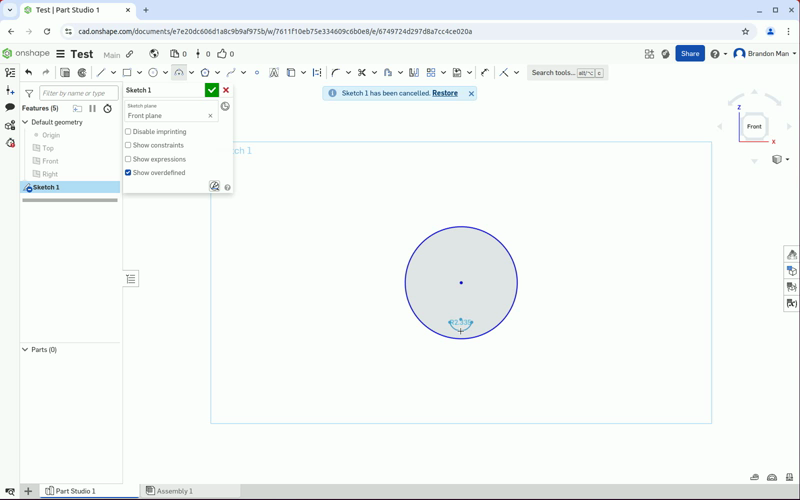
key_up(shift)
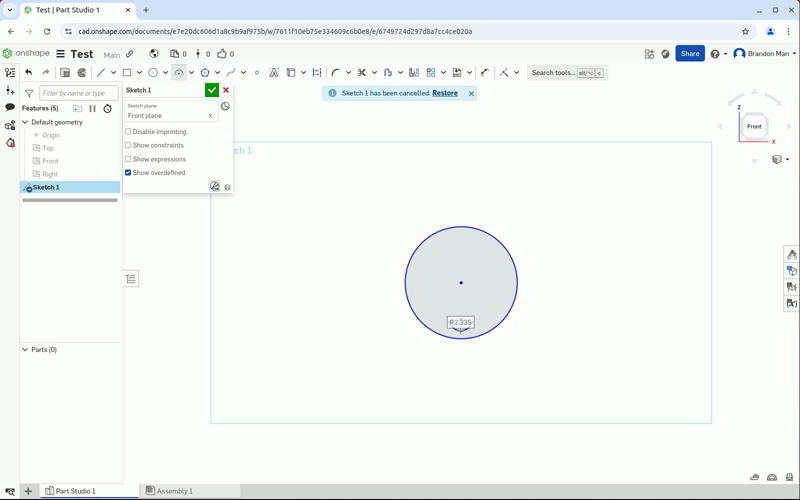
mouse_move(471, 322)
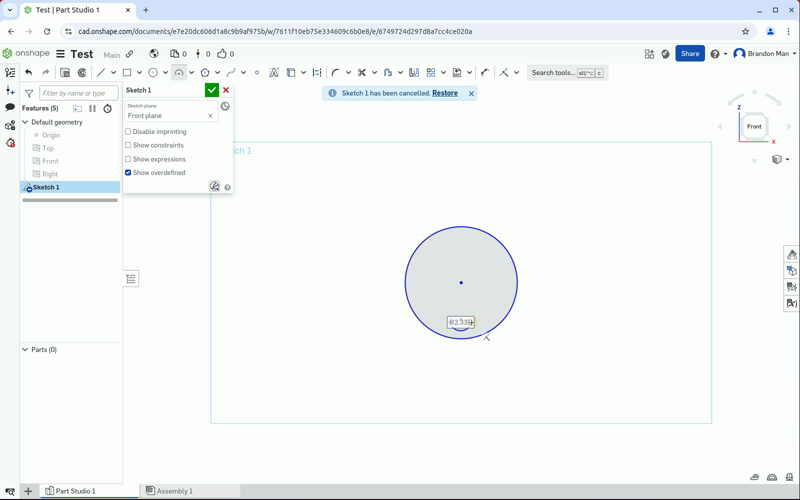
click(471, 322)
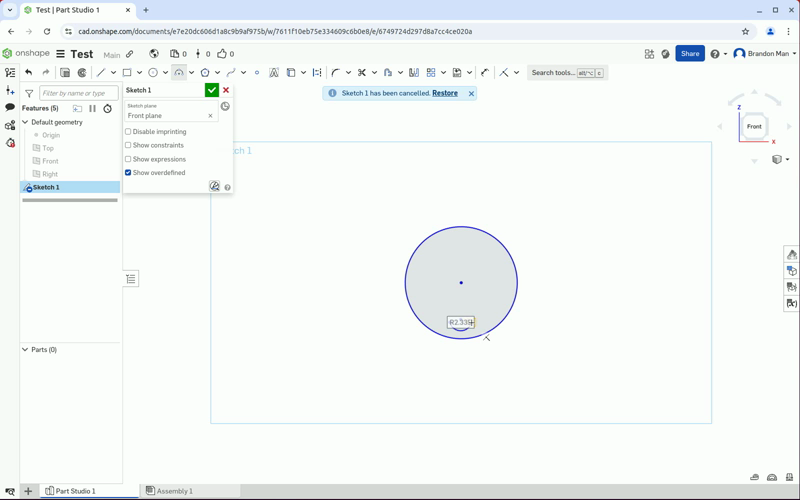
key_down(shift)
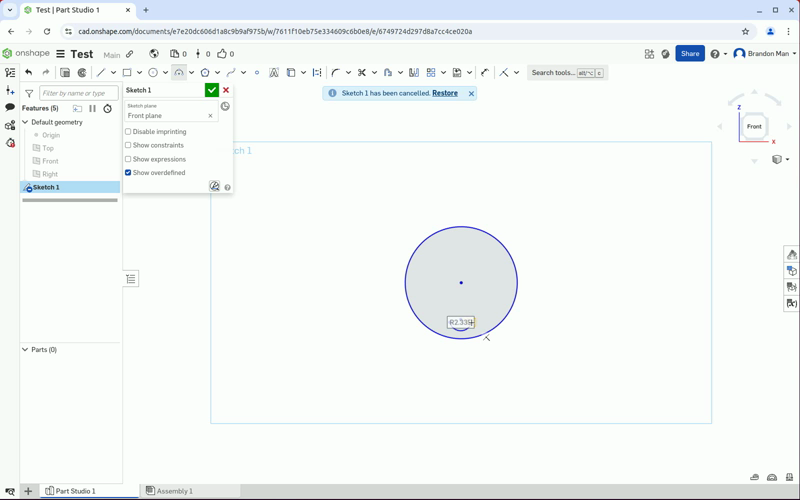
mouse_move(471, 243)
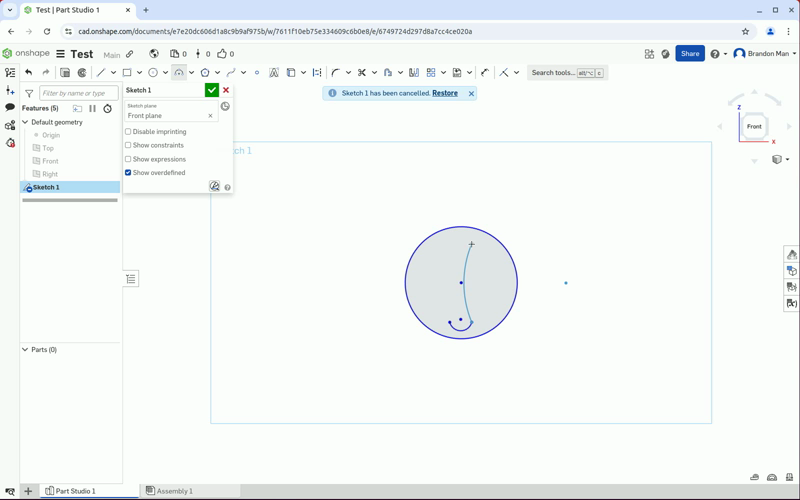
click(471, 243)
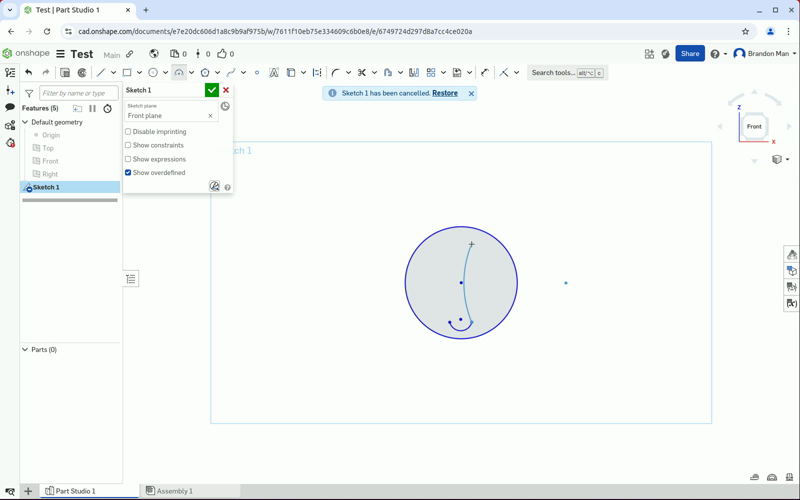
mouse_move(502, 282)
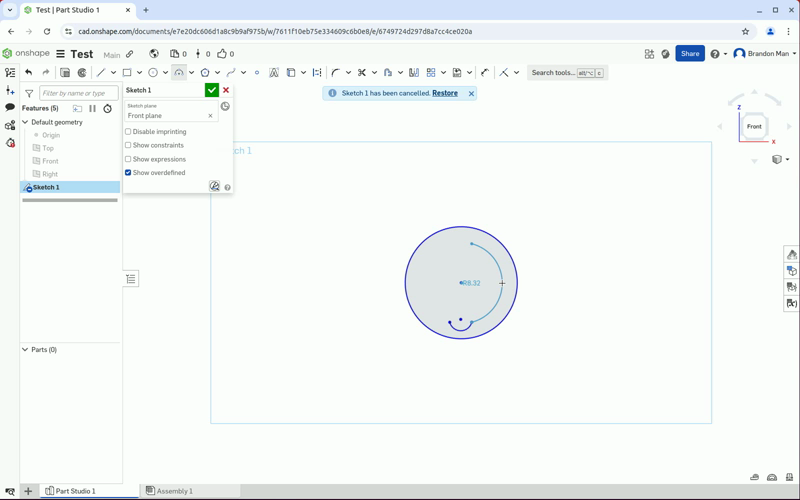
click(502, 282)
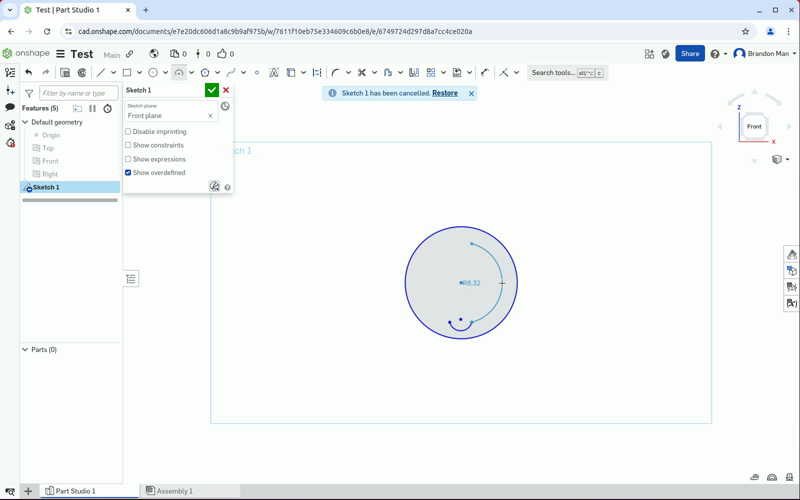
key_up(shift)
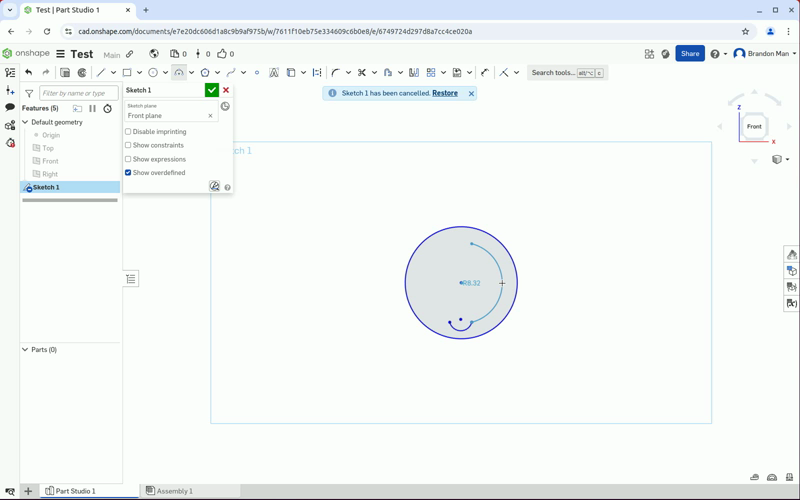
mouse_move(471, 243)
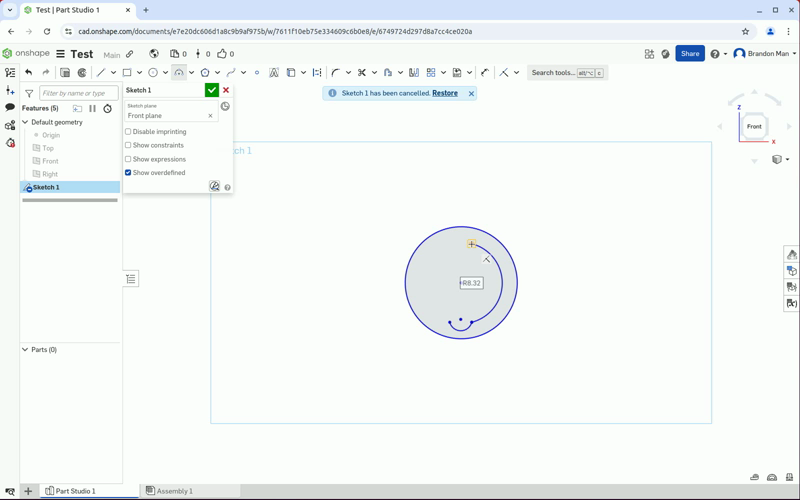
click(471, 243)
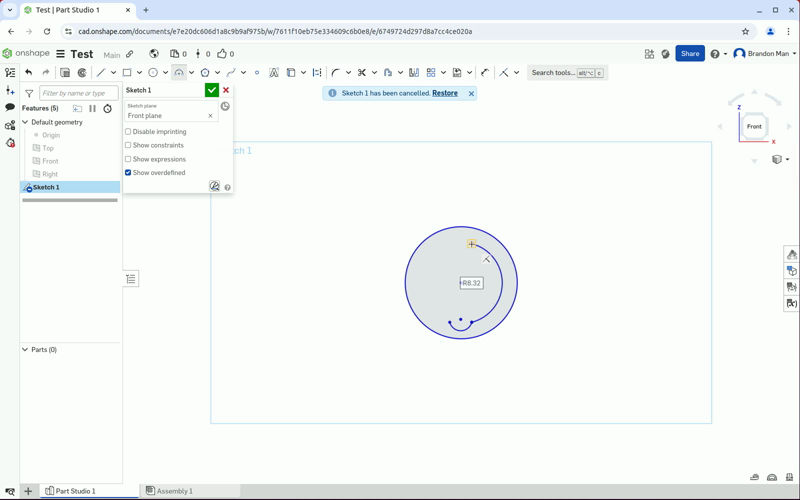
key_down(shift)
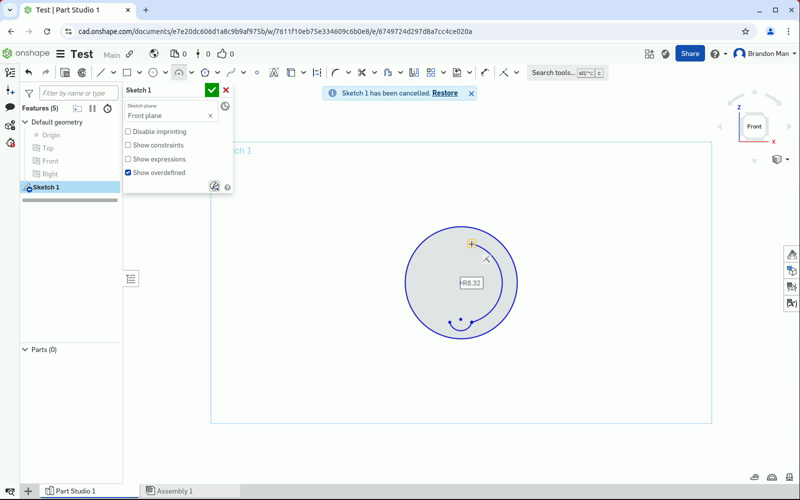
mouse_move(449, 243)
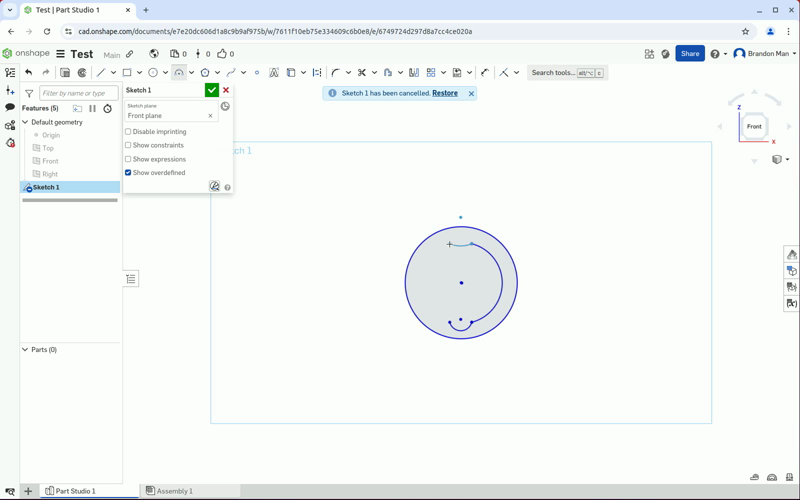
click(449, 243)
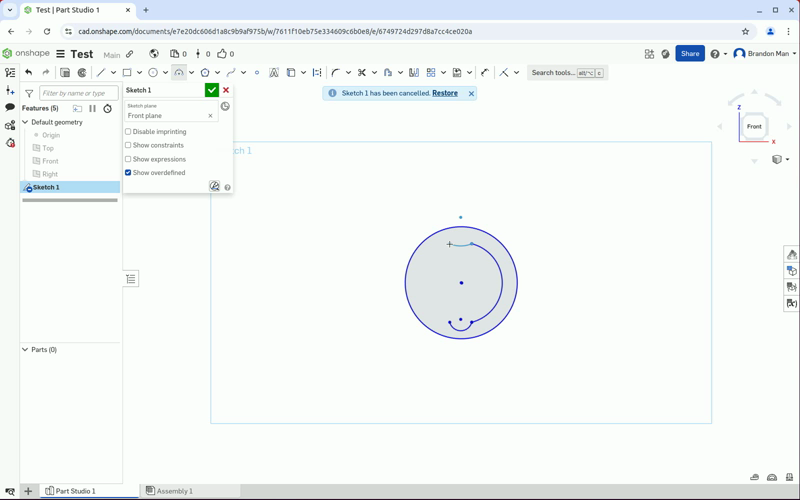
mouse_move(460, 234)
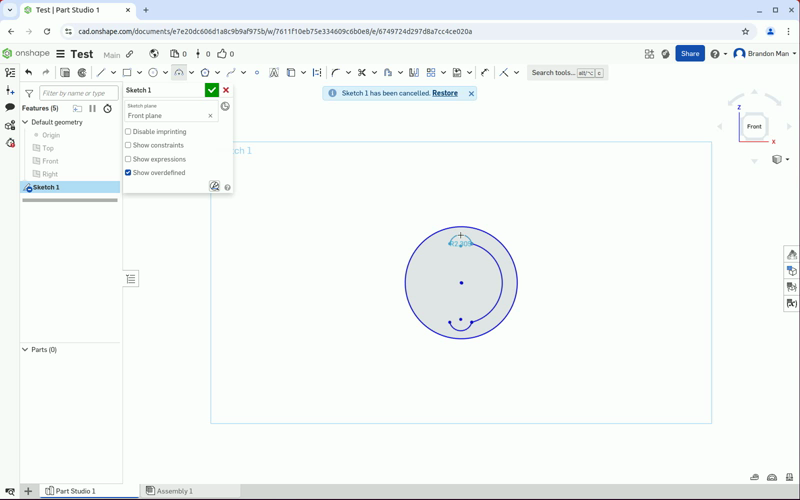
click(460, 234)
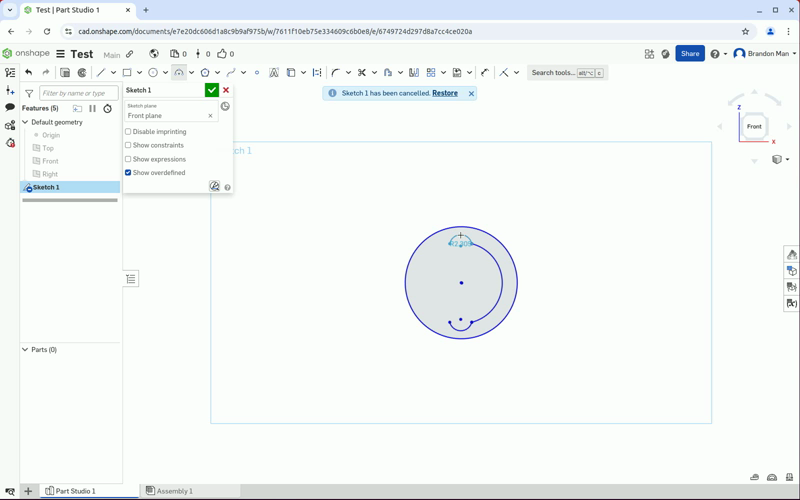
key_up(shift)
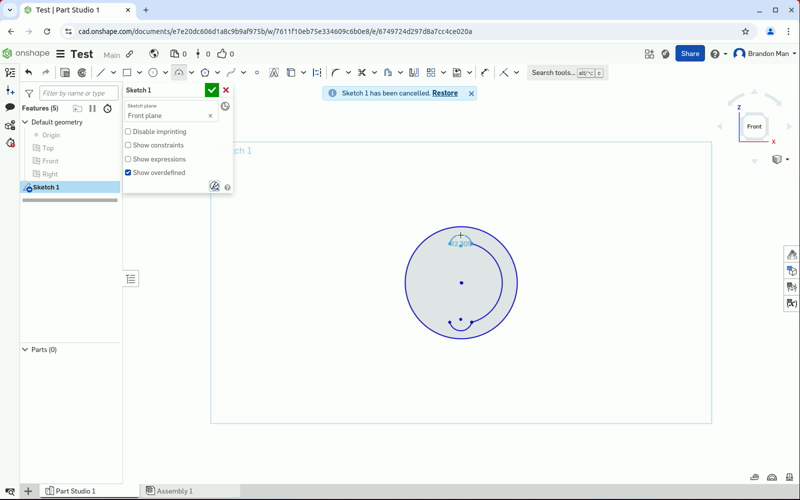
mouse_move(449, 243)
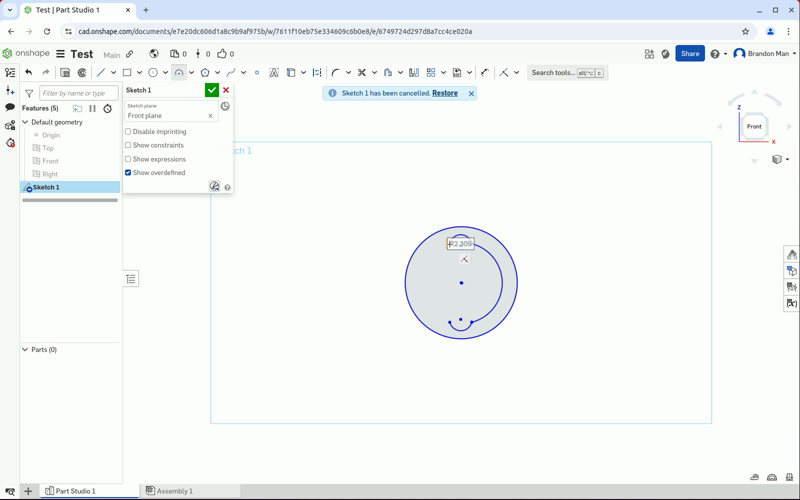
click(449, 243)
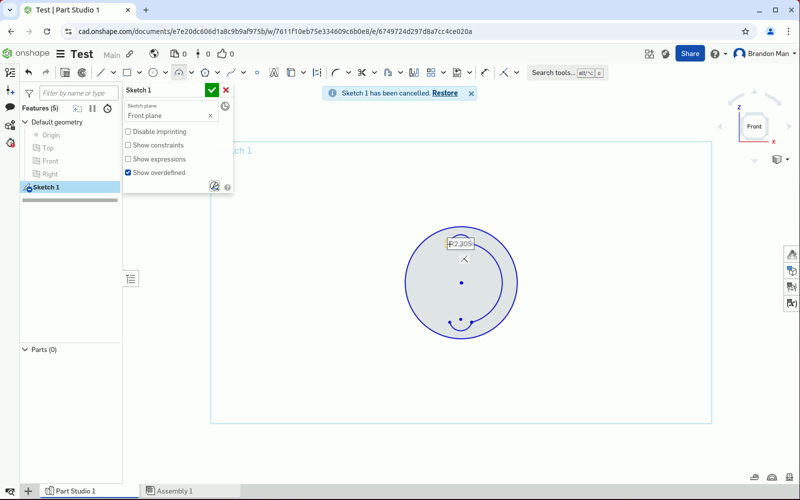
mouse_move(449, 322)
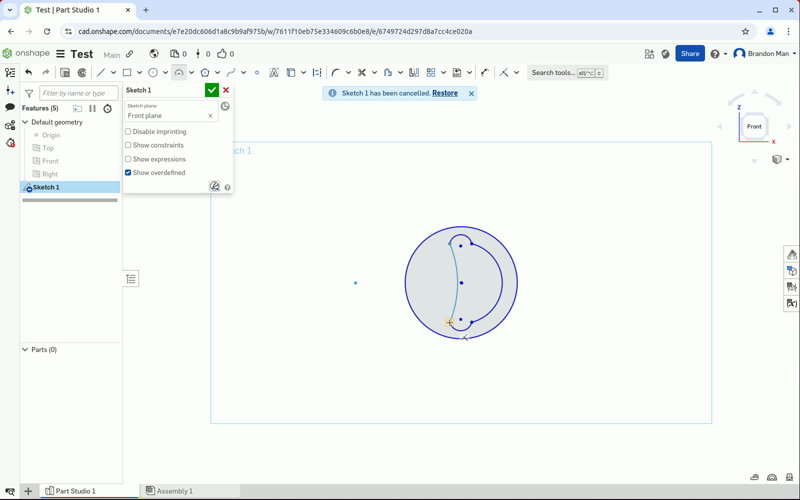
click(449, 322)
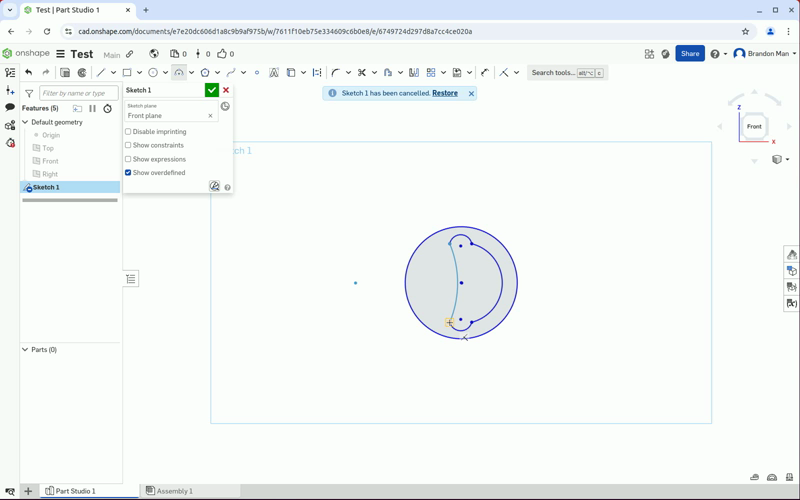
key_down(shift)
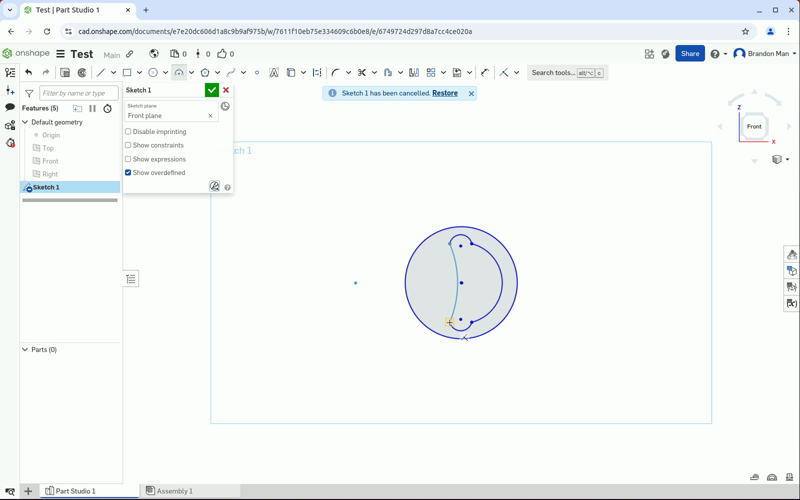
mouse_move(419, 282)
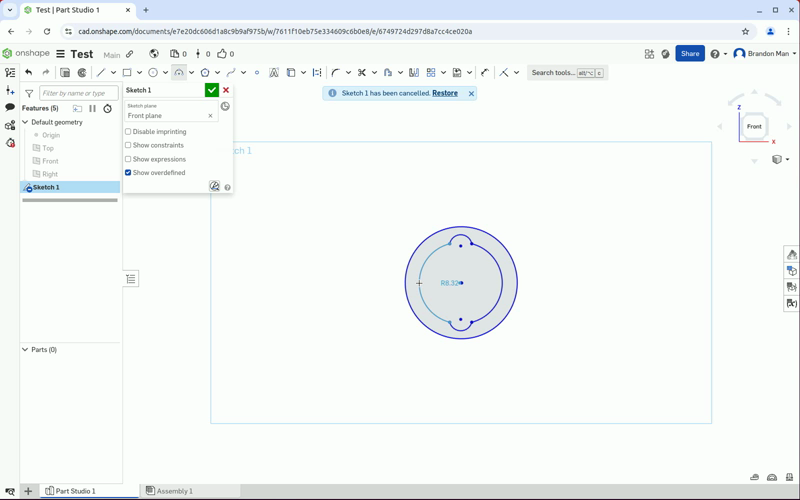
click(419, 282)
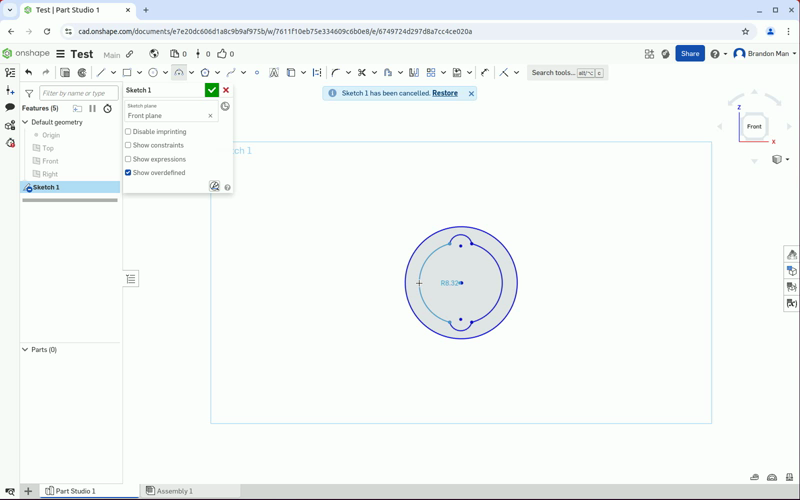
key_up(shift)
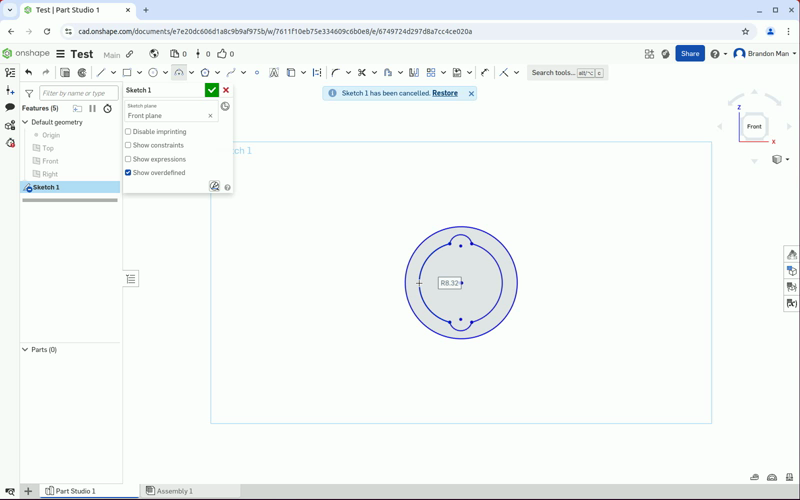
key(esc)
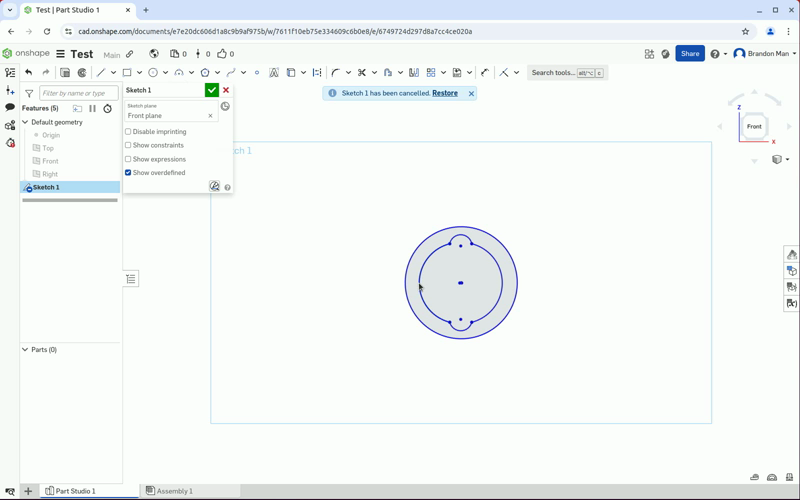
mouse_move(411, 277)
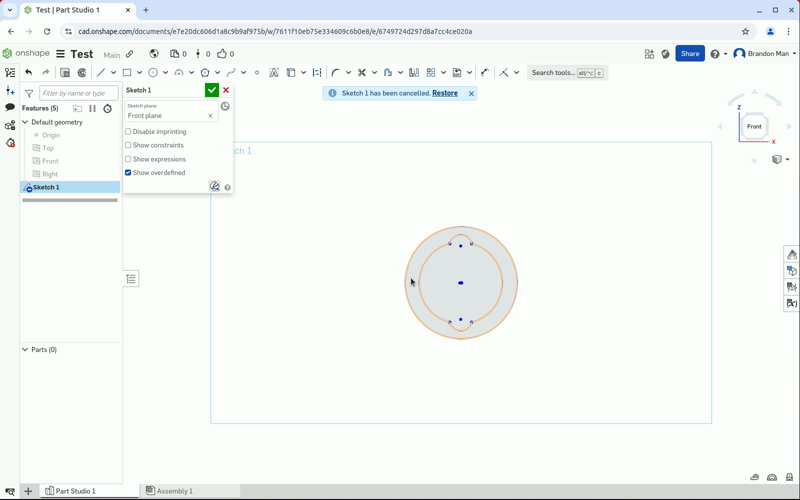
click(411, 277)
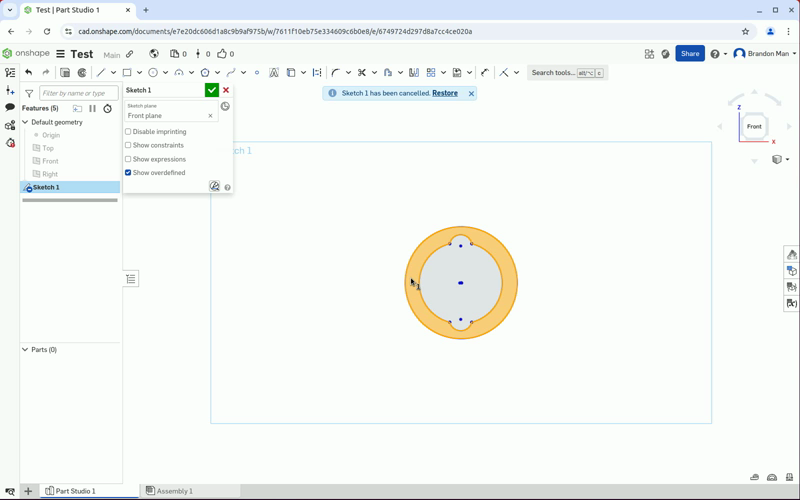
mouse_move(73, 352)
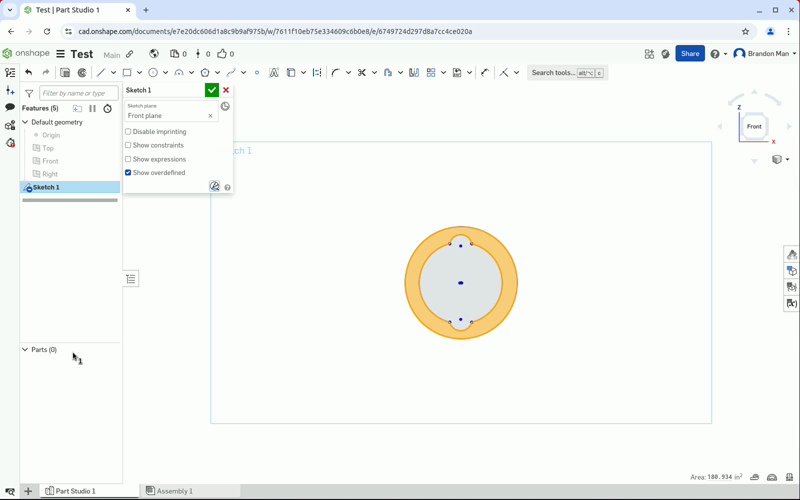
key(shift+y)
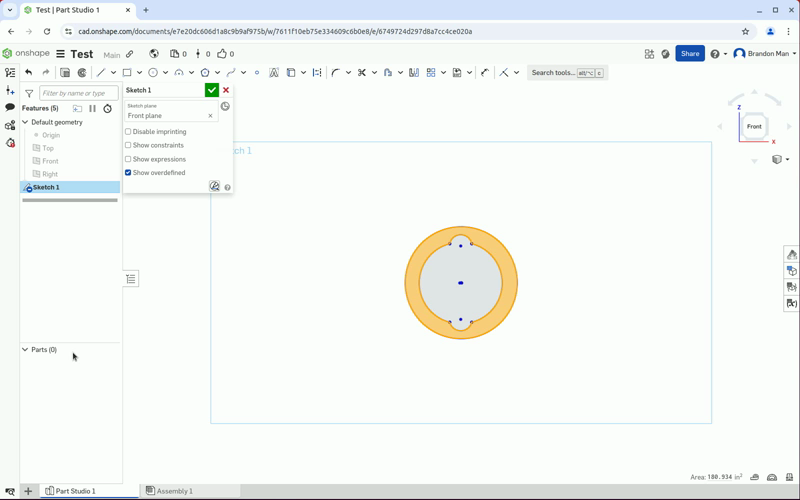
key(shift+e)
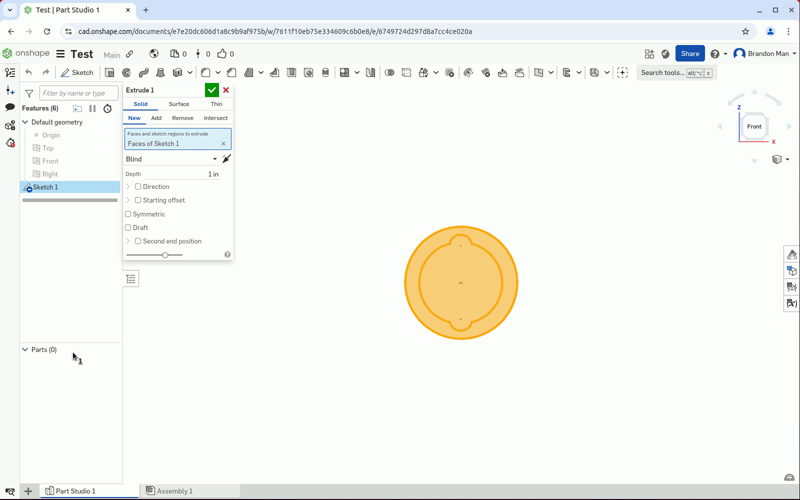
mouse_move(143, 106)
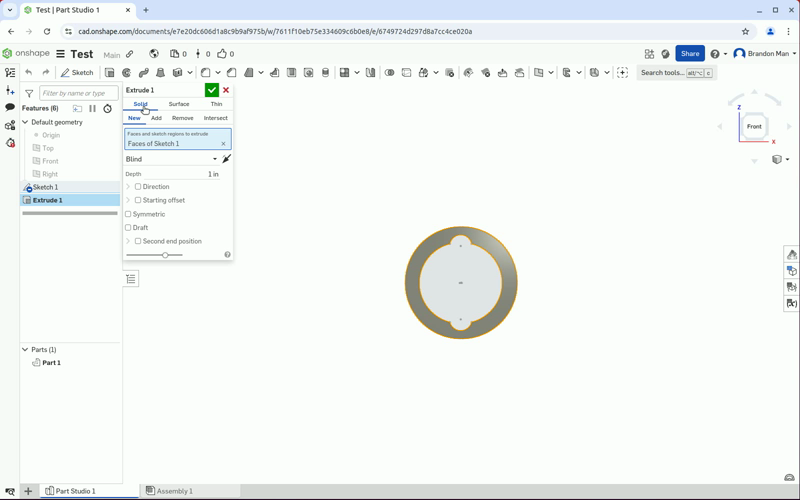
click(143, 106)
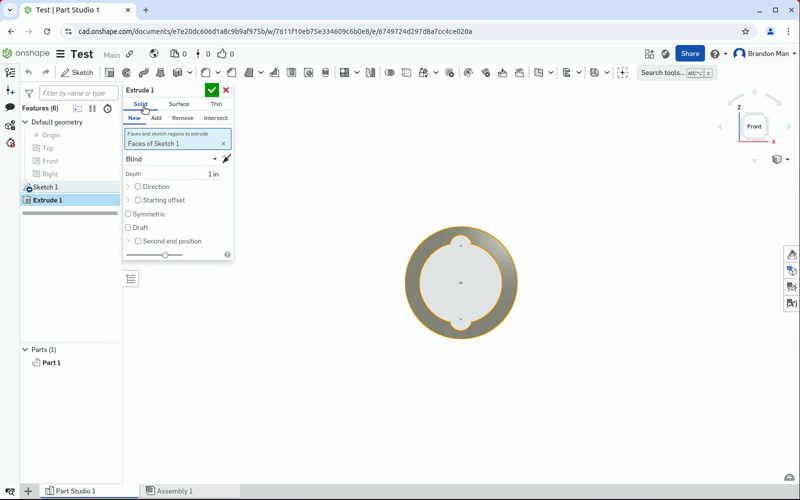
mouse_move(137, 120)
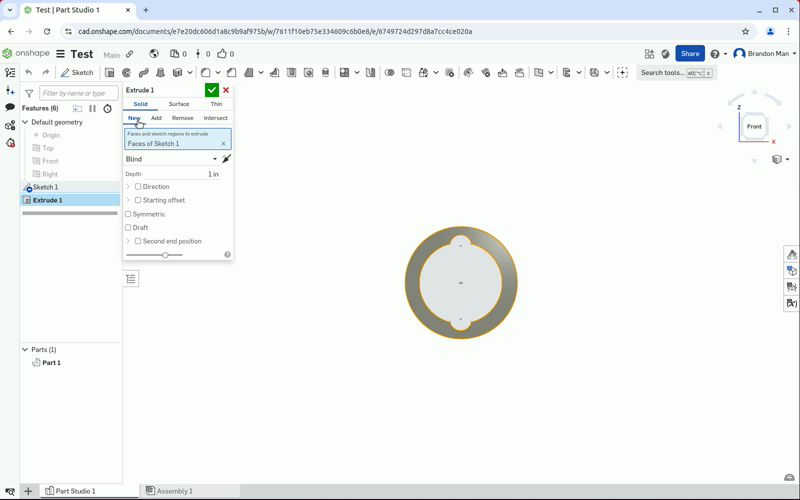
click(137, 120)
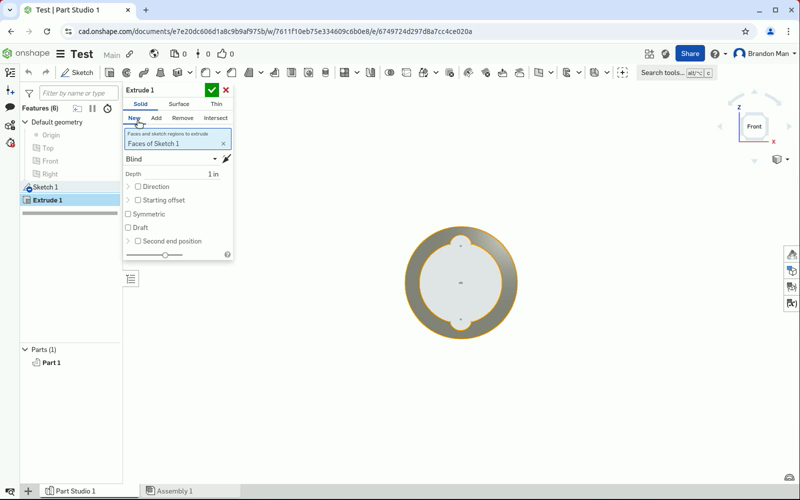
key(tab, 4)
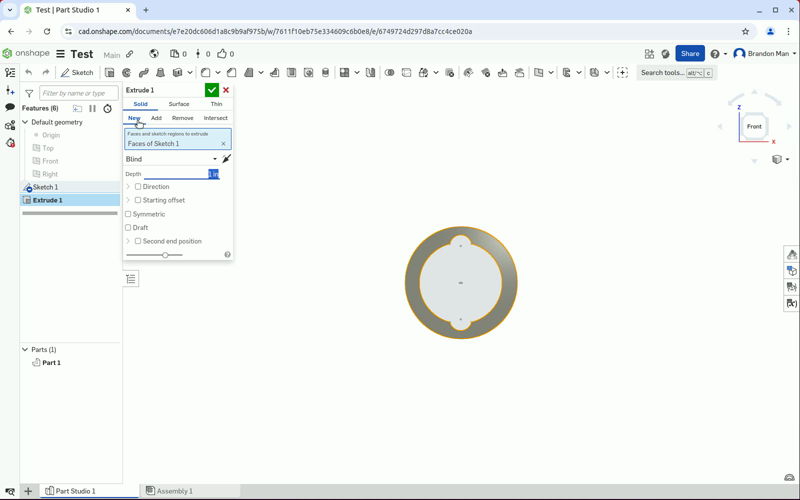
text(19.738)
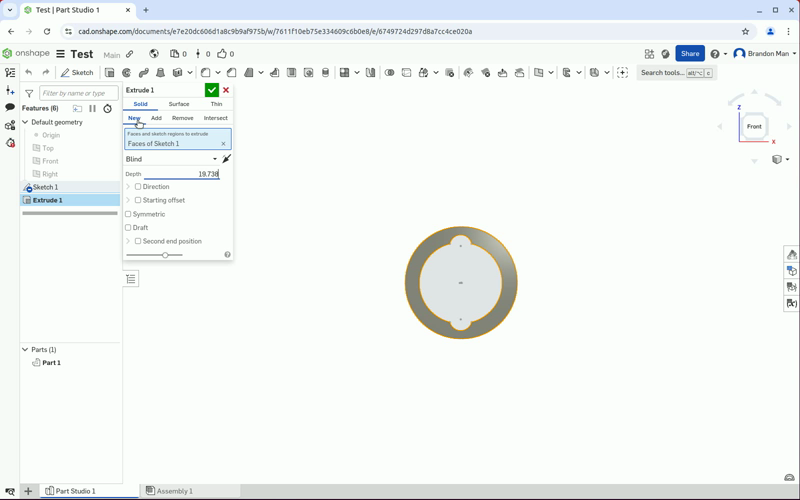
key(enter)
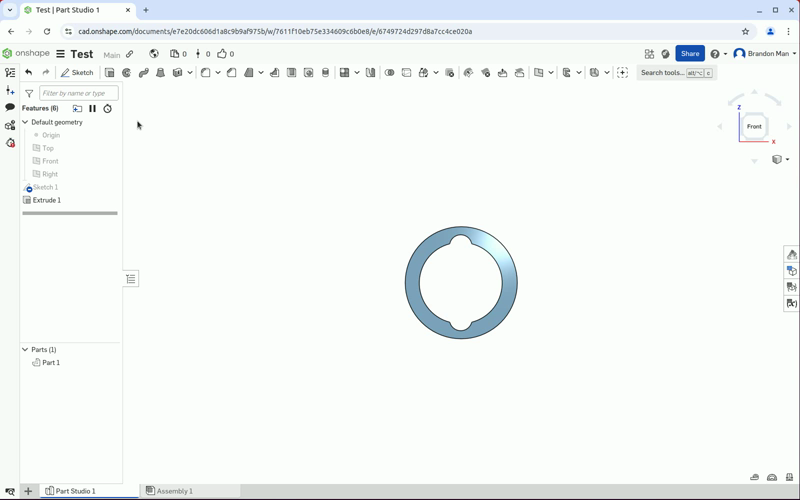
key(shift+h)
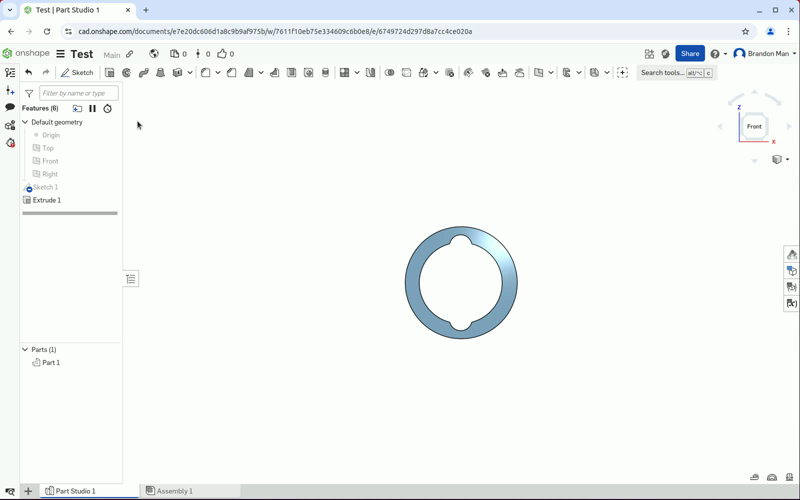
key(shift+h)
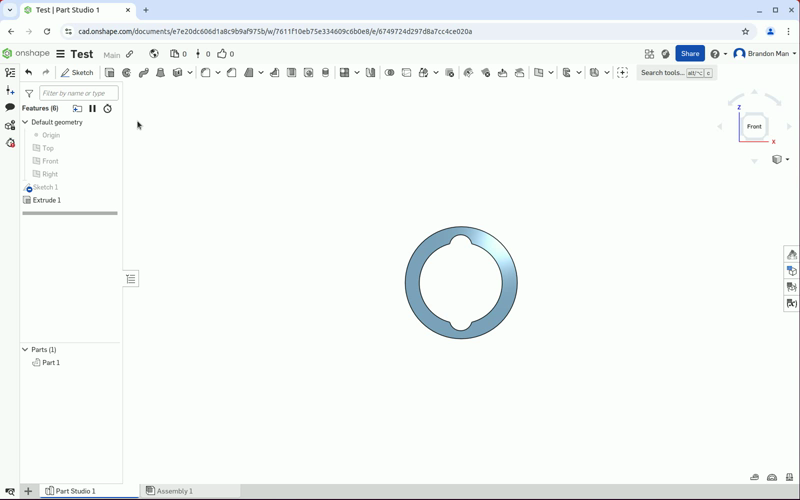
mouse_move(73, 189)
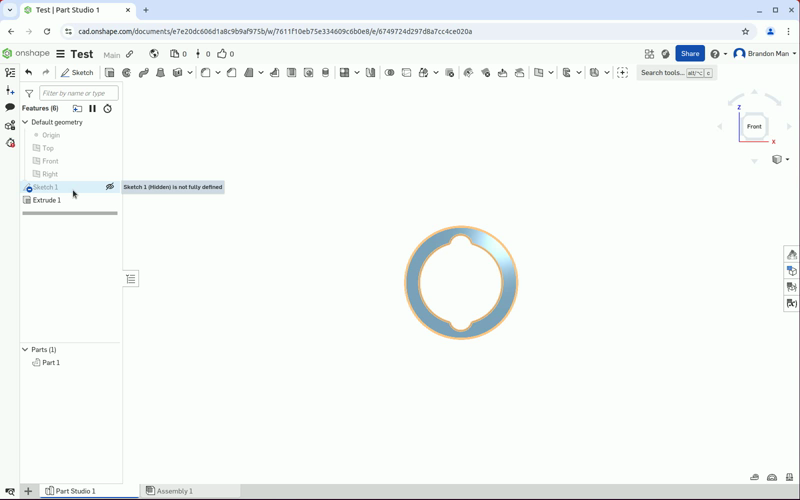
click(73, 189)
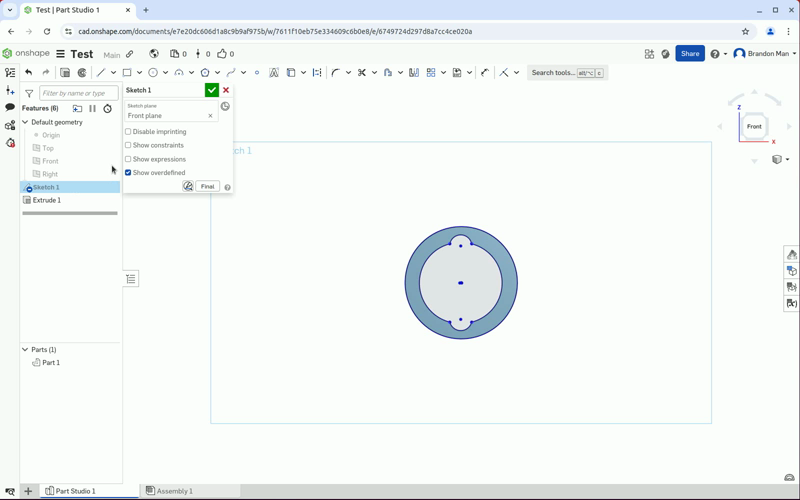
mouse_move(229, 92)
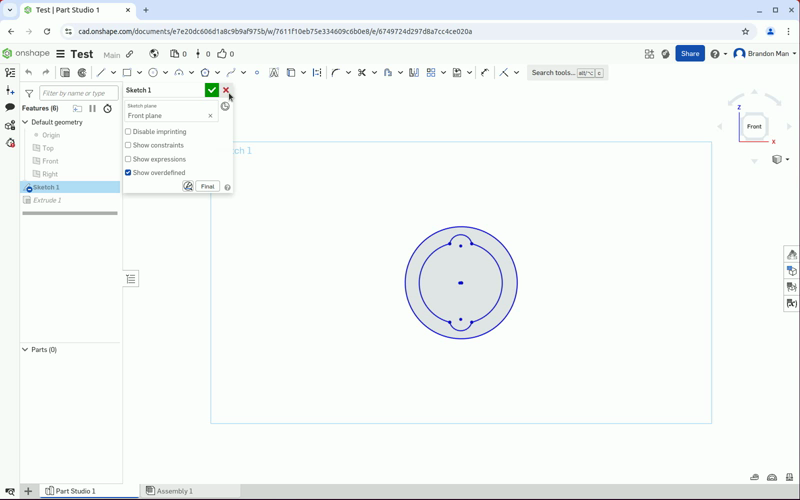
click(229, 92)
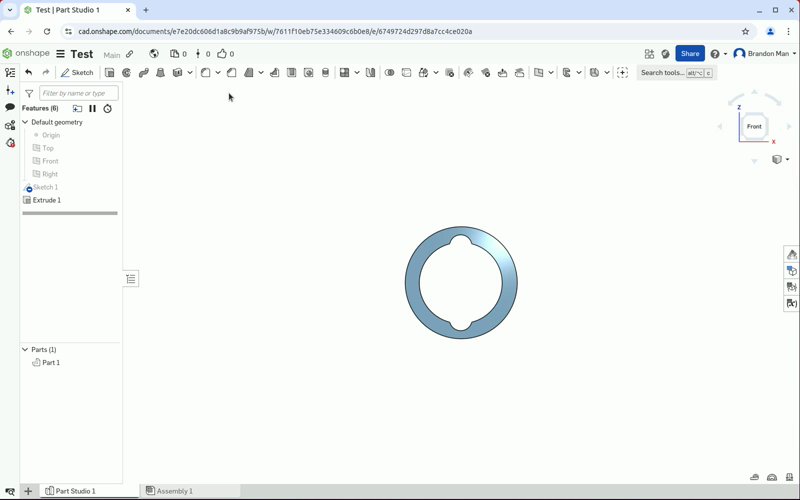
mouse_move(541, 75)
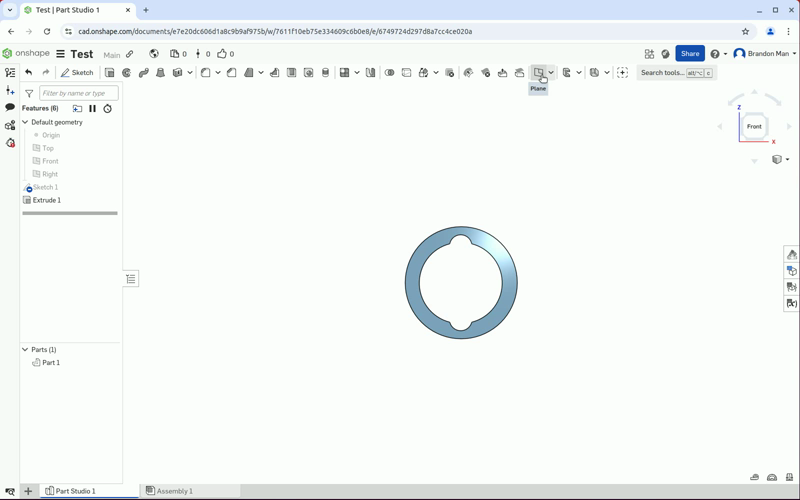
click(541, 75)
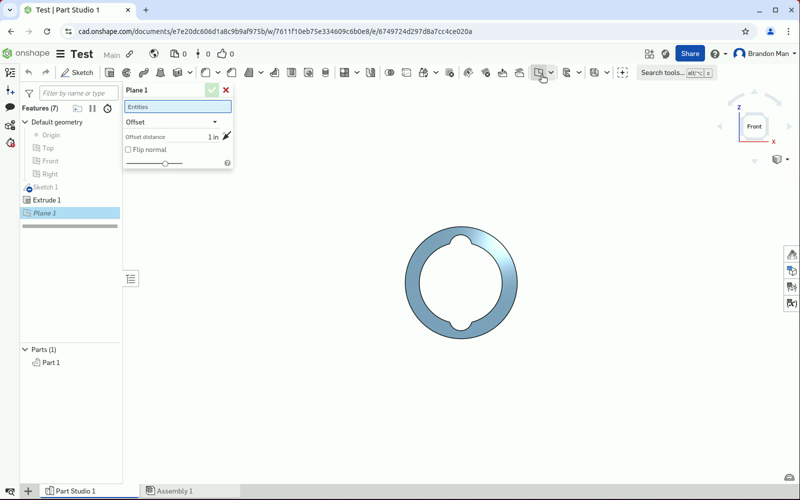
mouse_move(73, 163)
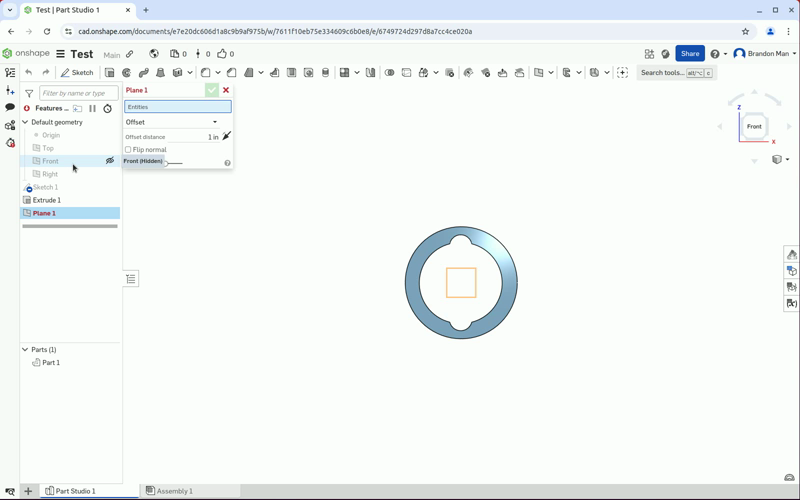
click(73, 163)
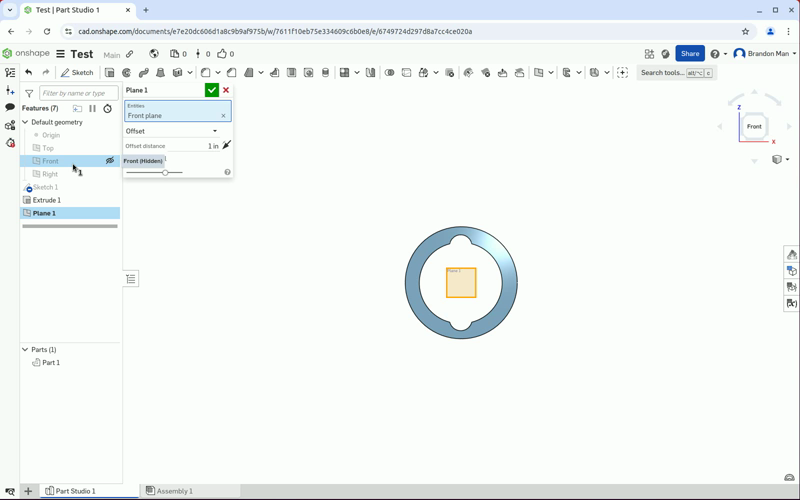
key(tab, 2)
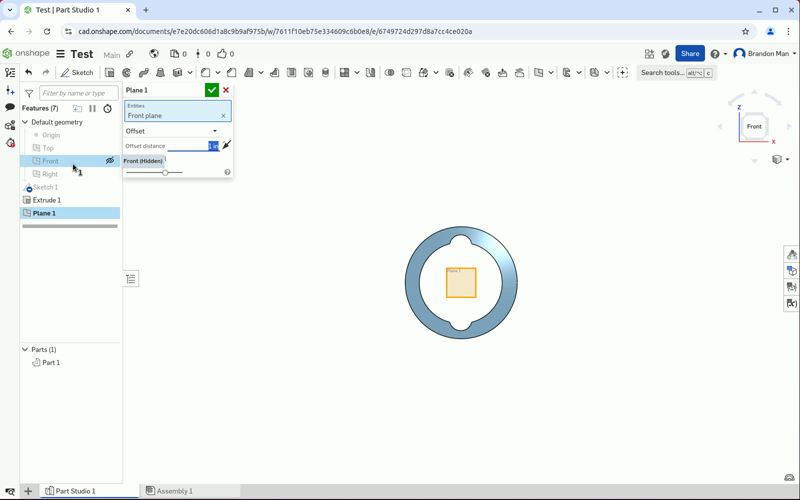
text(19.75)
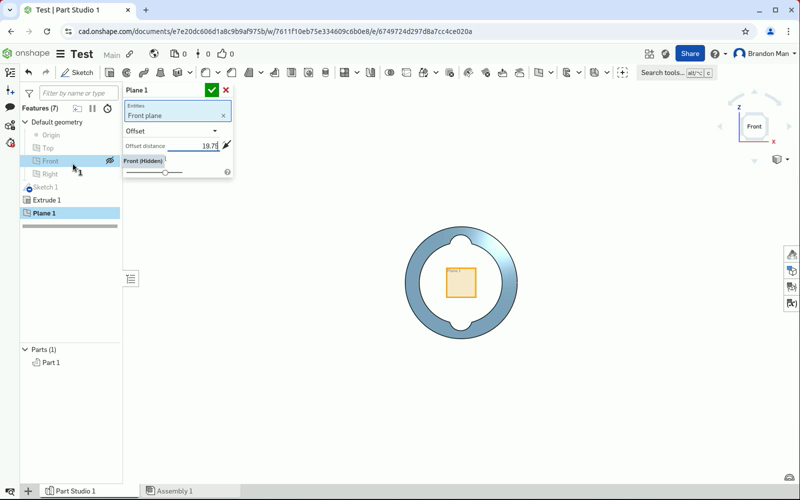
key(enter, 2)
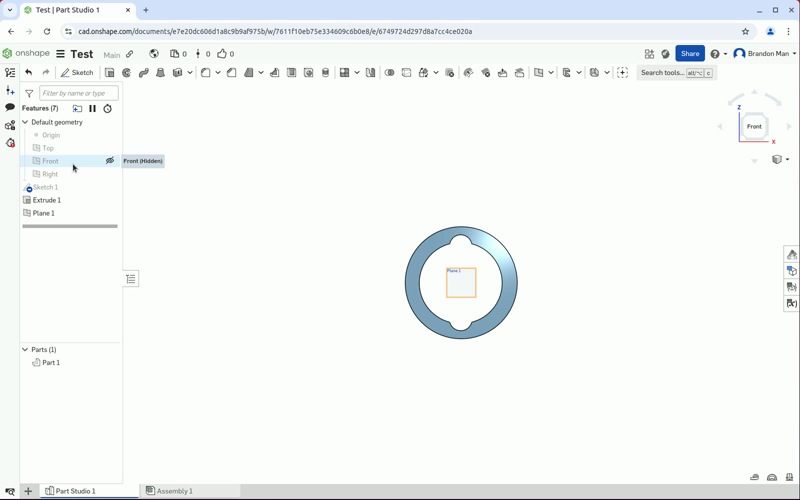
key(shift+s)
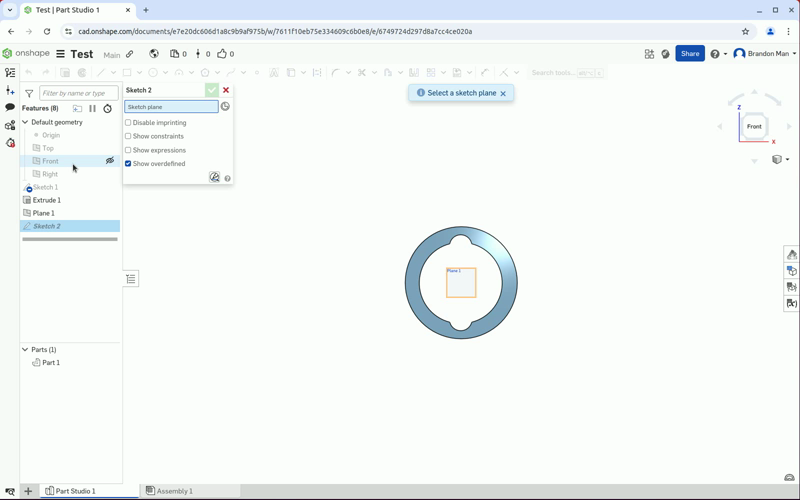
mouse_move(73, 215)
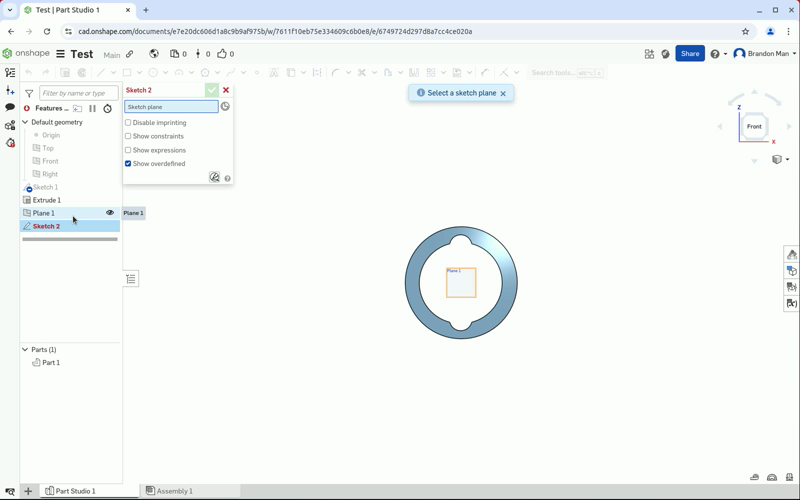
click(73, 215)
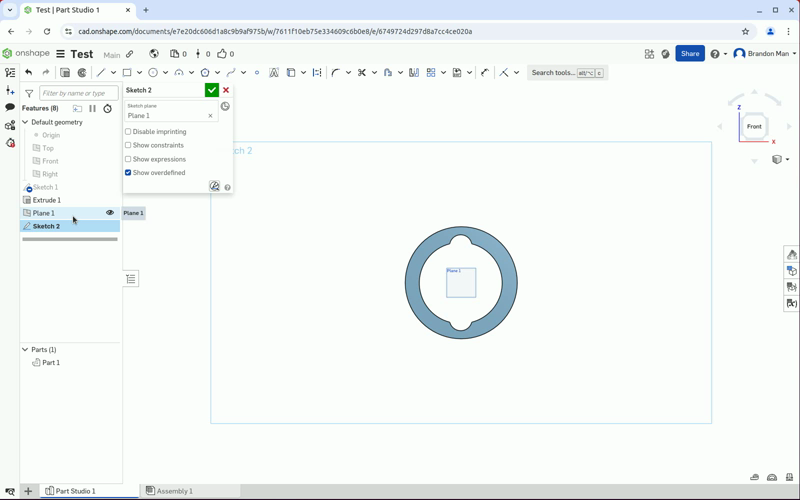
mouse_move(73, 352)
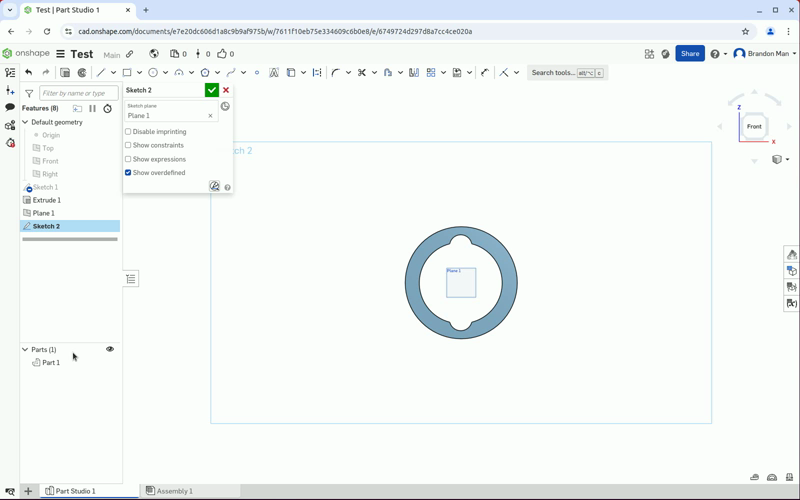
key(y)
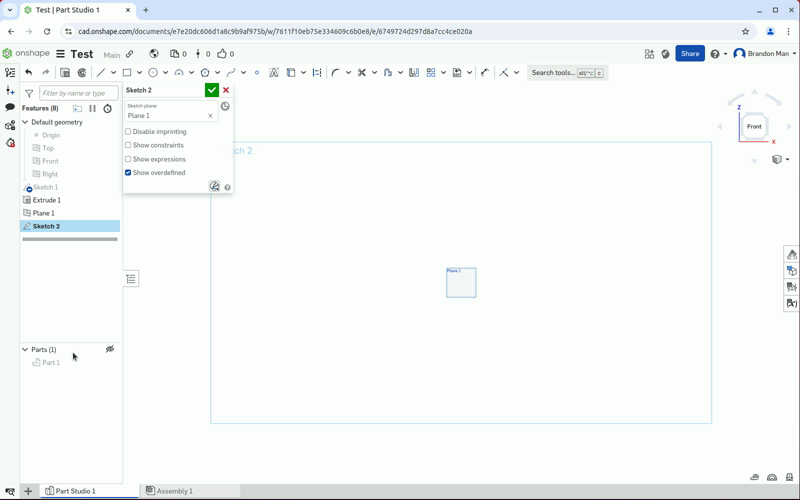
key(c)
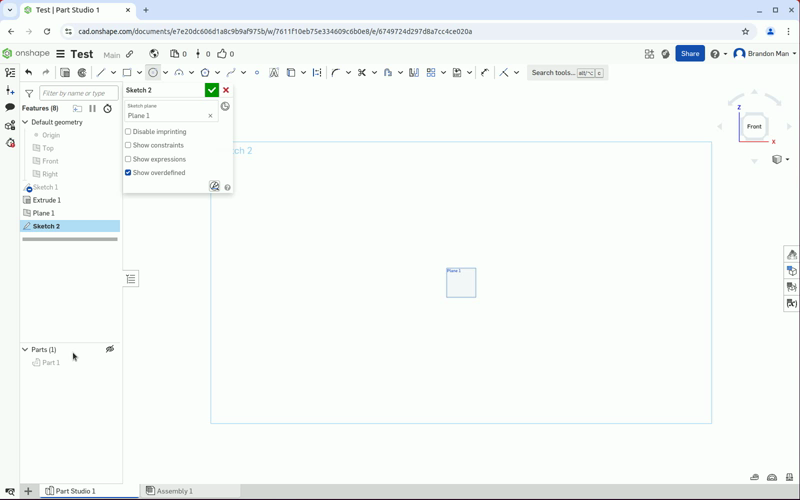
key_down(shift)
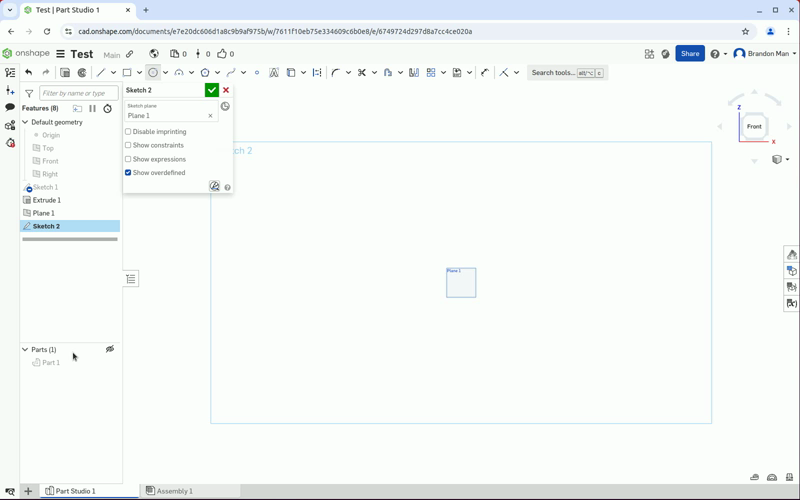
mouse_move(461, 282)
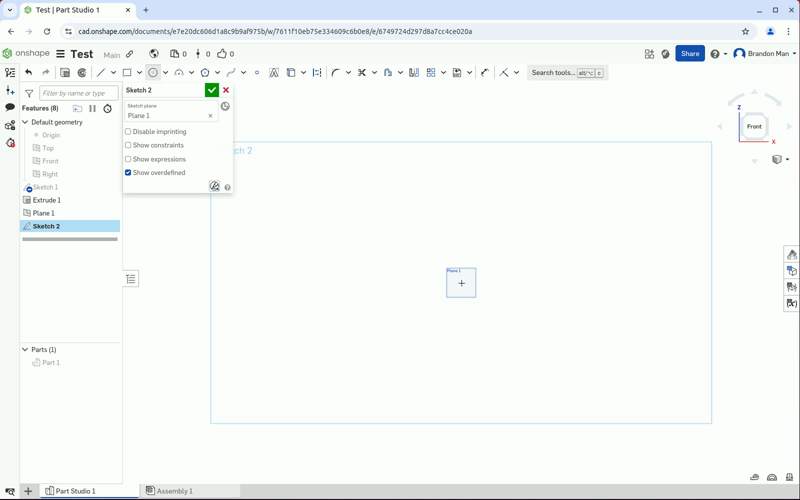
click(461, 282)
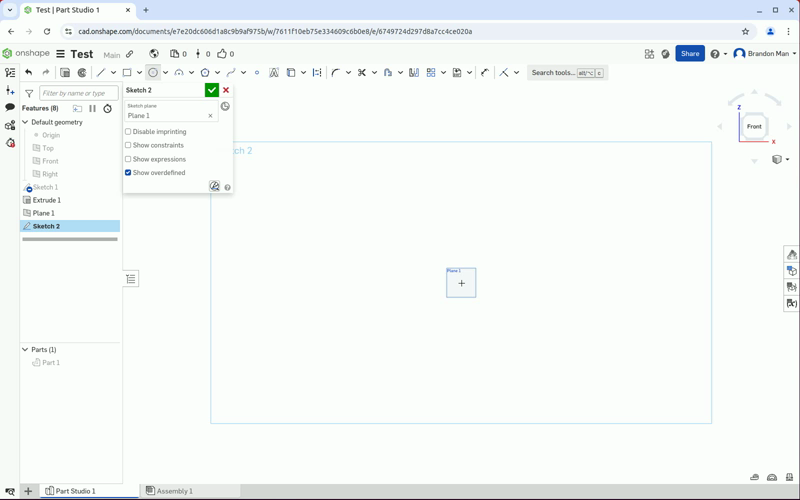
key_up(shift)
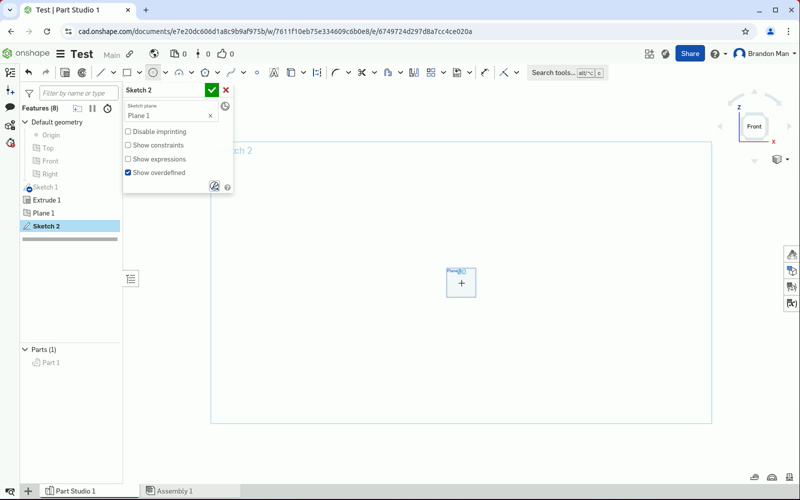
mouse_move(538, 282)
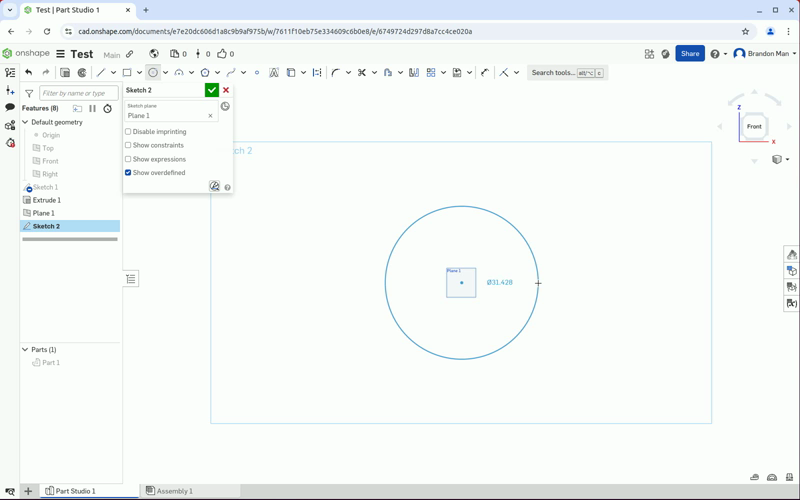
click(538, 282)
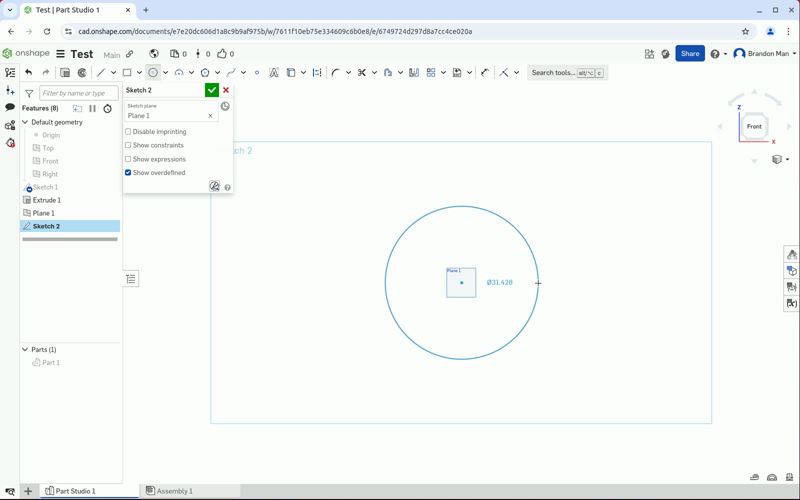
key(esc)
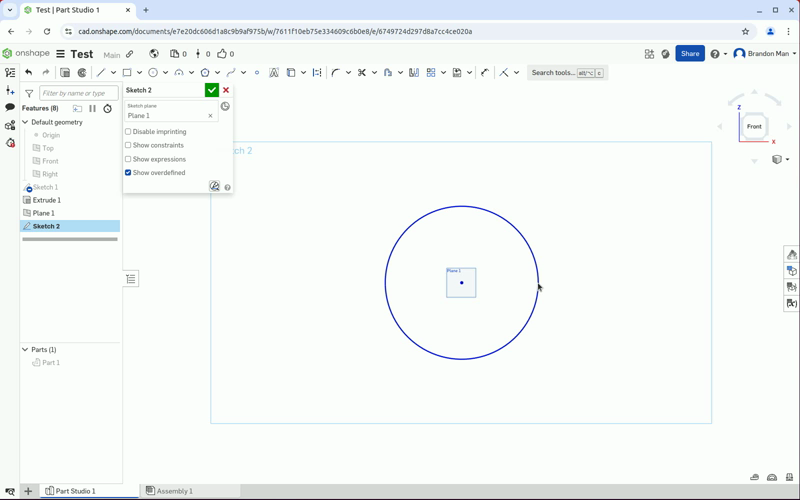
key(c)
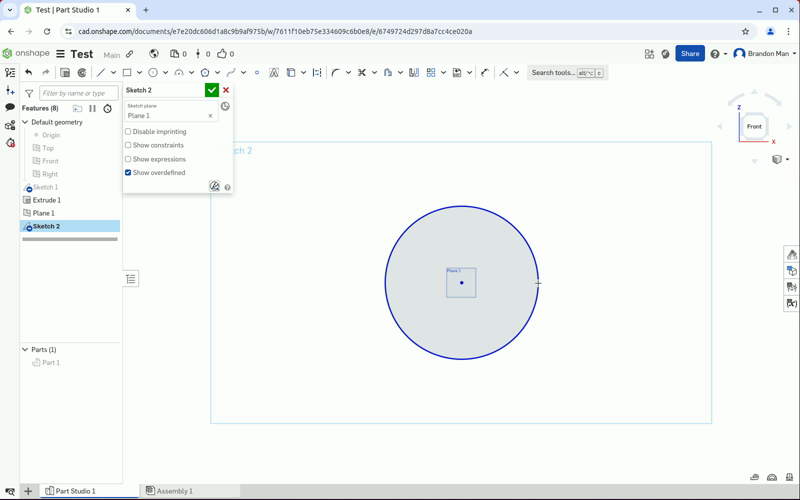
key_down(shift)
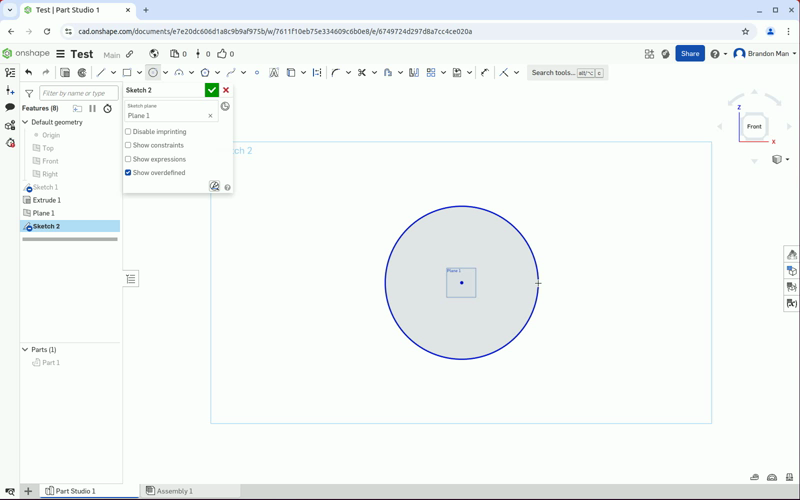
mouse_move(461, 282)
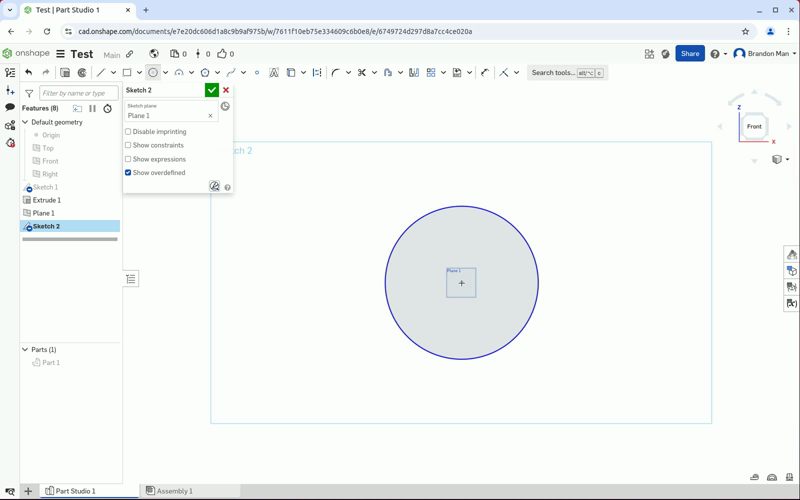
click(461, 282)
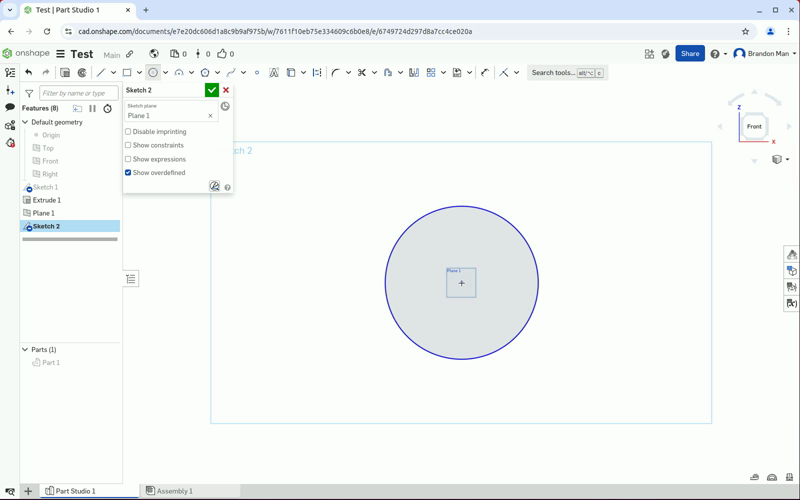
key_up(shift)
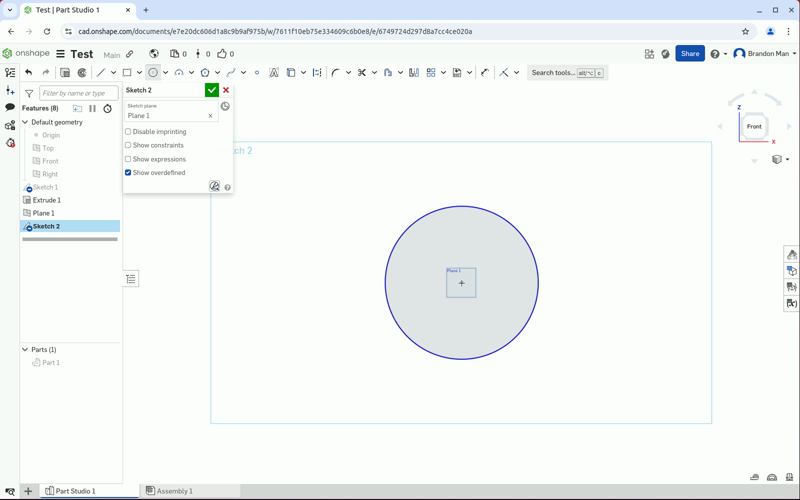
mouse_move(517, 282)
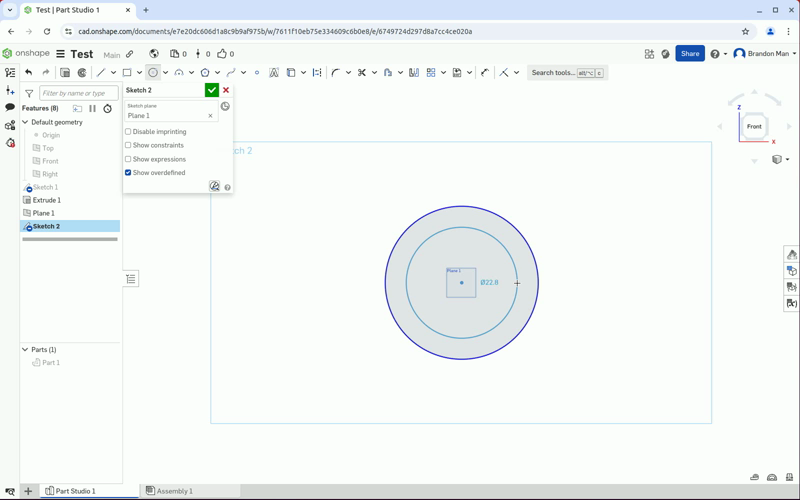
click(517, 282)
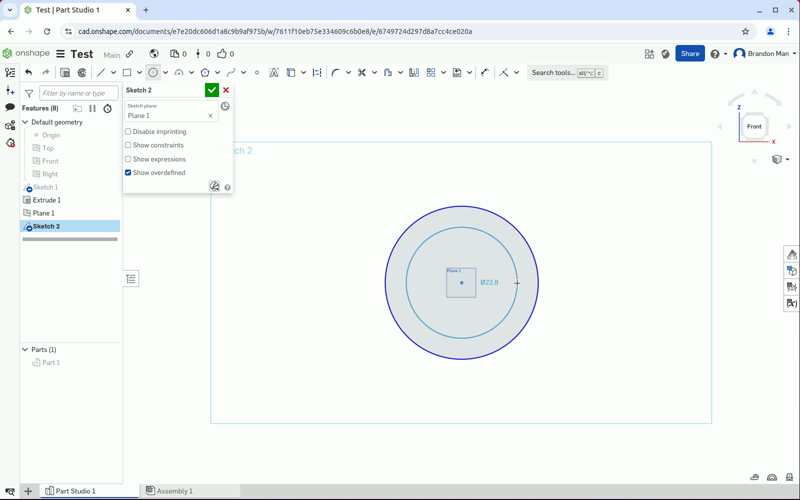
key(esc)
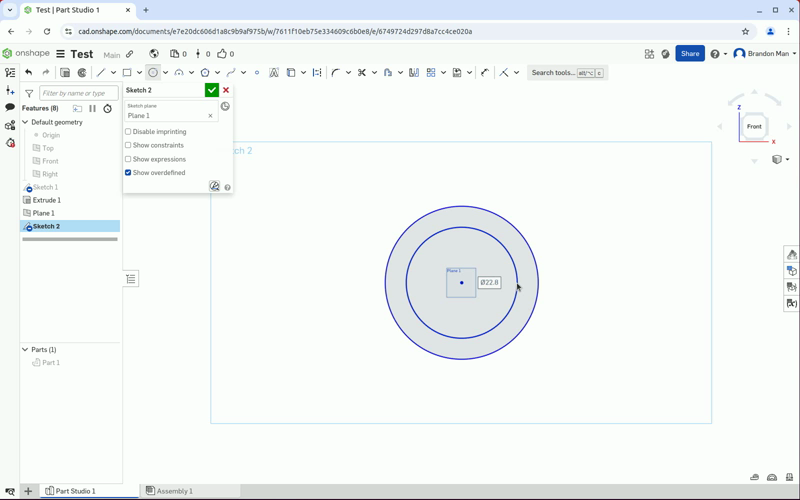
mouse_move(518, 312)
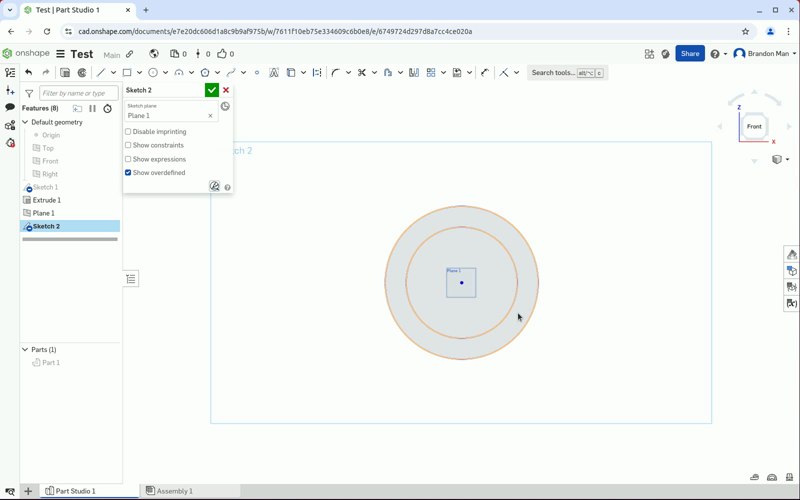
click(518, 312)
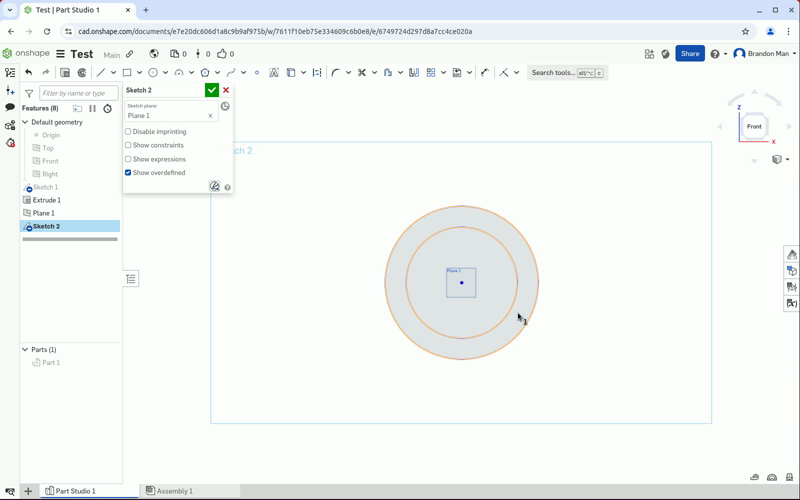
mouse_move(73, 352)
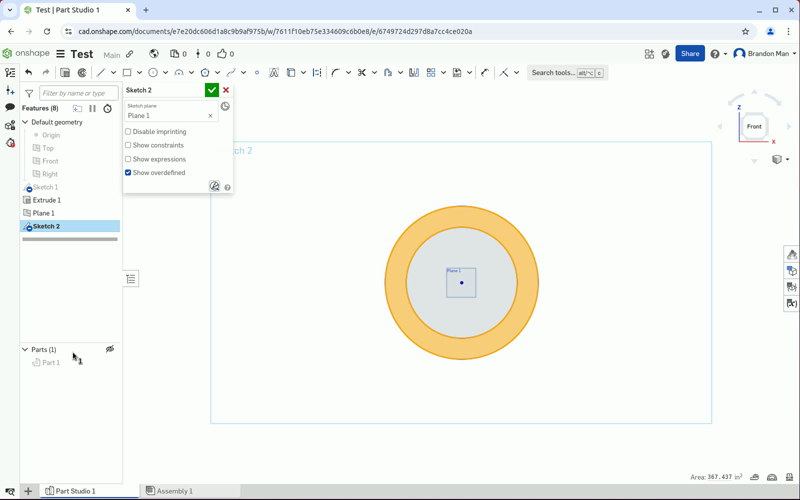
key(shift+y)
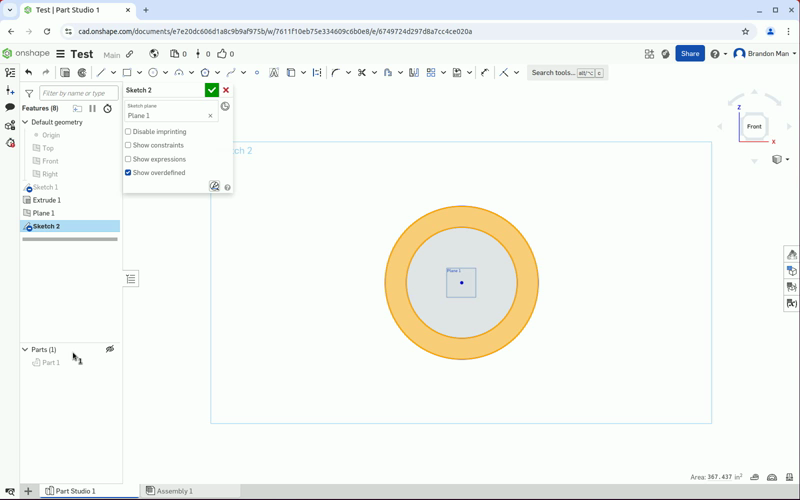
key(shift+e)
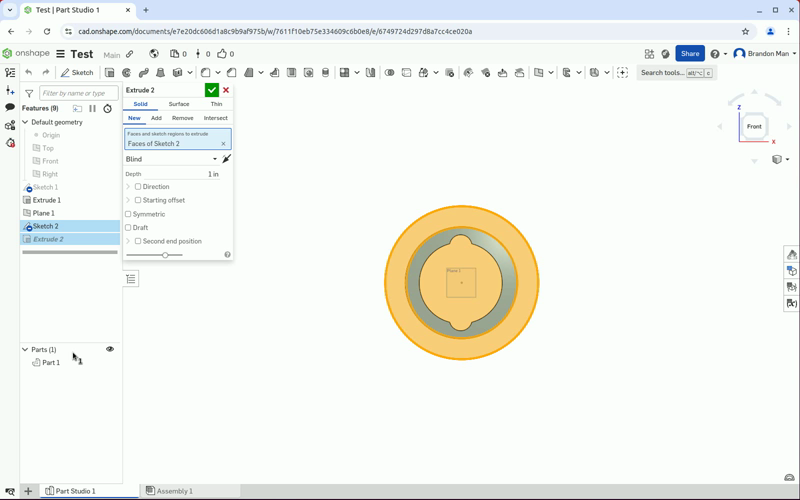
mouse_move(143, 106)
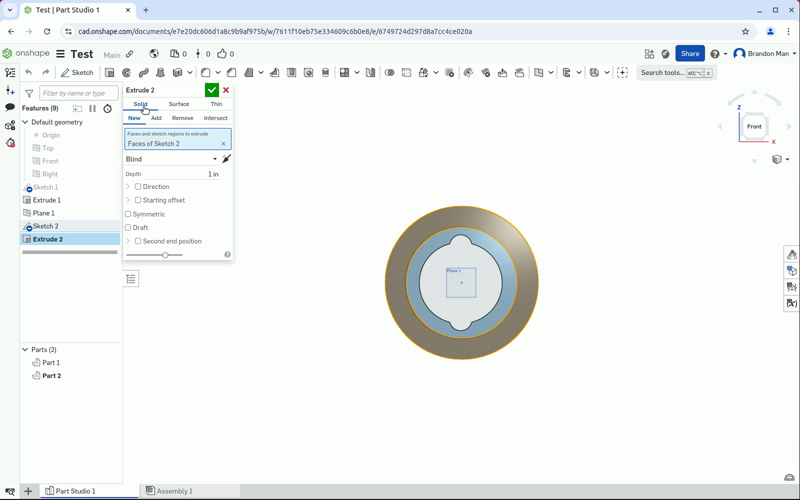
click(143, 106)
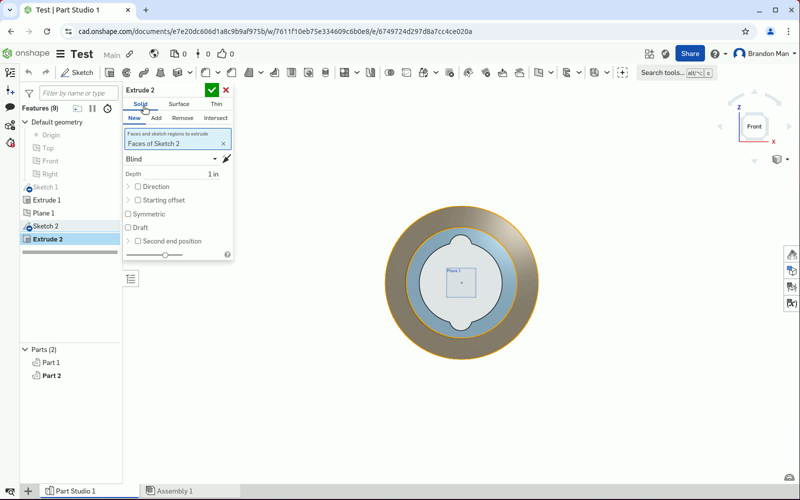
mouse_move(137, 120)
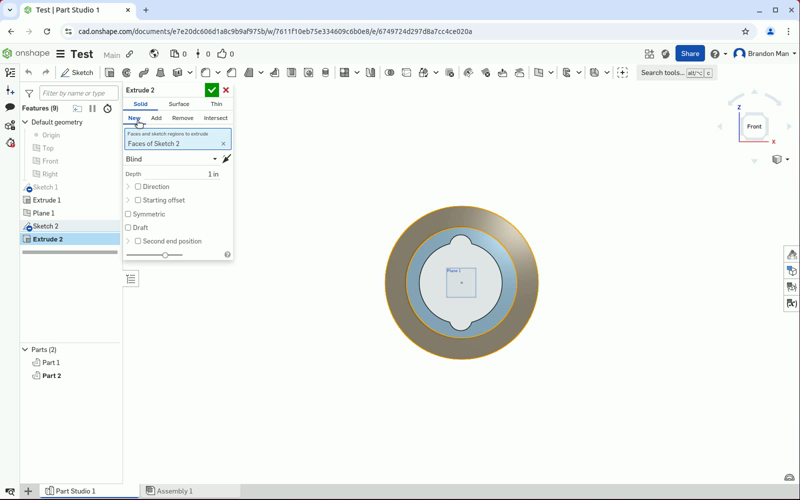
click(137, 120)
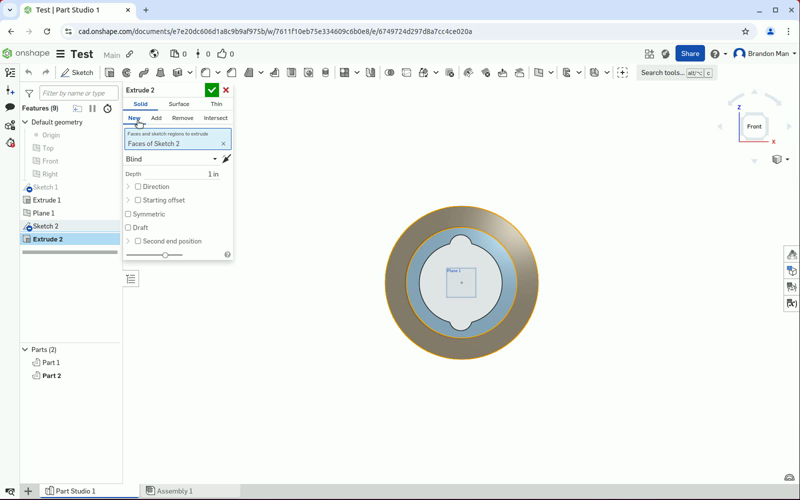
key(tab, 4)
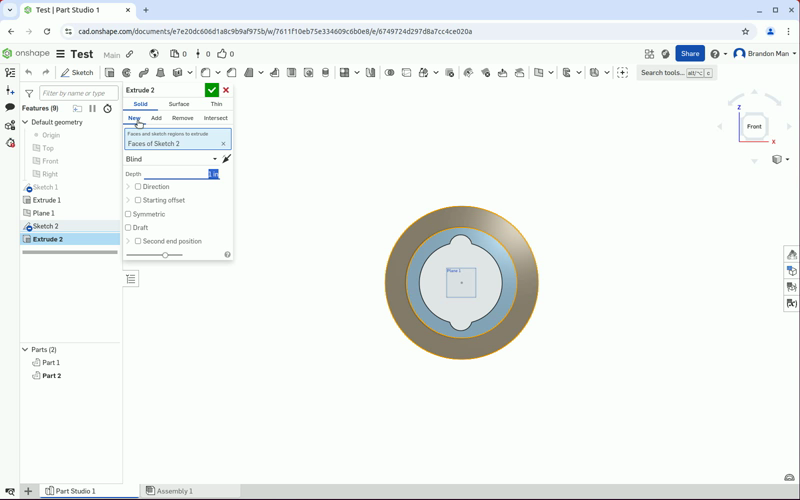
text(-11.313)
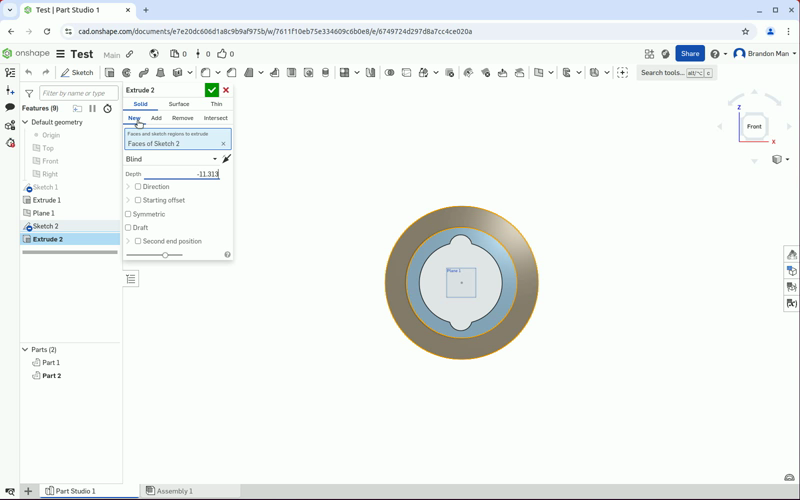
key(enter)
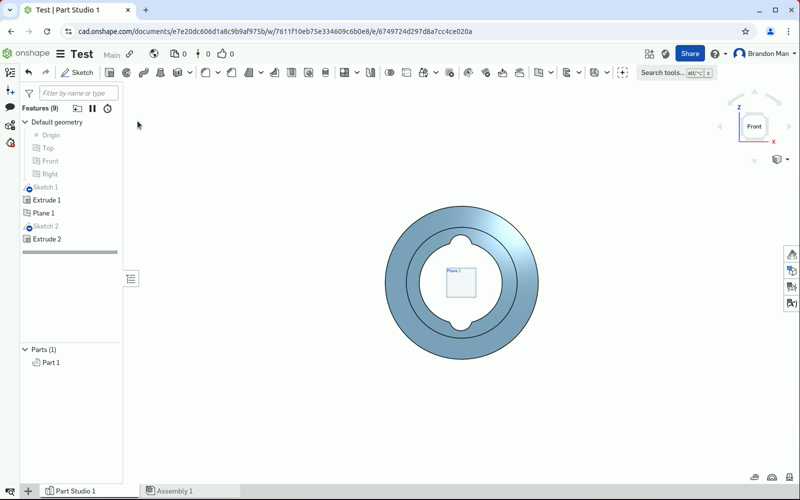
key(shift+h)
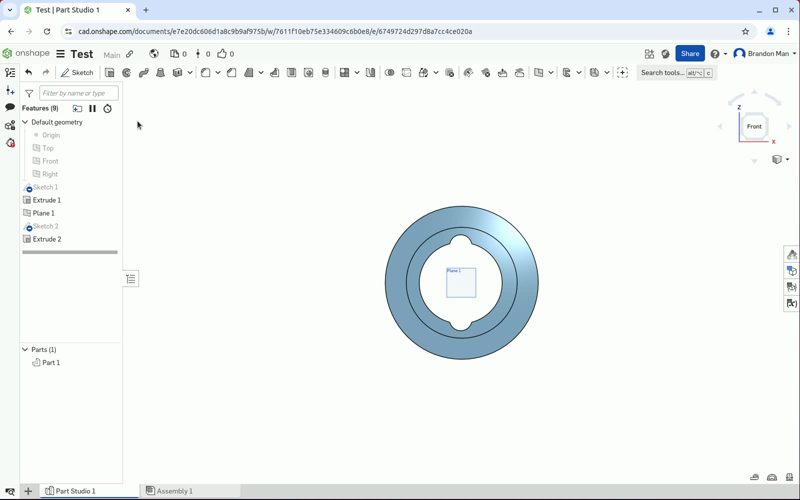
key(shift+h)
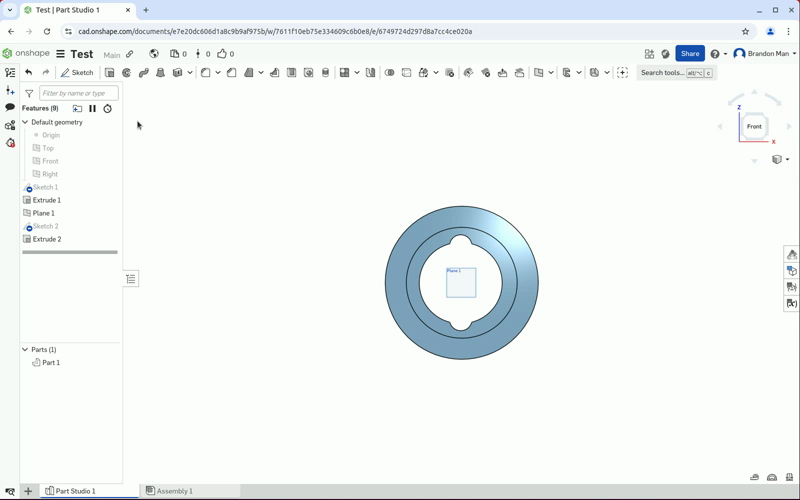
mouse_move(73, 189)
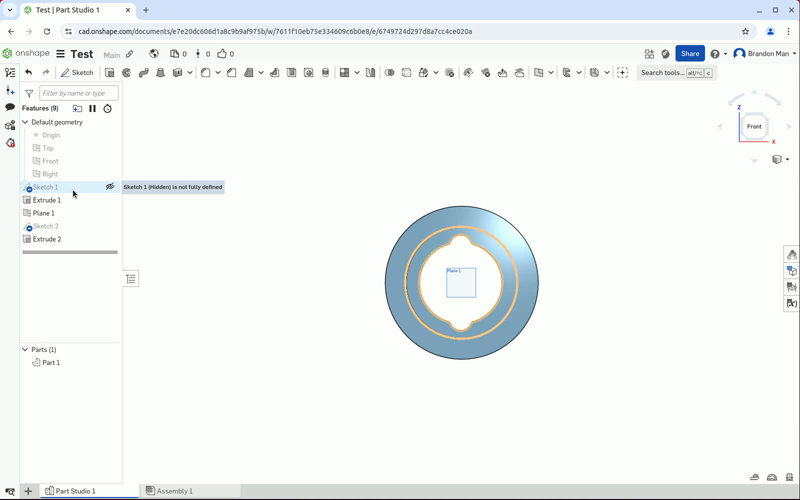
click(73, 189)
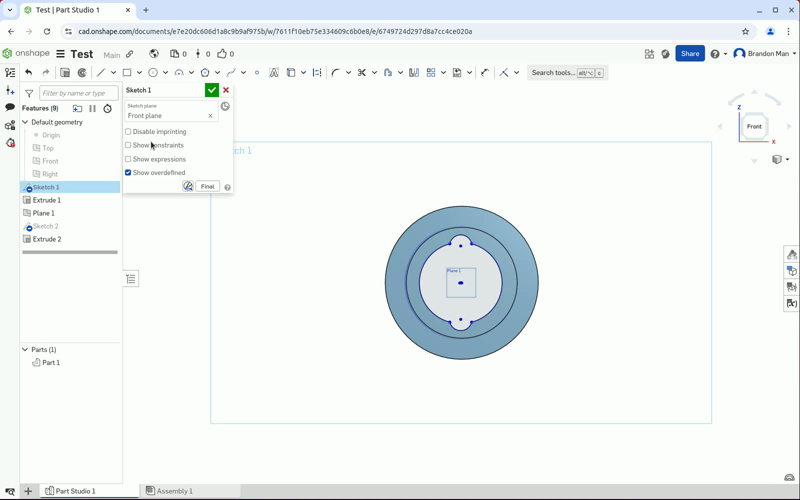
mouse_move(229, 92)
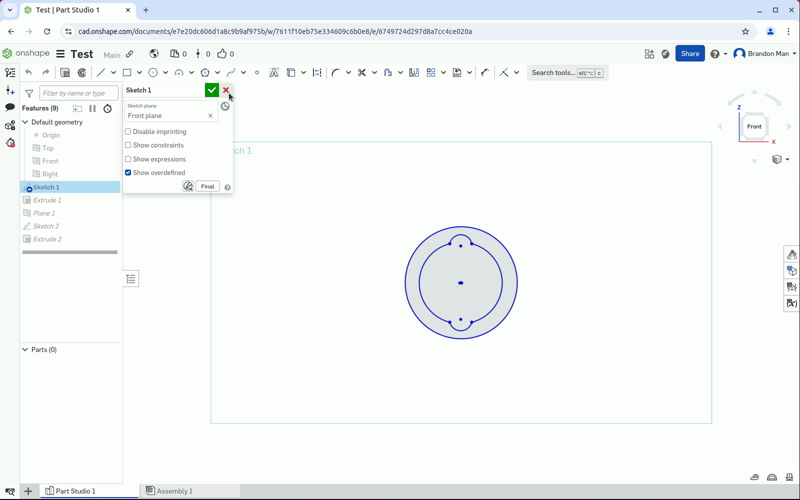
click(229, 92)
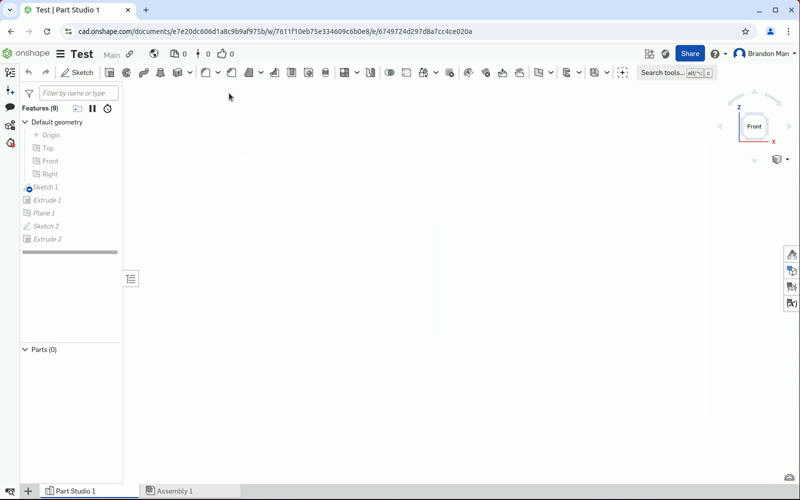
key(shift+s)
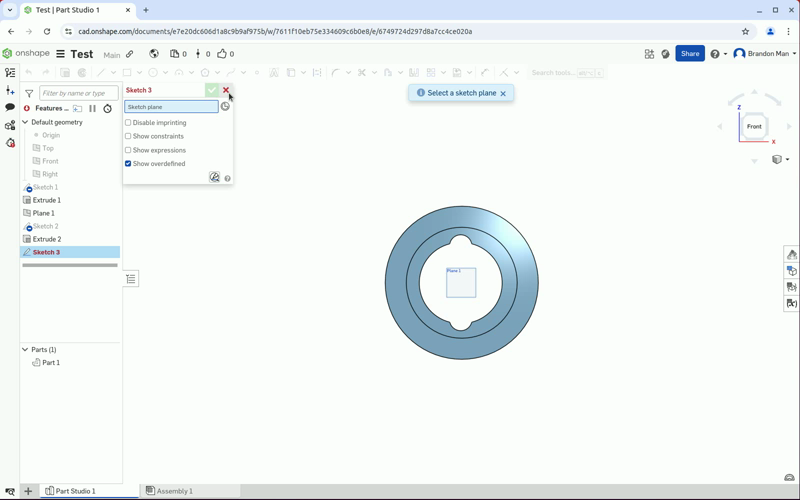
mouse_move(73, 215)
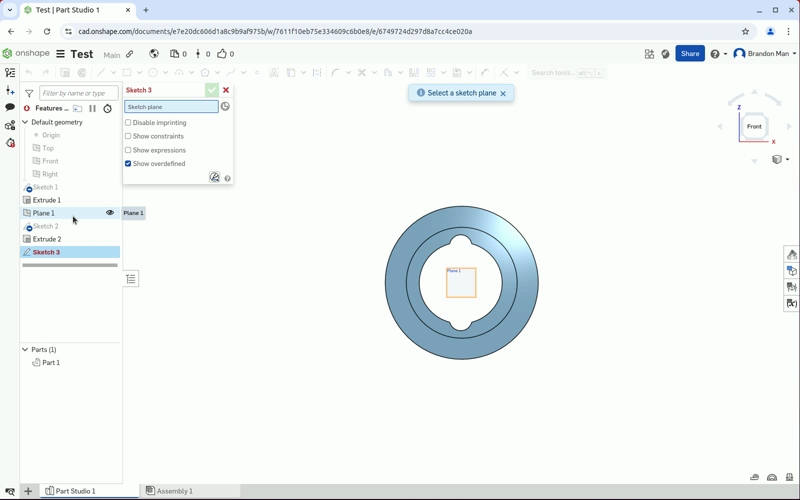
click(73, 215)
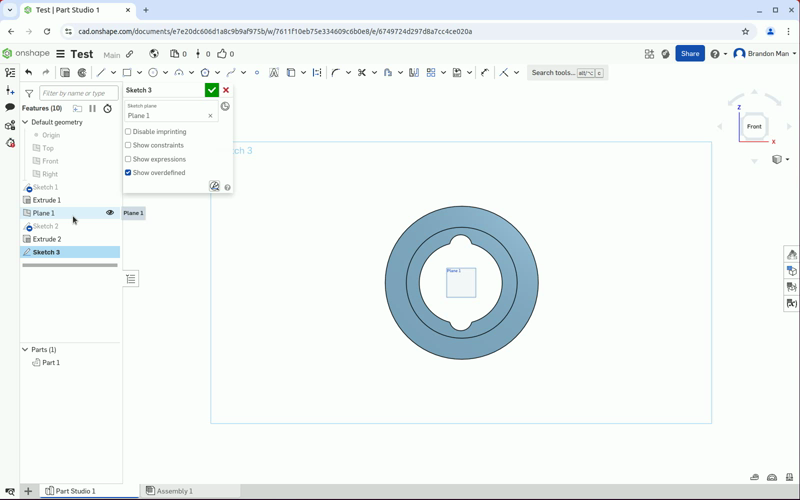
mouse_move(73, 352)
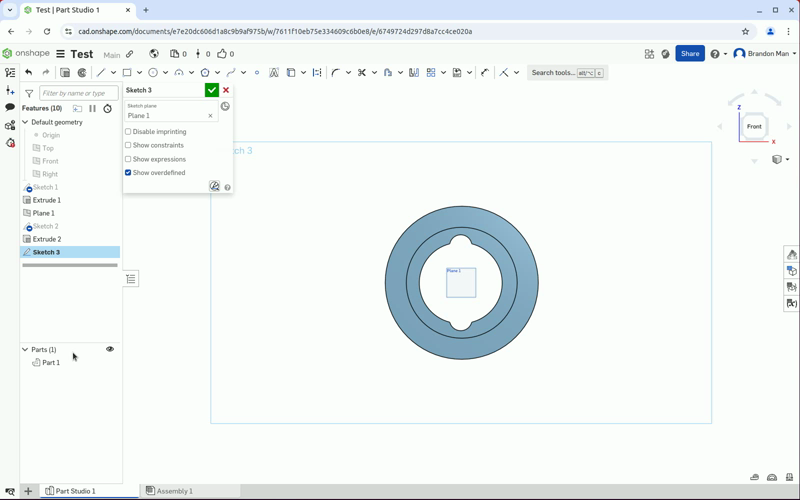
key(y)
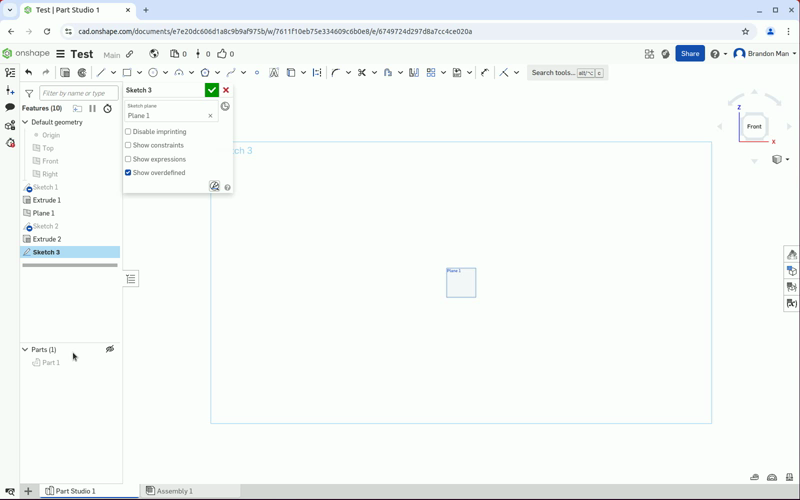
key(c)
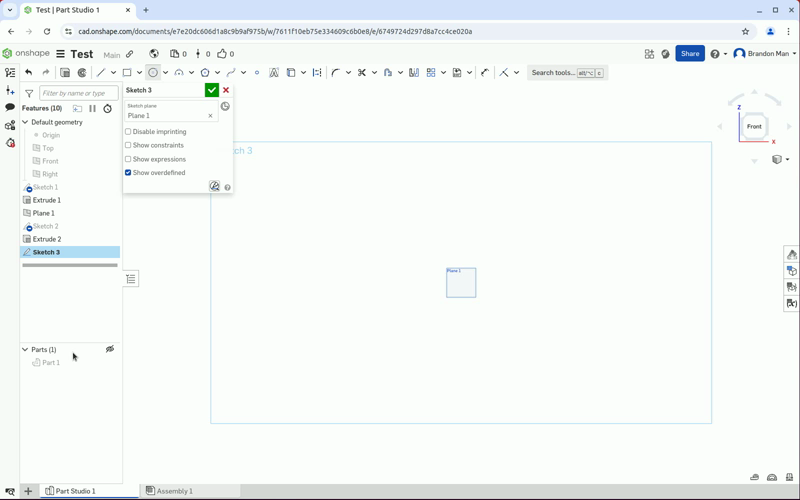
key_down(shift)
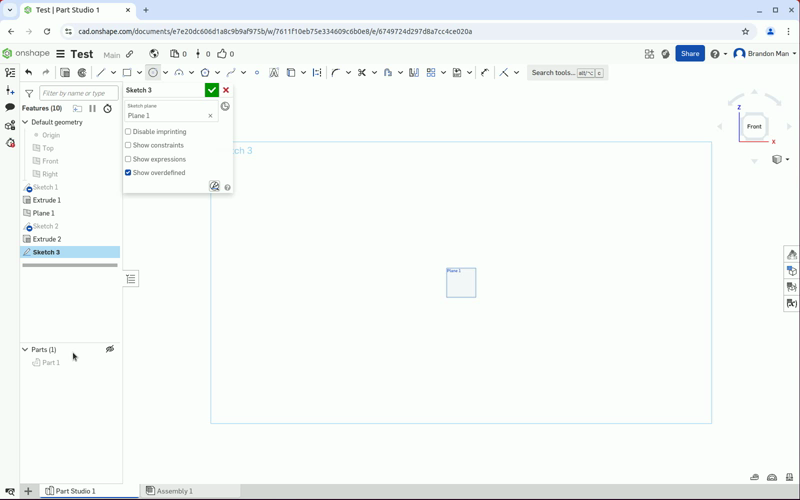
mouse_move(501, 241)
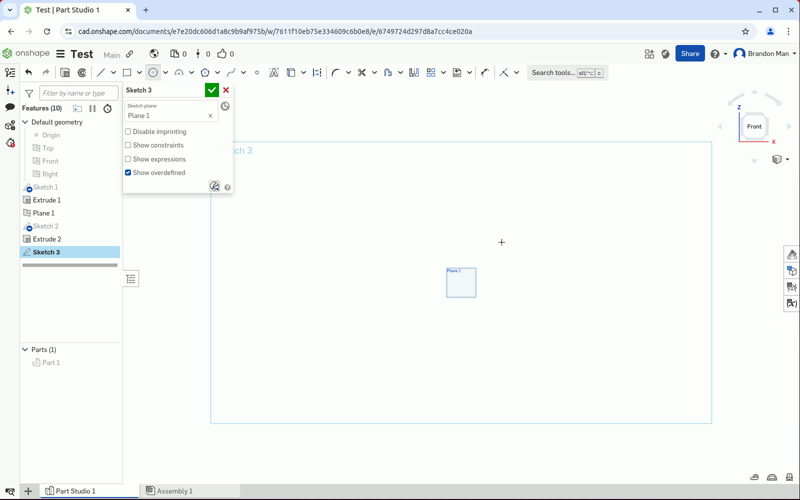
click(501, 241)
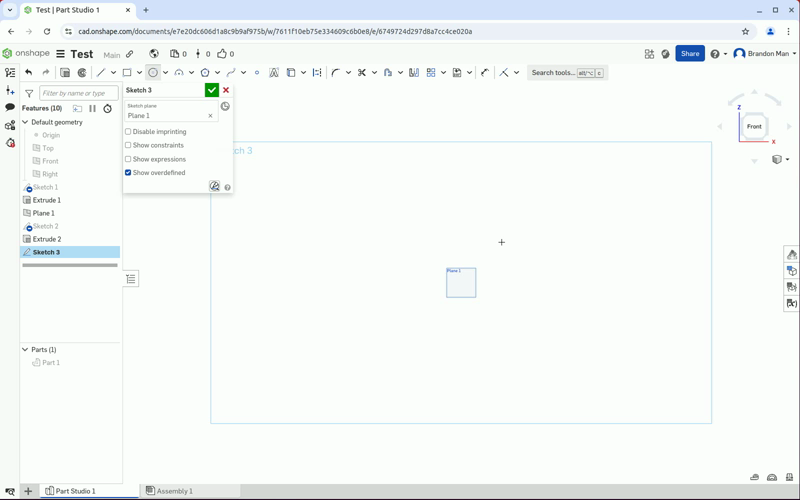
key_up(shift)
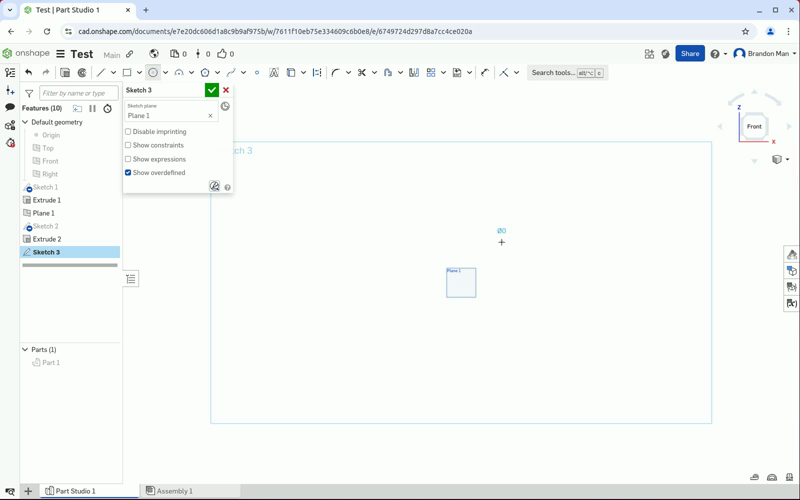
mouse_move(507, 241)
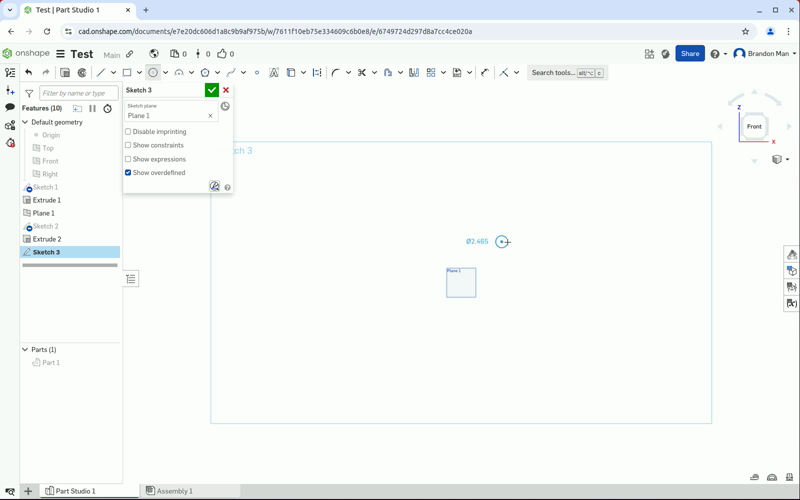
click(507, 241)
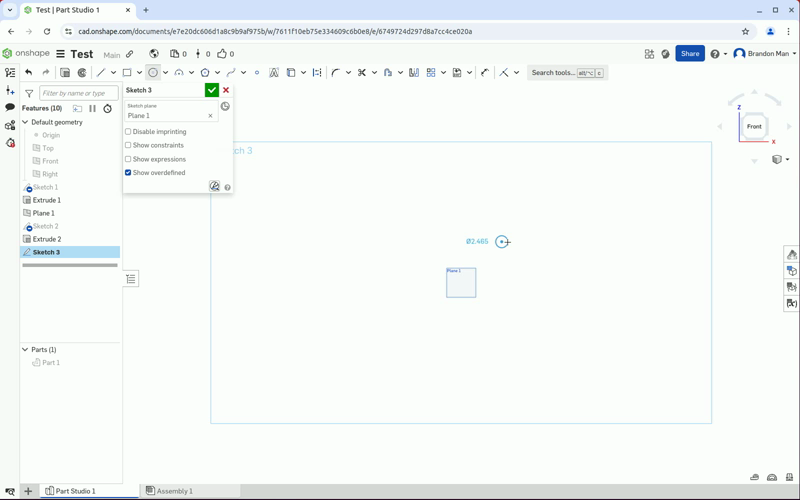
key(esc)
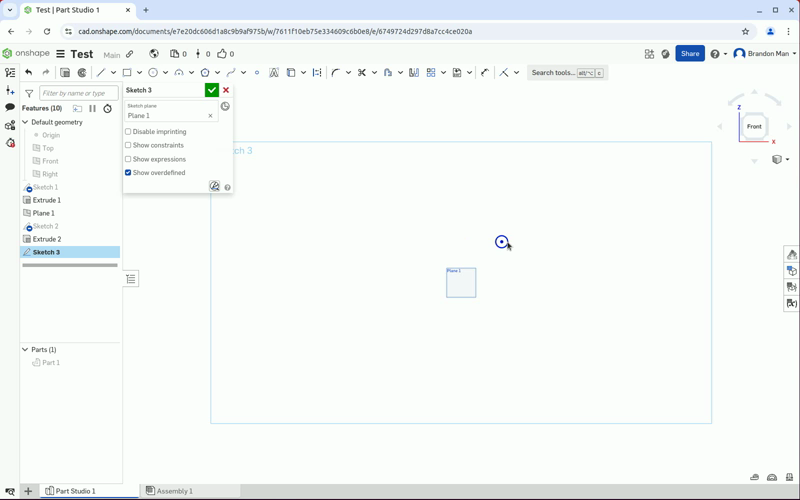
mouse_move(499, 237)
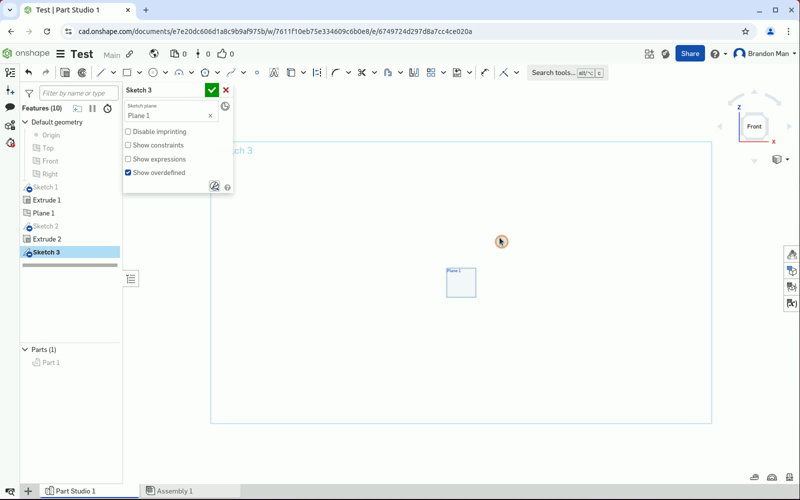
scroll(6)
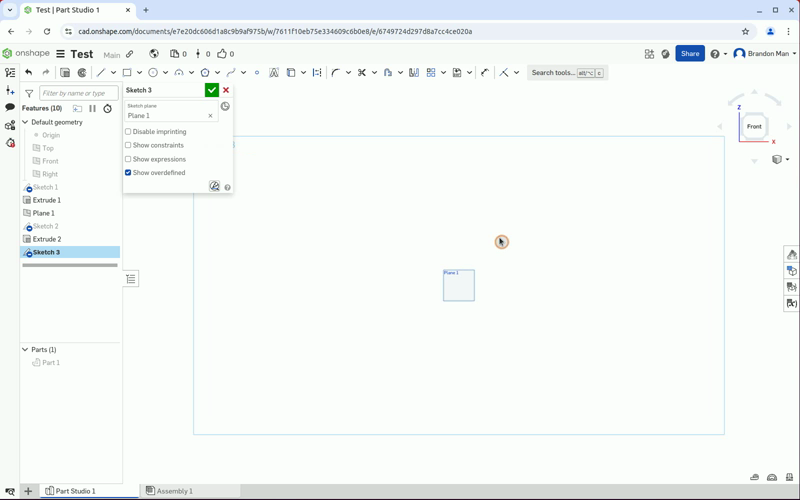
scroll(6)
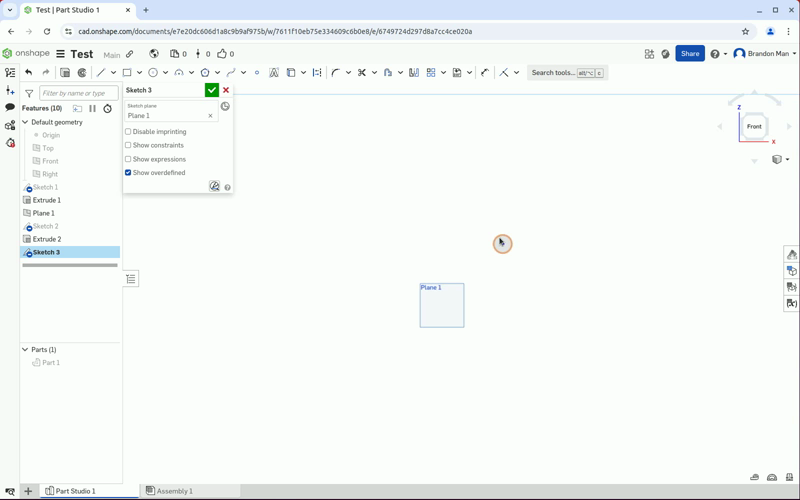
scroll(6)
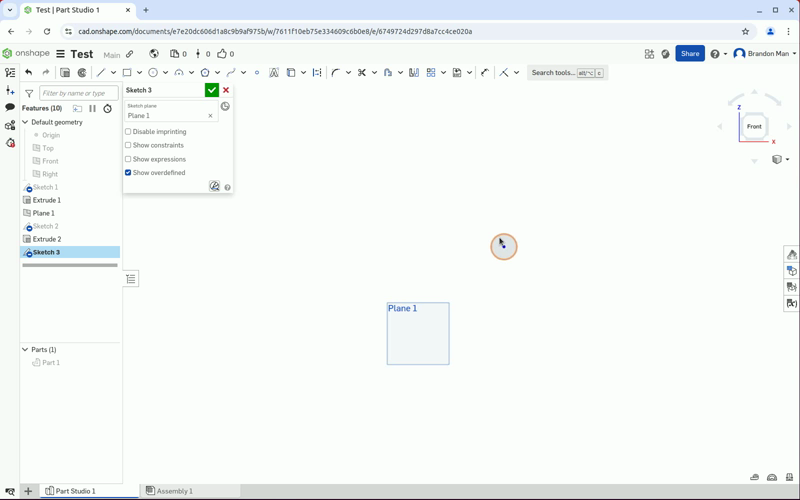
scroll(6)
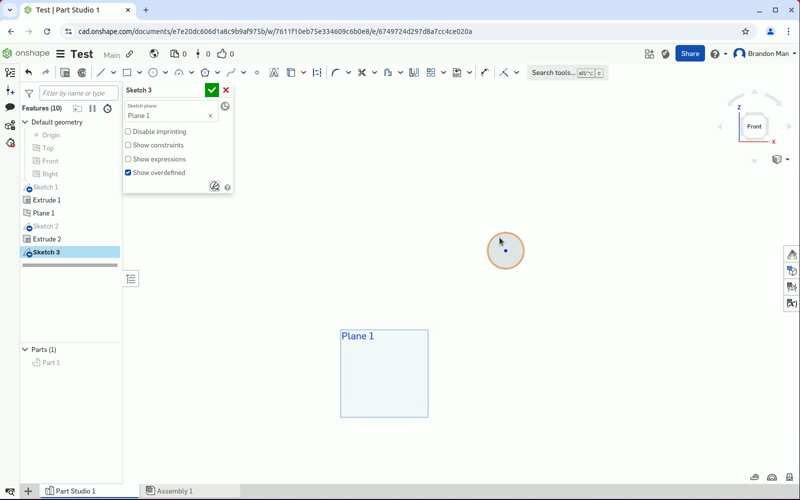
scroll(6)
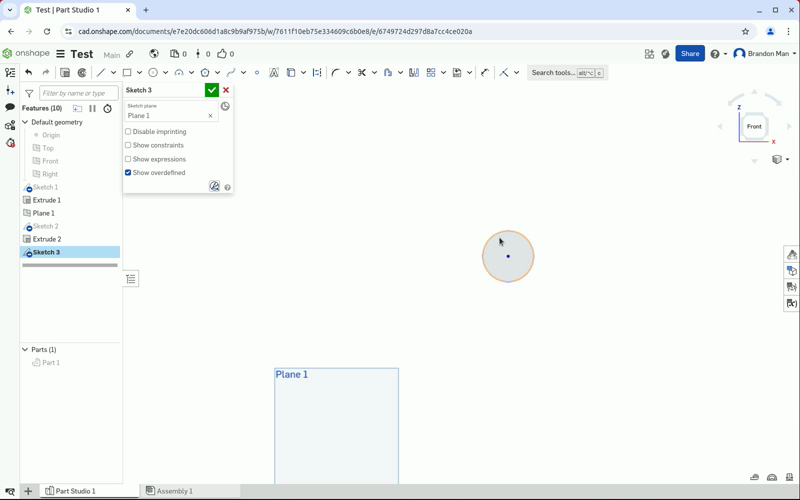
scroll(6)
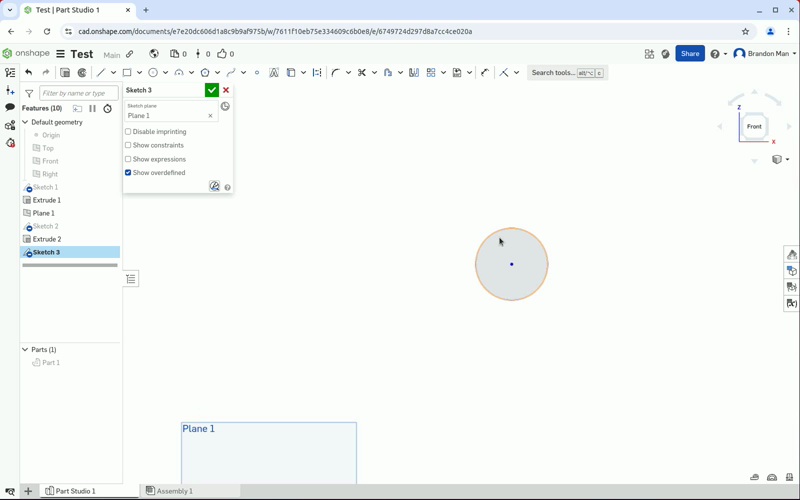
scroll(6)
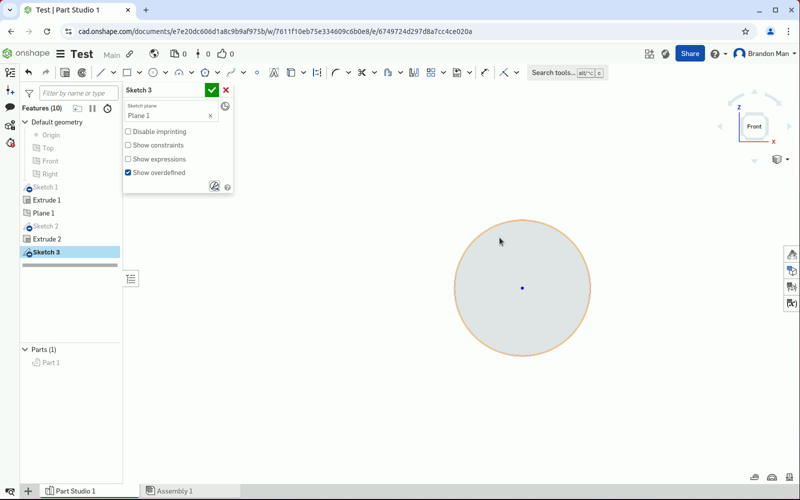
click(499, 237)
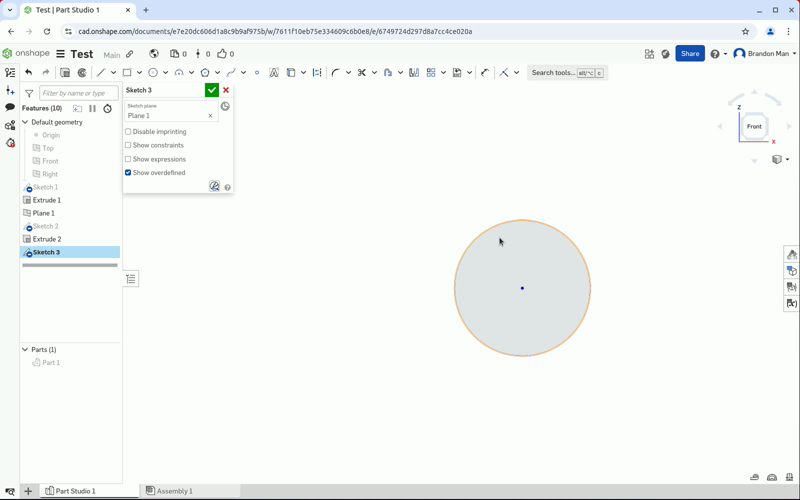
scroll(-6)
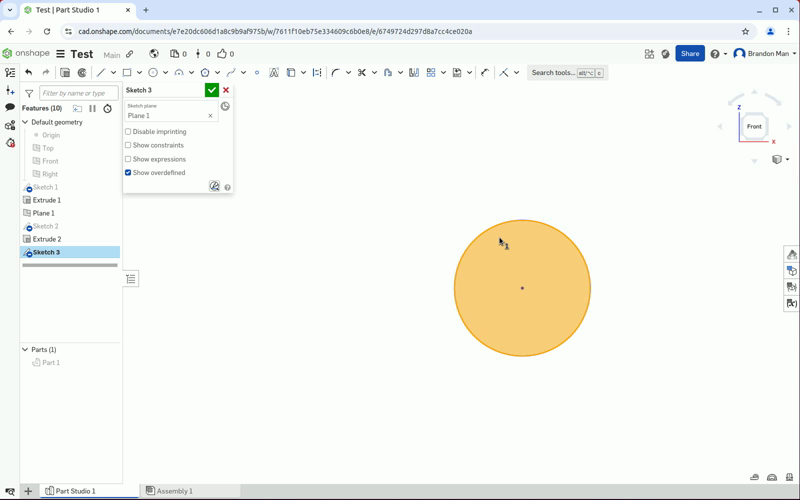
scroll(-6)
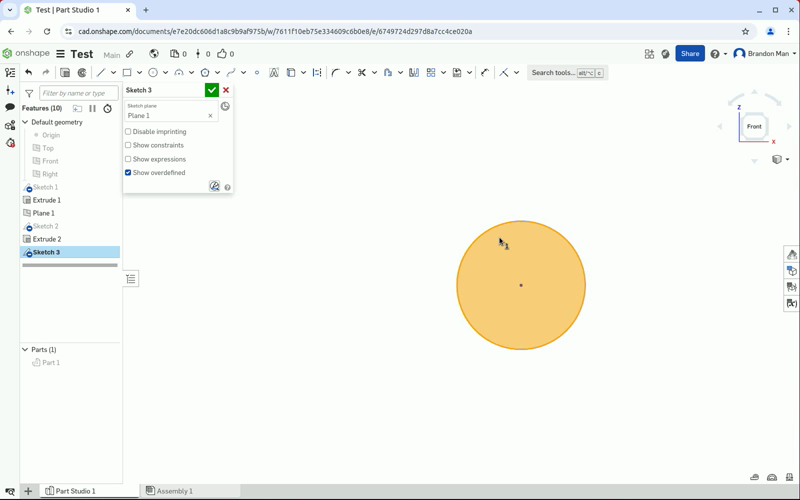
scroll(-6)
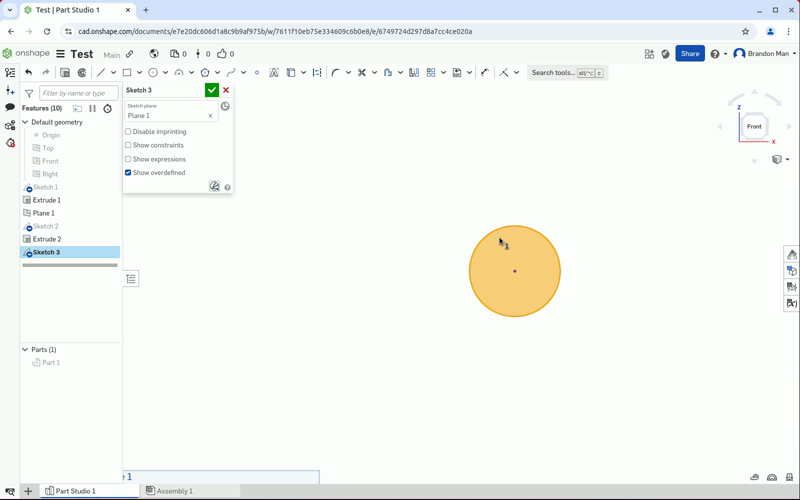
scroll(-6)
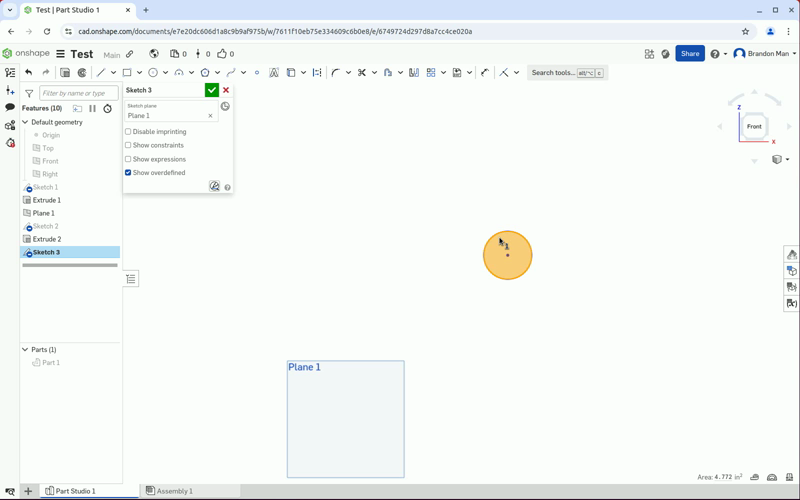
scroll(-6)
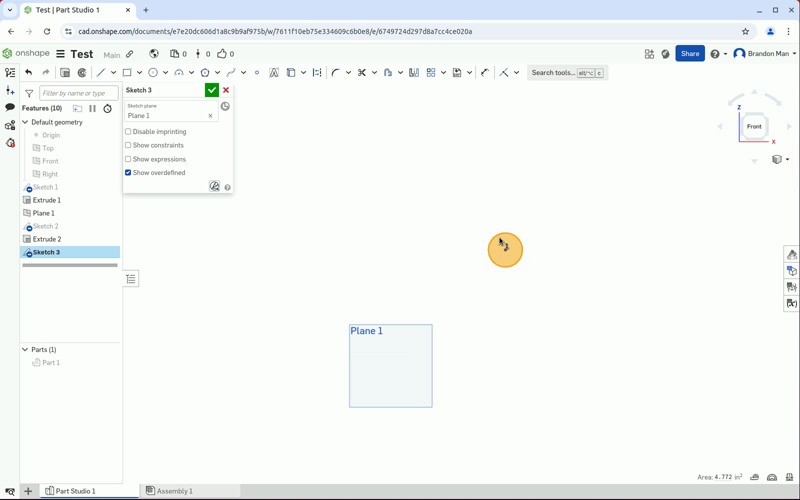
scroll(-6)
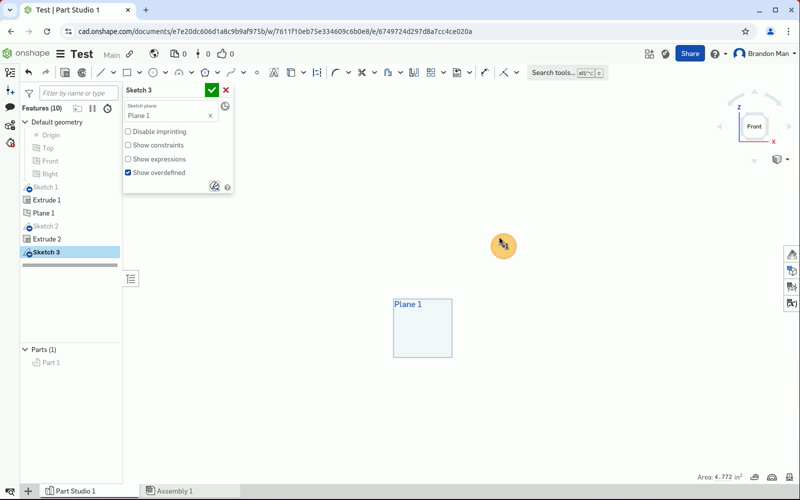
scroll(-6)
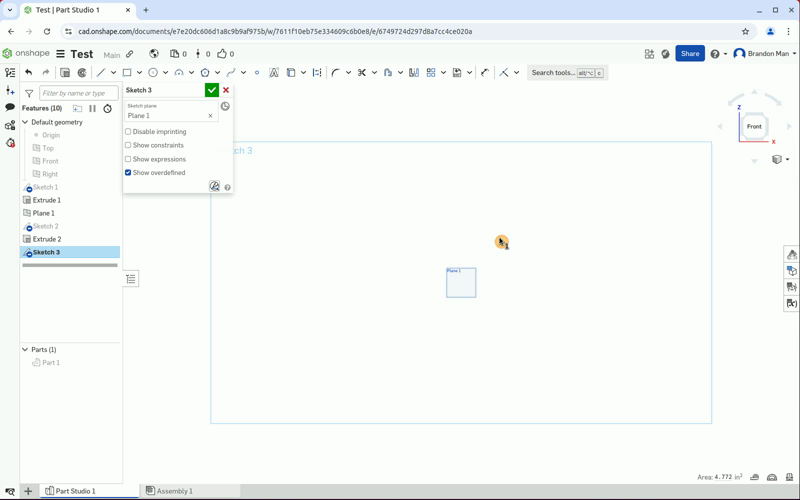
mouse_move(73, 352)
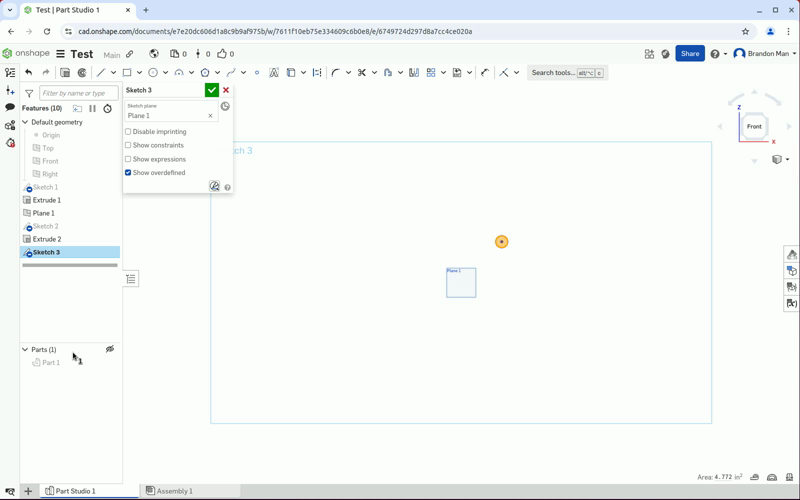
key(shift+y)
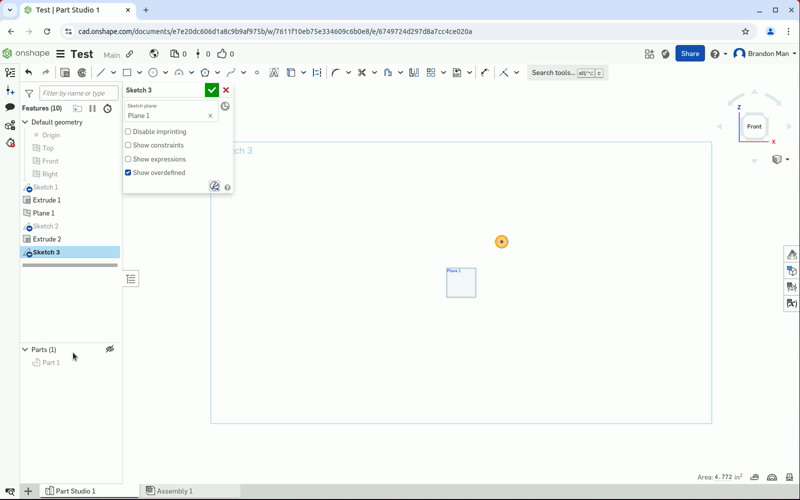
key(shift+e)
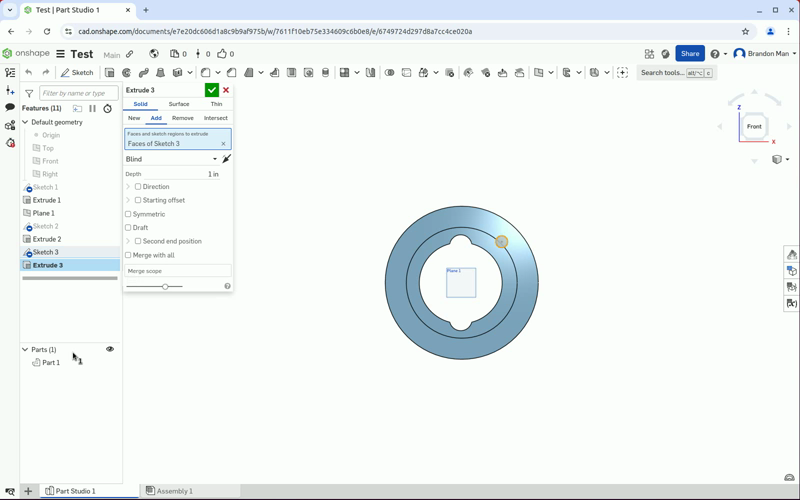
mouse_move(143, 106)
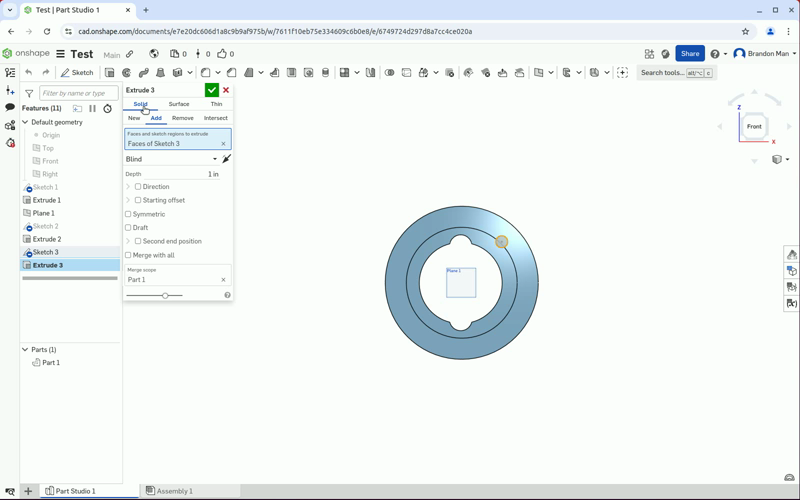
click(143, 106)
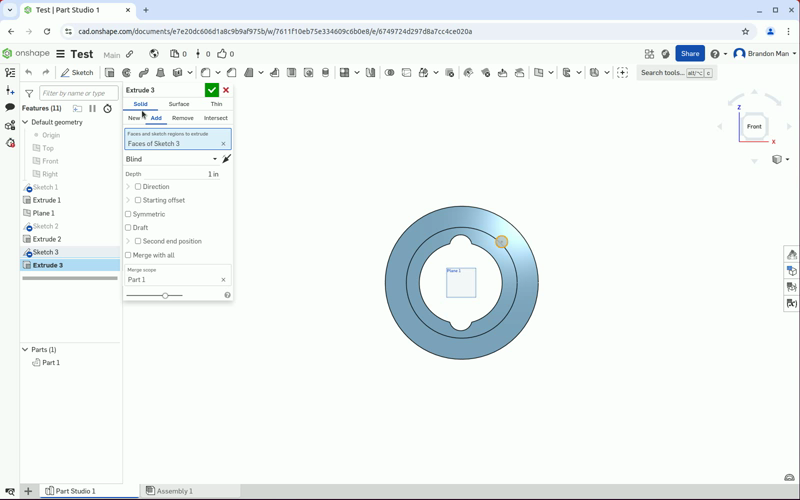
mouse_move(137, 120)
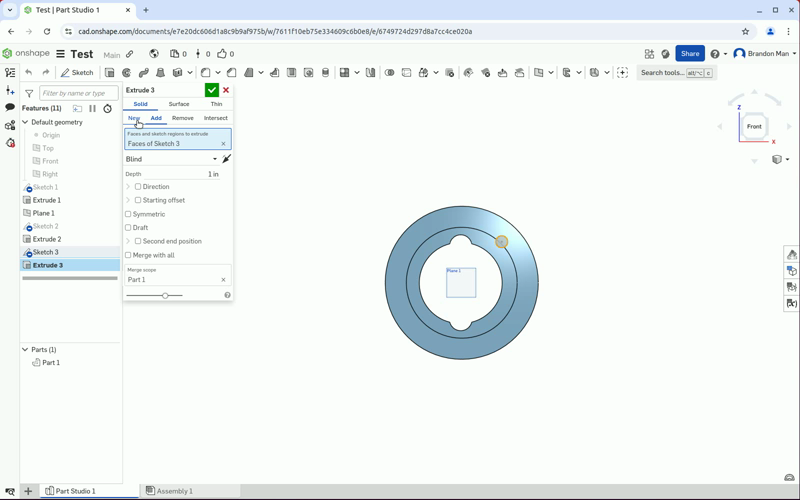
click(137, 120)
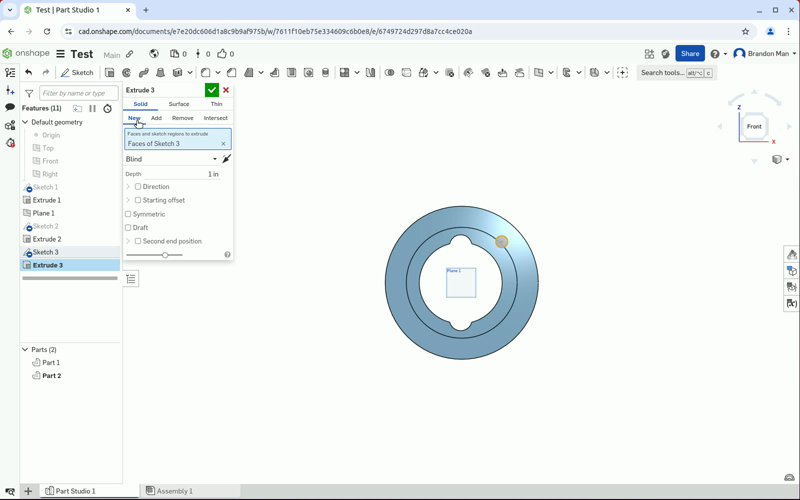
key(tab, 4)
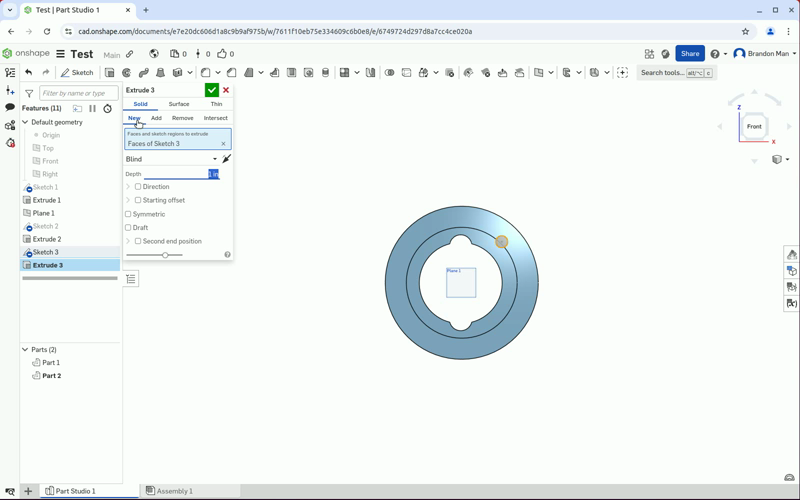
text(1.685)
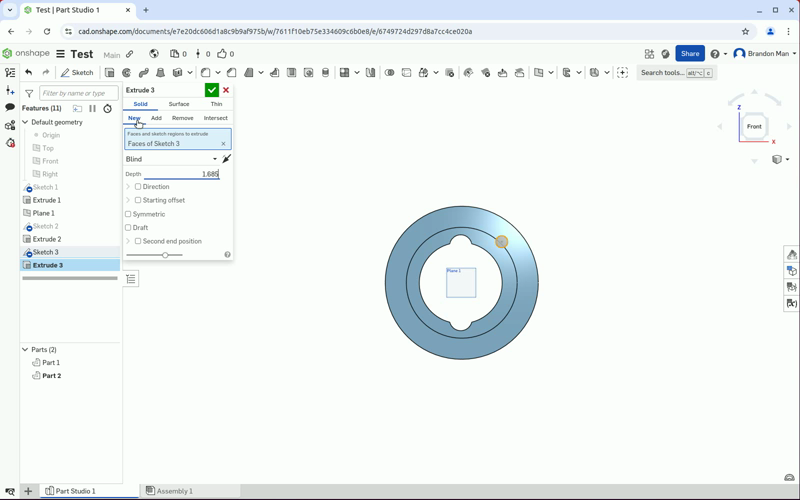
key(enter)
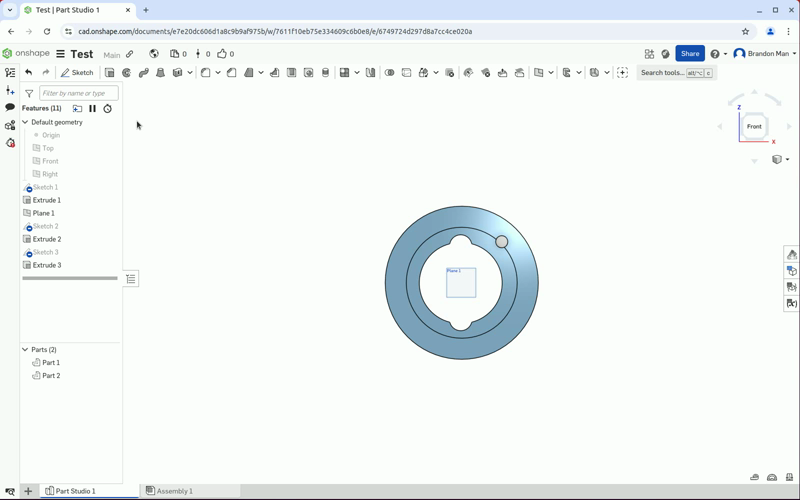
key(shift+h)
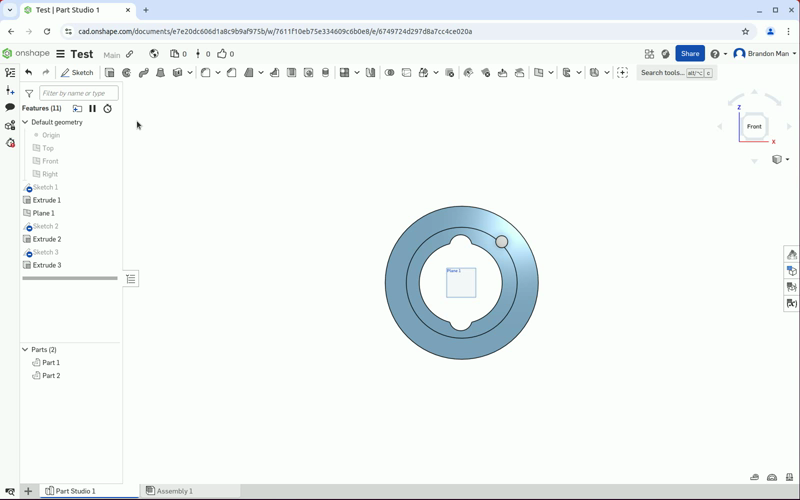
key(shift+h)
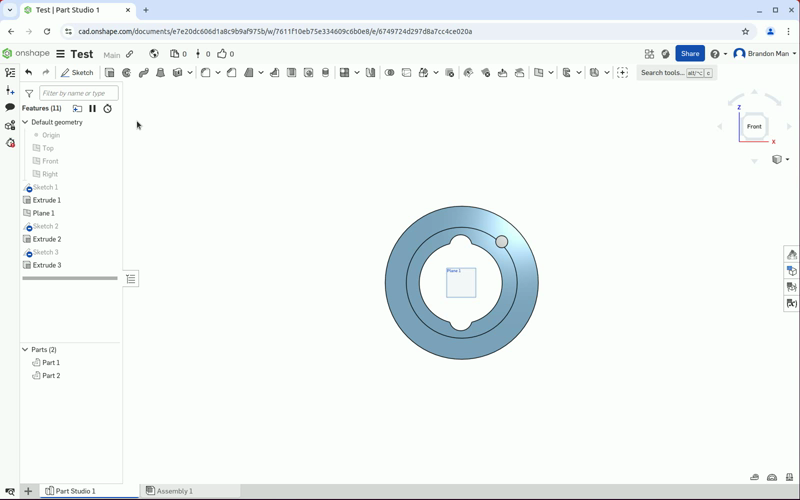
mouse_move(73, 189)
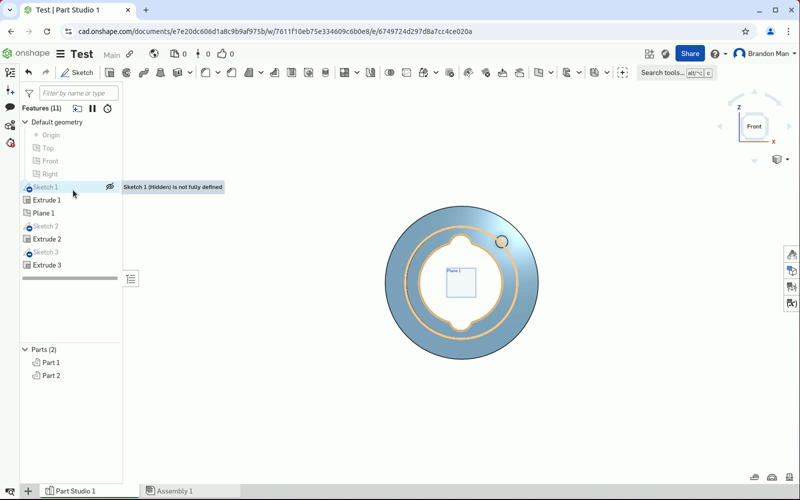
click(73, 189)
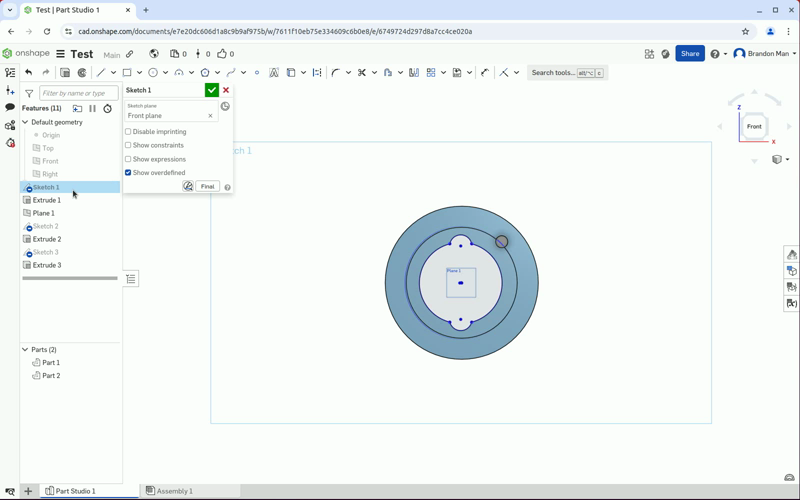
mouse_move(229, 92)
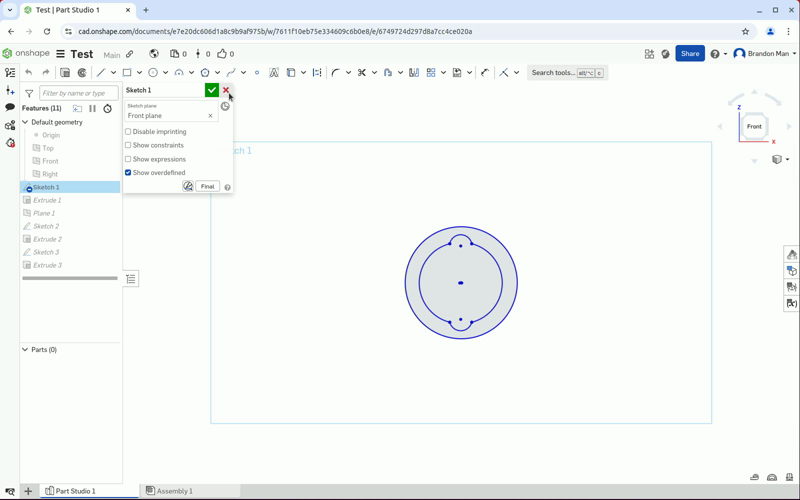
click(229, 92)
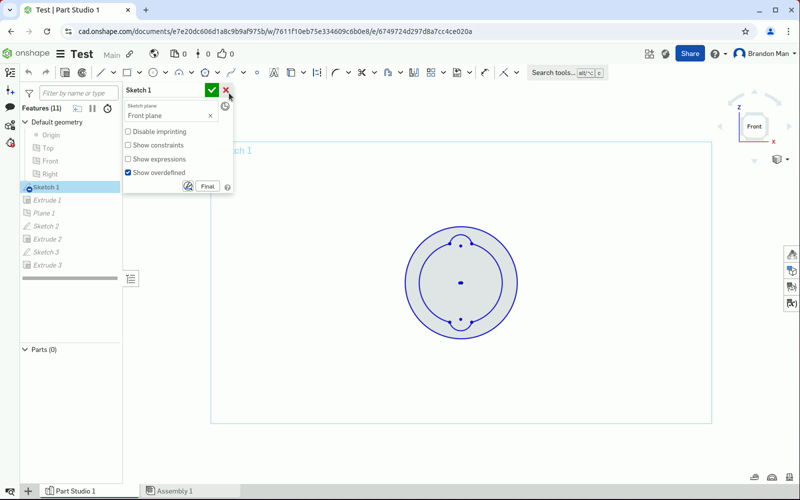
key(shift+s)
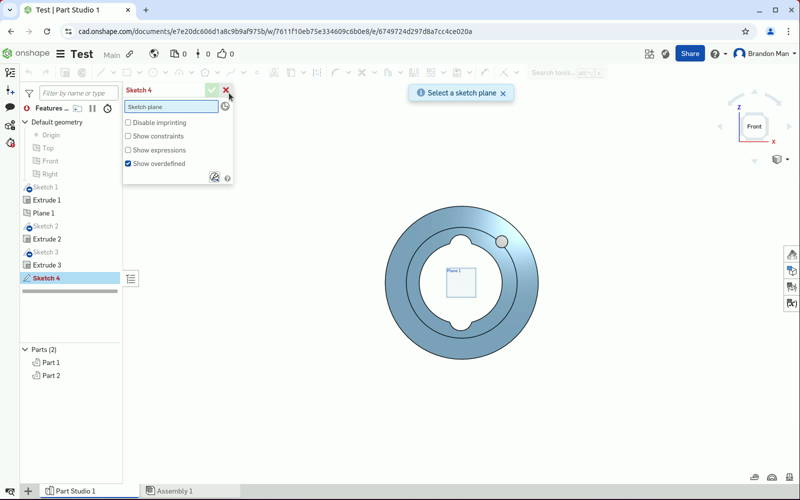
mouse_move(73, 215)
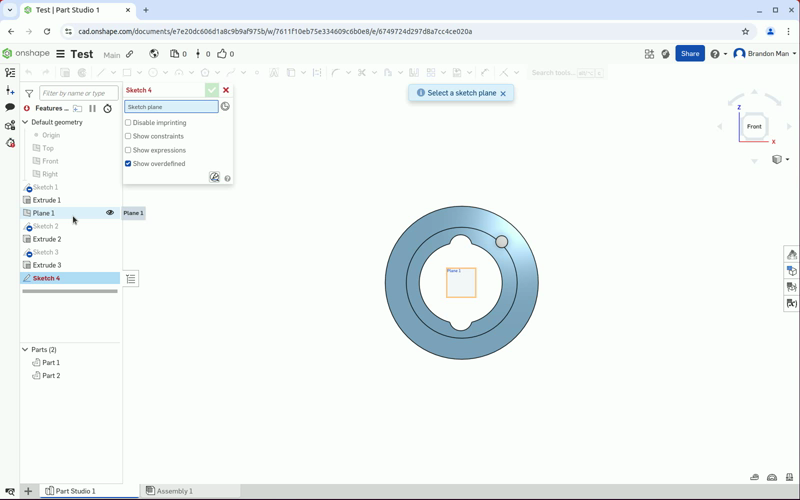
click(73, 215)
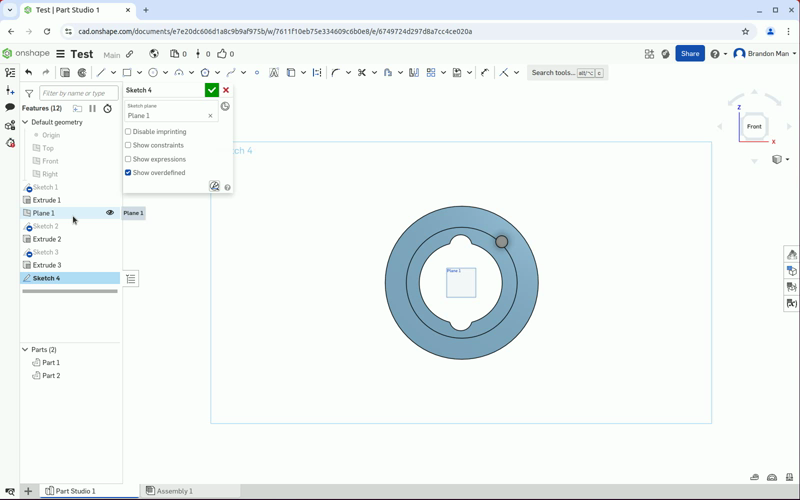
mouse_move(73, 352)
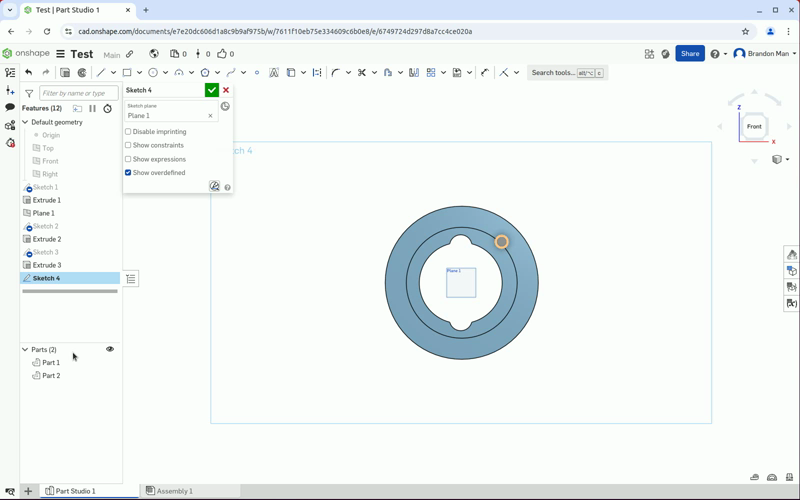
key(y)
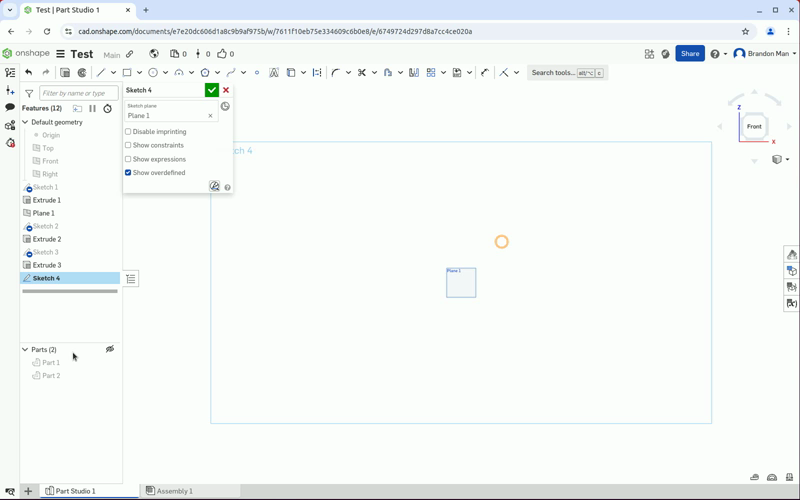
key(c)
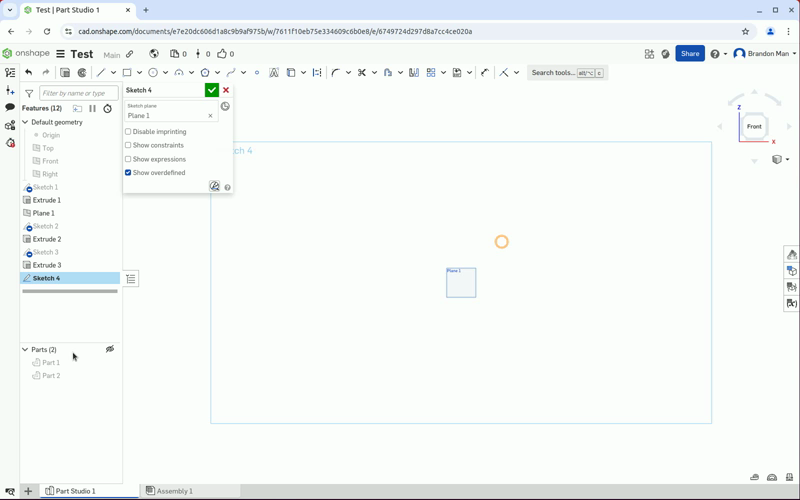
key_down(shift)
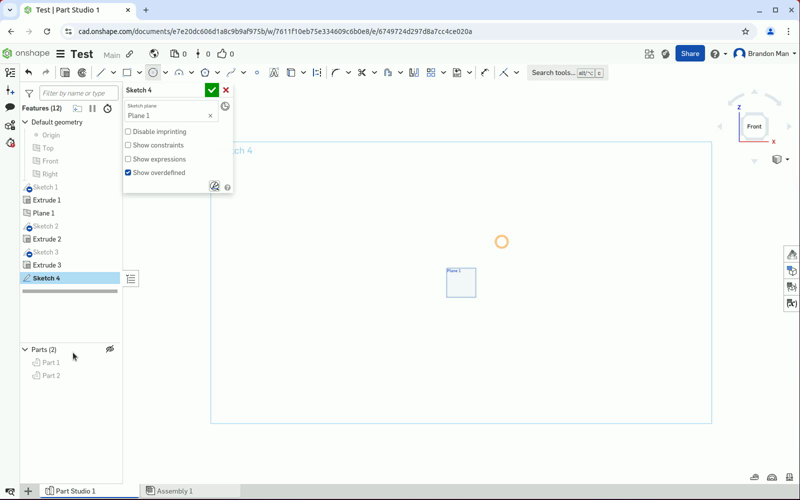
mouse_move(419, 241)
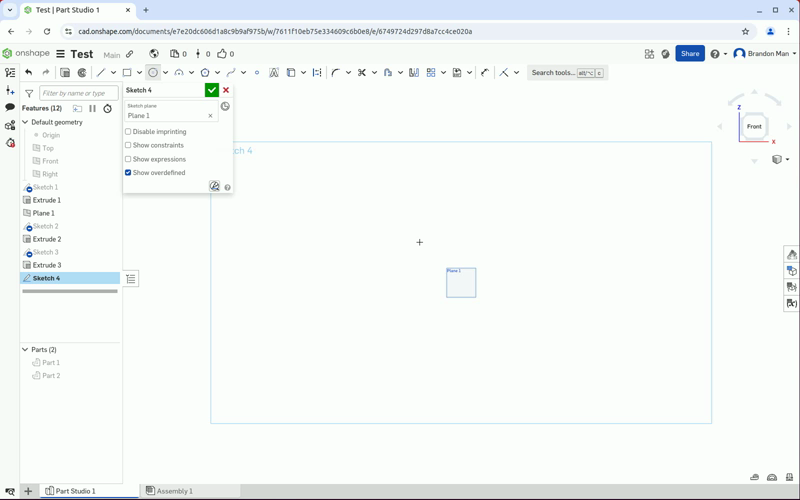
click(419, 241)
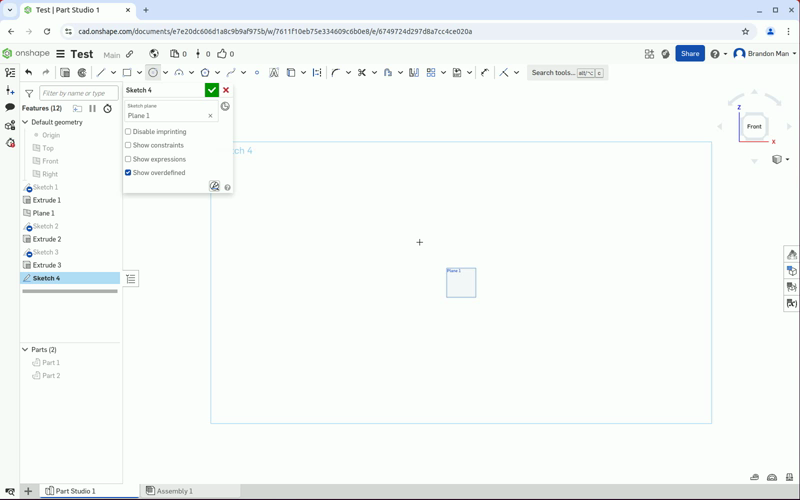
key_up(shift)
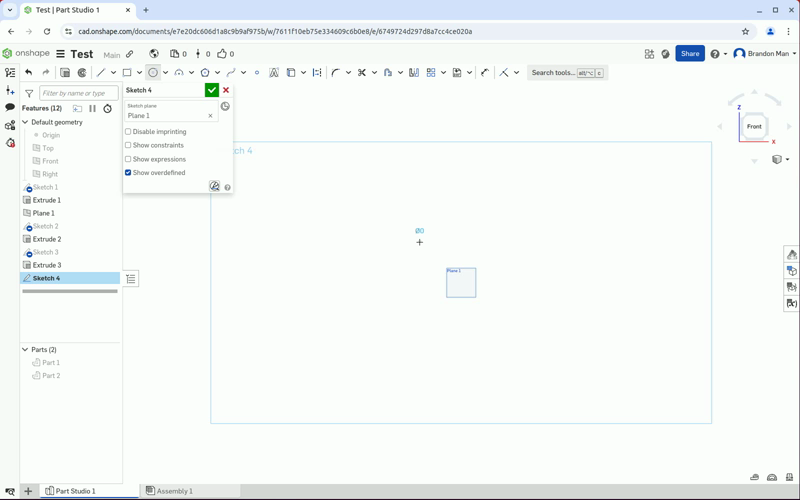
mouse_move(426, 241)
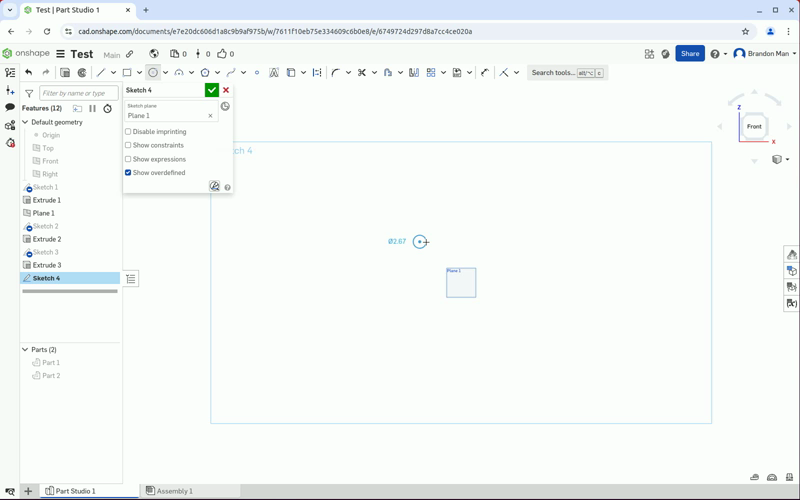
click(426, 241)
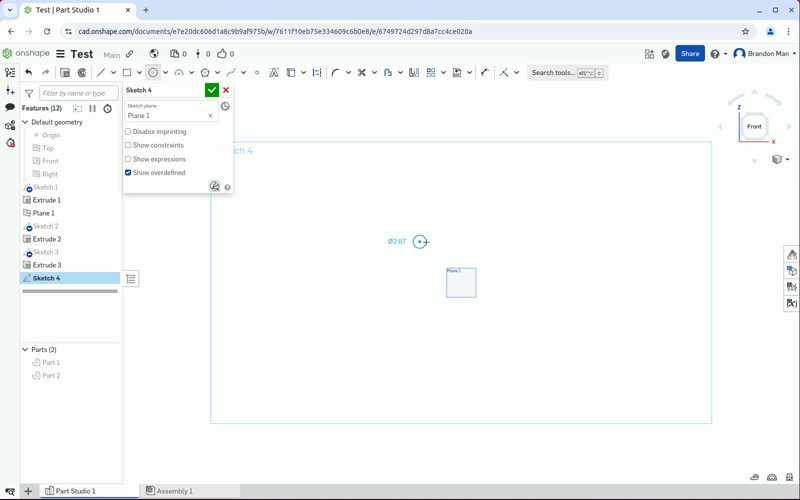
key(esc)
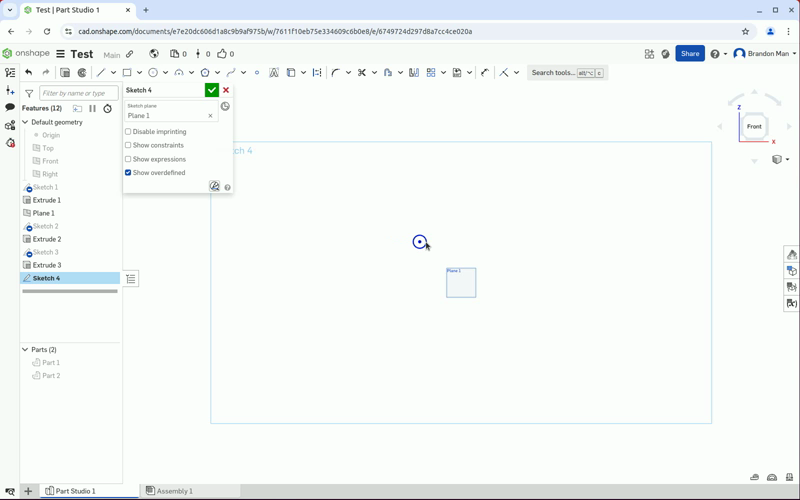
mouse_move(421, 238)
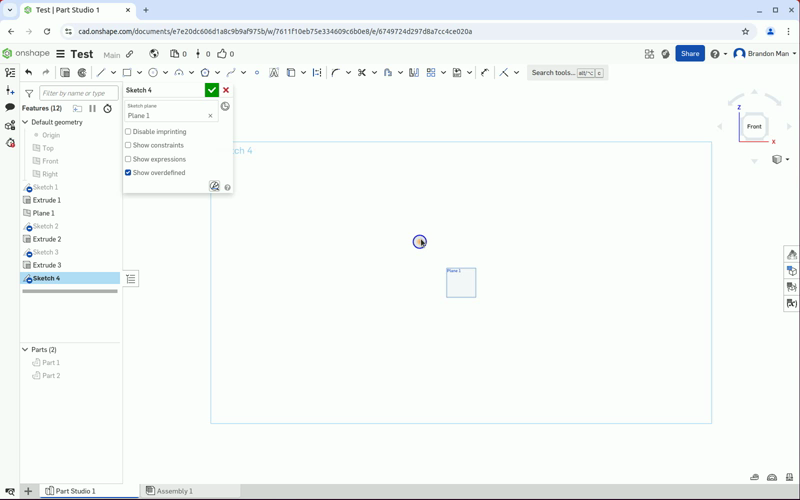
scroll(6)
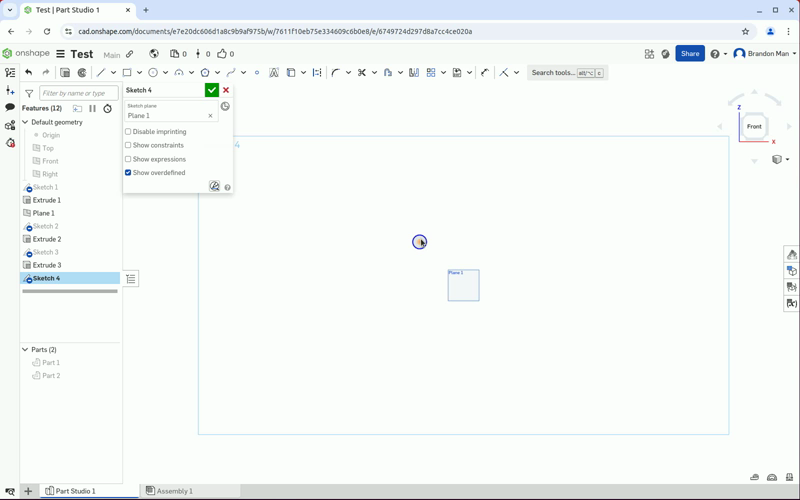
scroll(6)
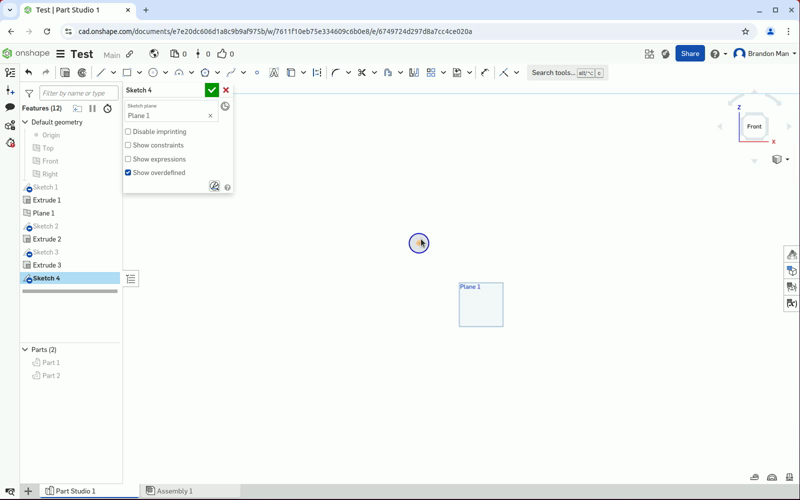
scroll(6)
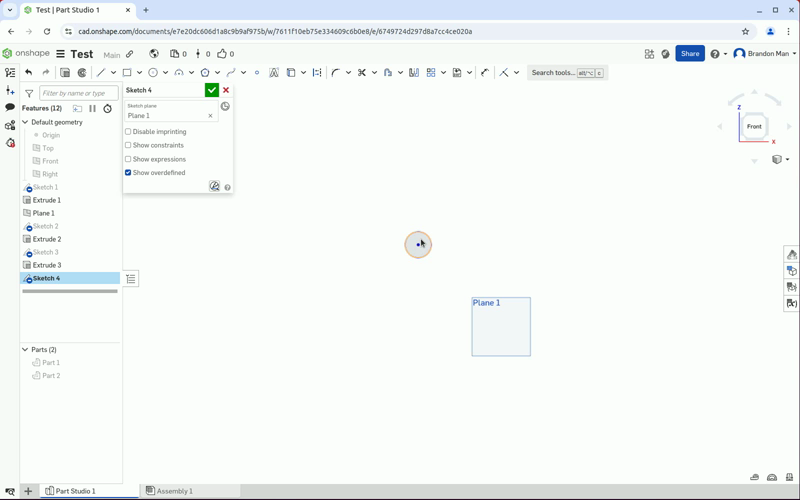
scroll(6)
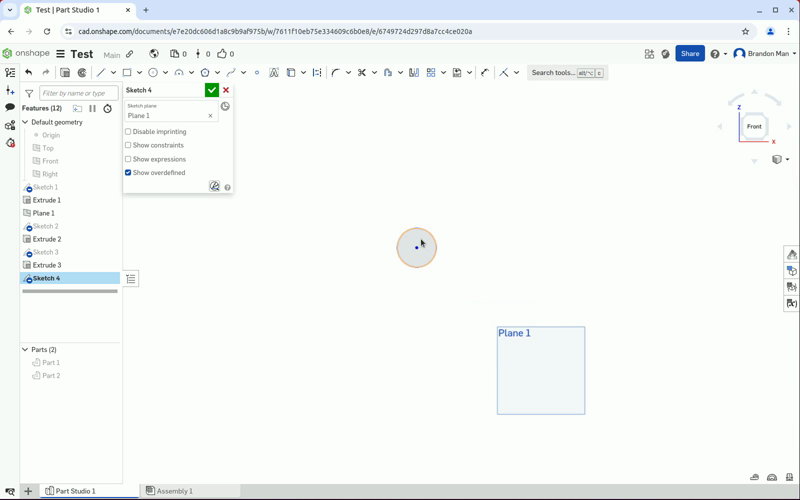
scroll(6)
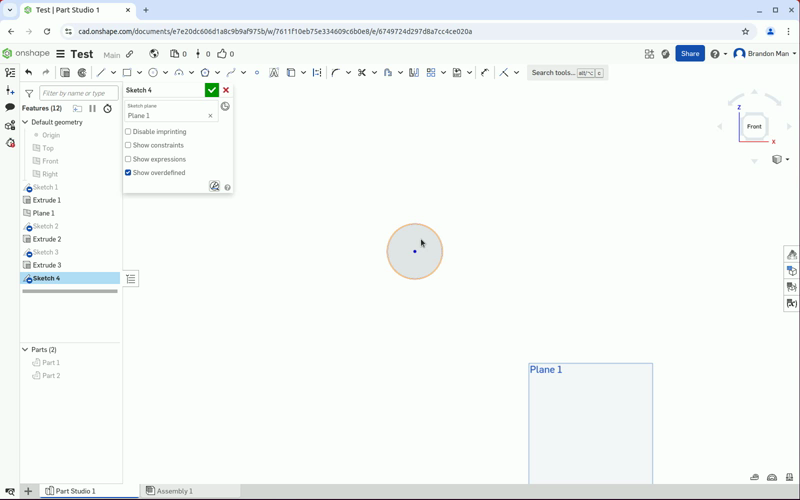
scroll(6)
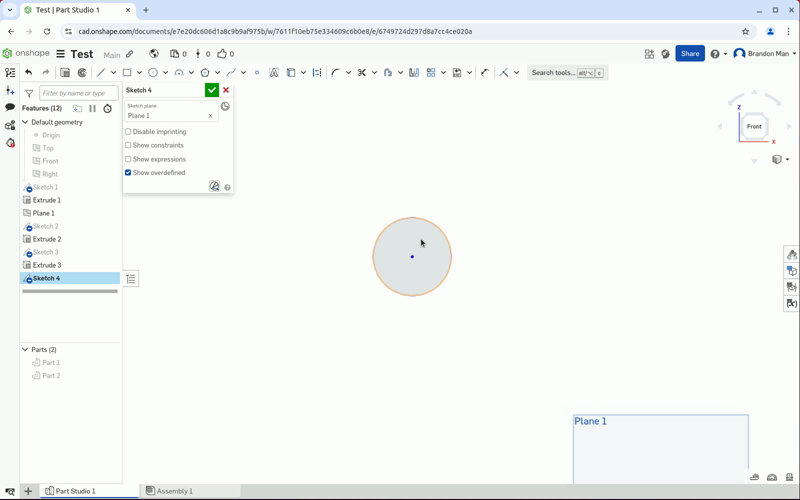
scroll(6)
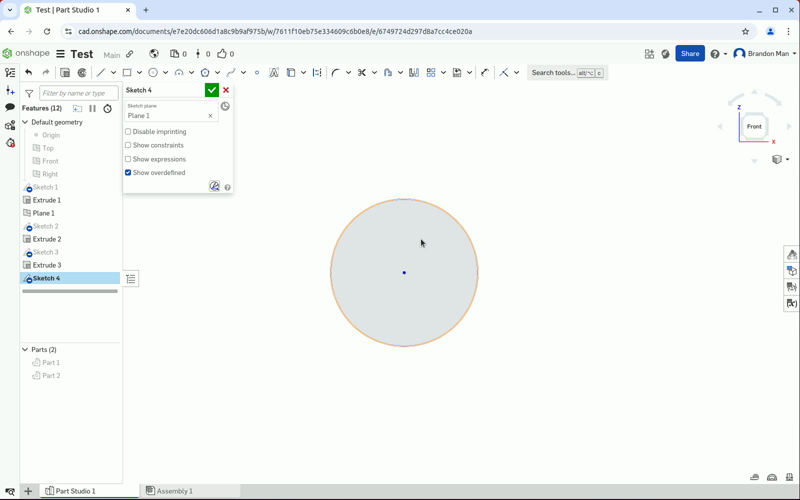
click(421, 238)
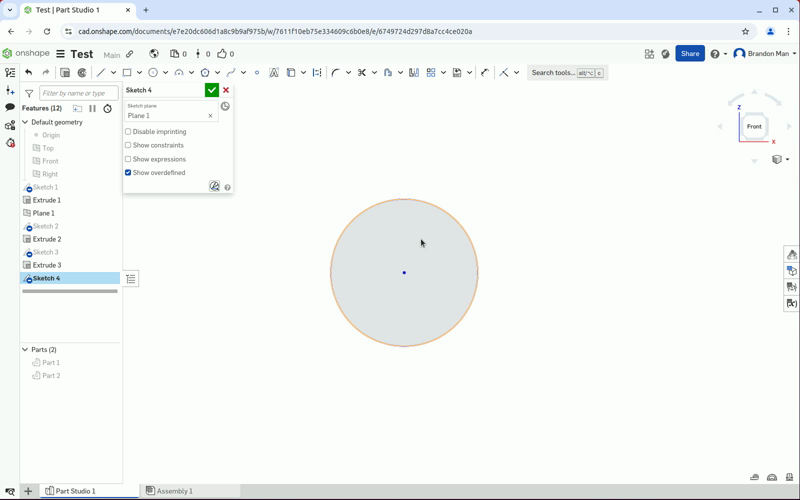
scroll(-6)
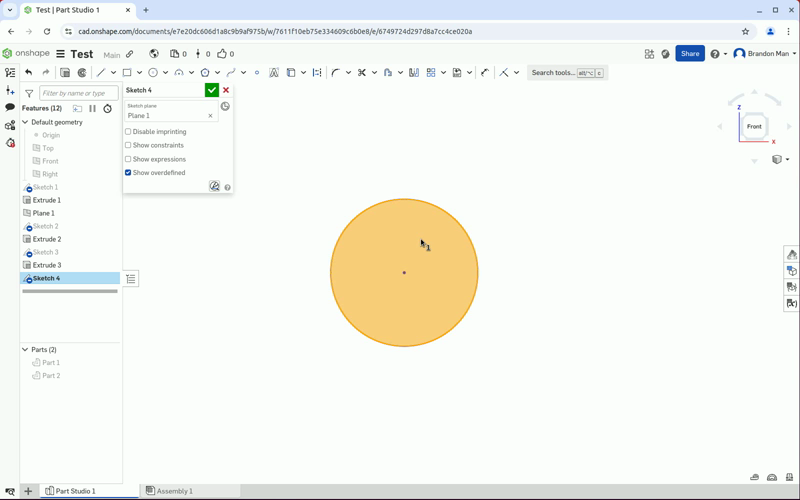
scroll(-6)
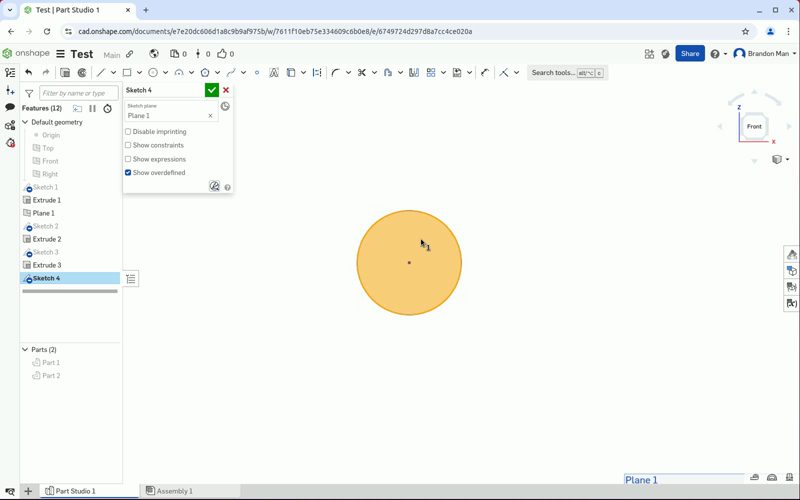
scroll(-6)
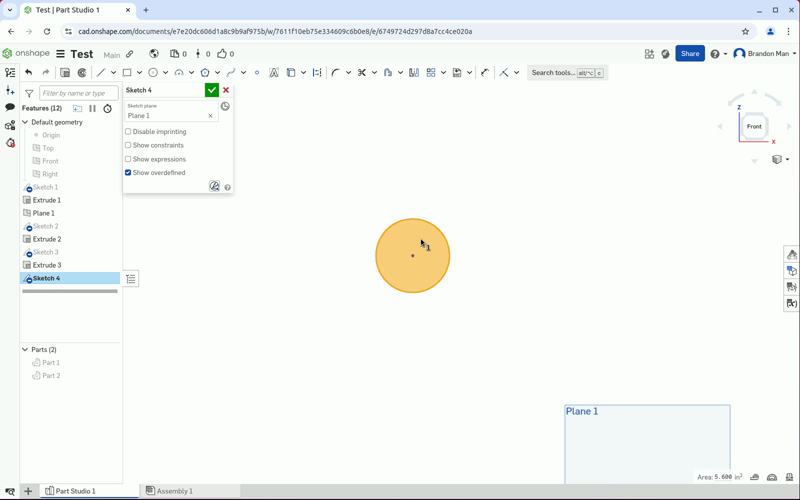
scroll(-6)
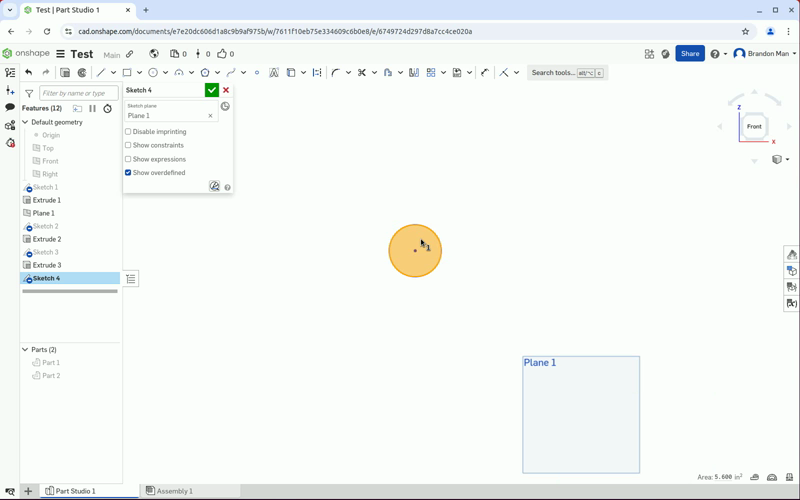
scroll(-6)
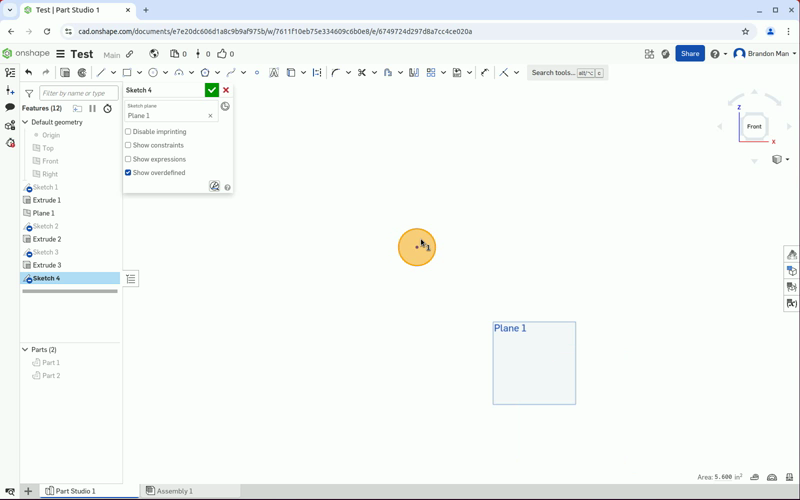
scroll(-6)
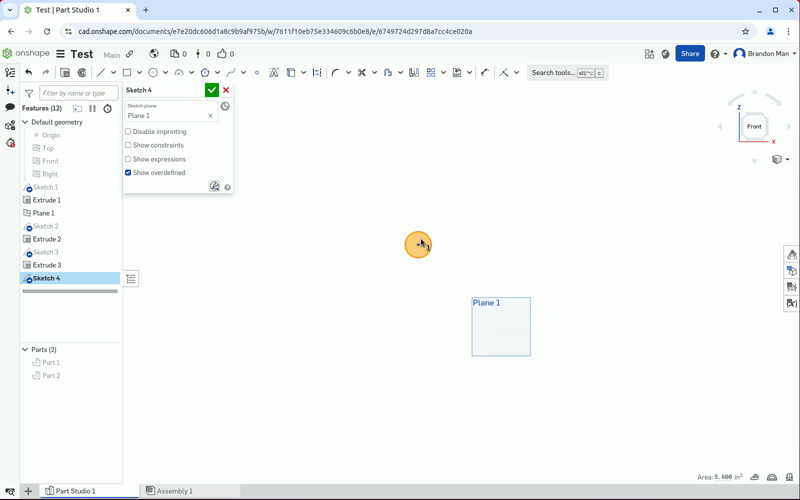
scroll(-6)
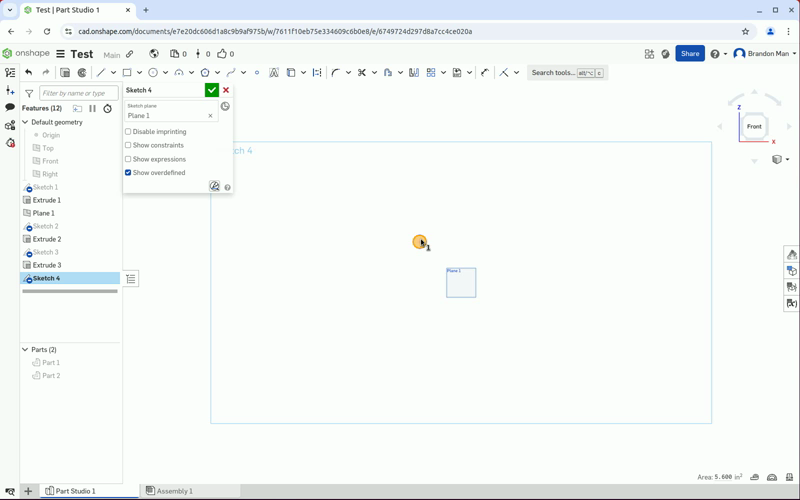
mouse_move(73, 352)
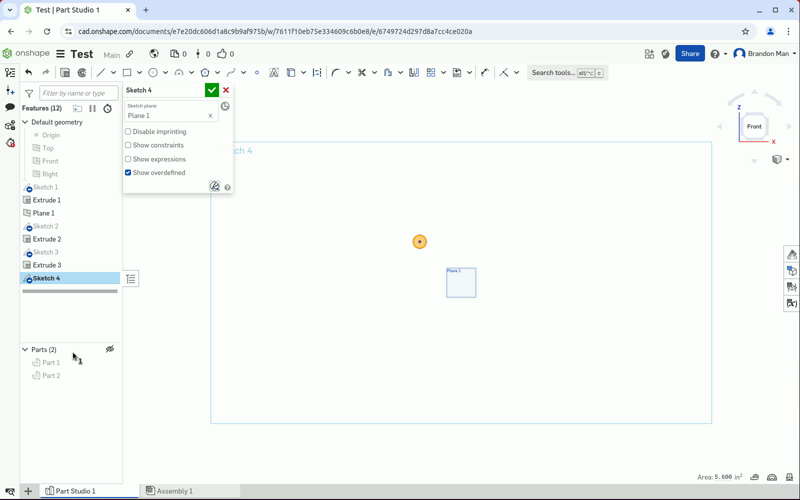
key(shift+y)
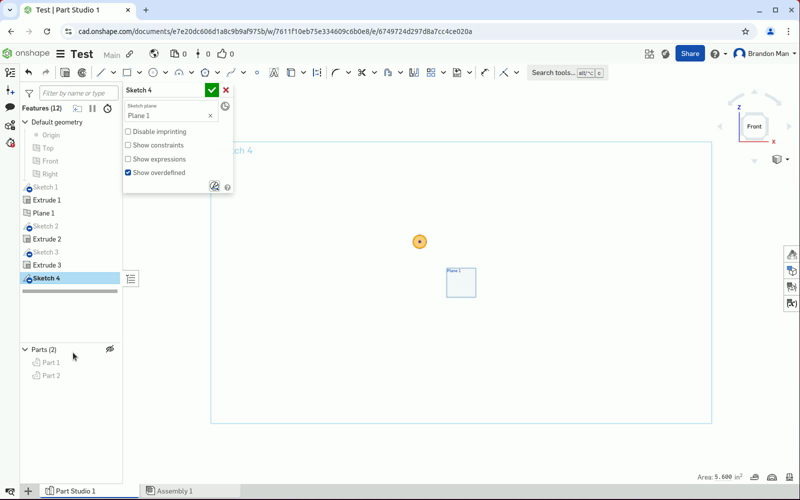
key(shift+e)
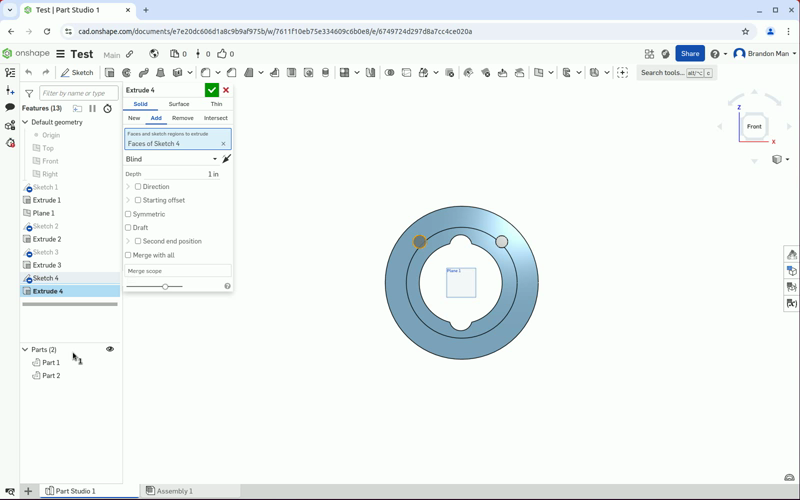
mouse_move(143, 106)
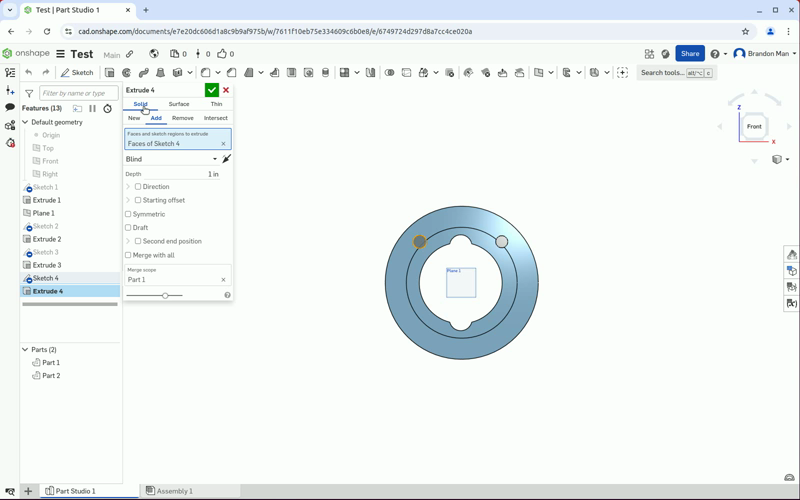
click(143, 106)
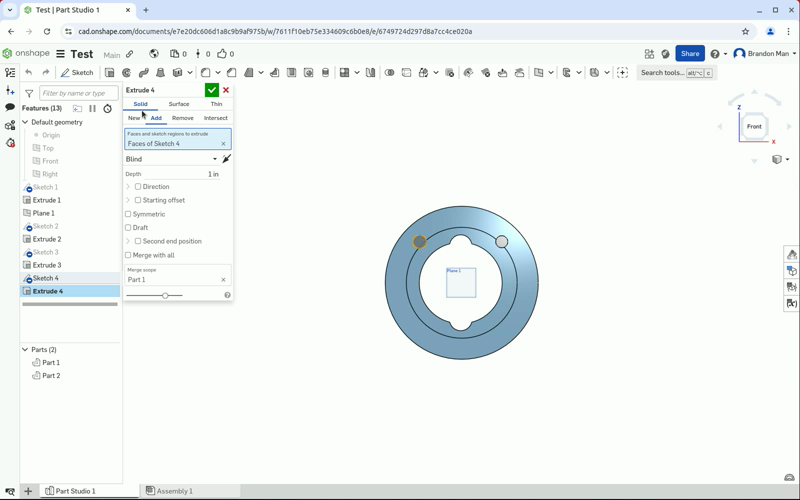
mouse_move(137, 120)
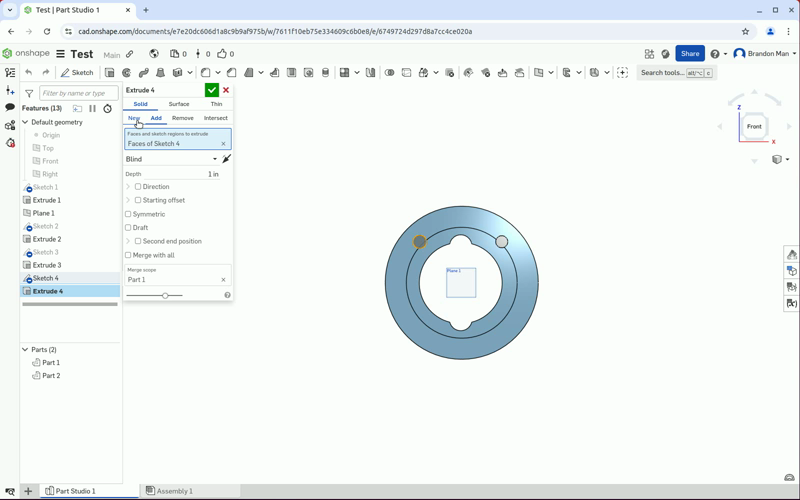
click(137, 120)
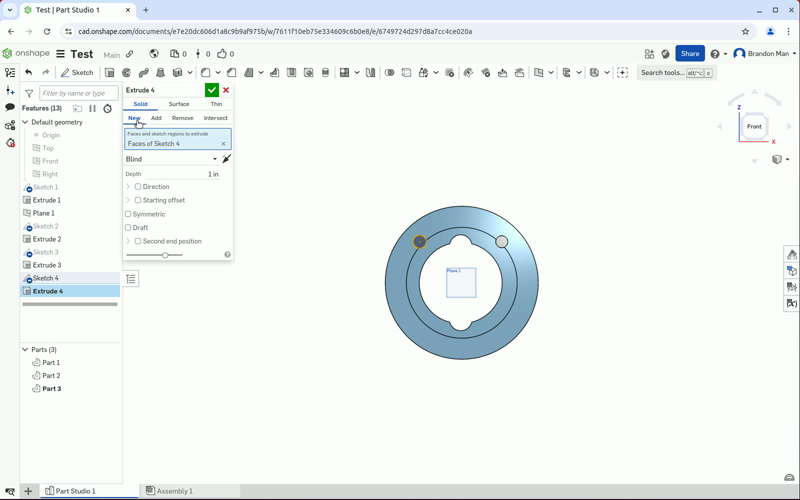
key(tab, 4)
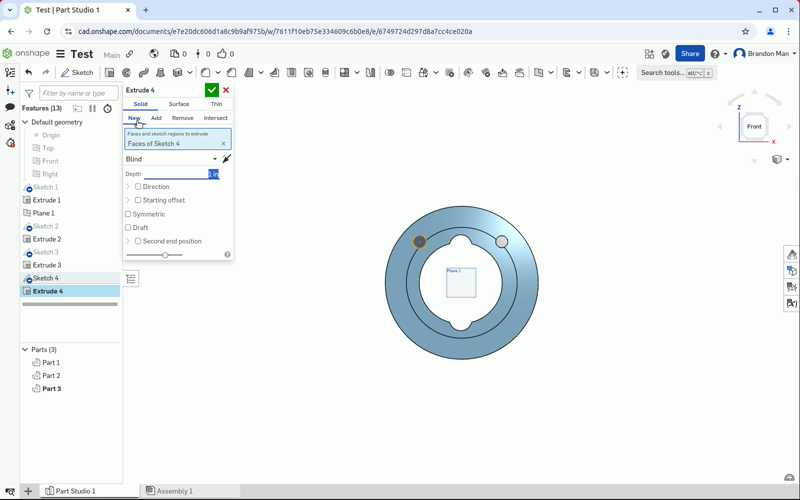
text(1.685)
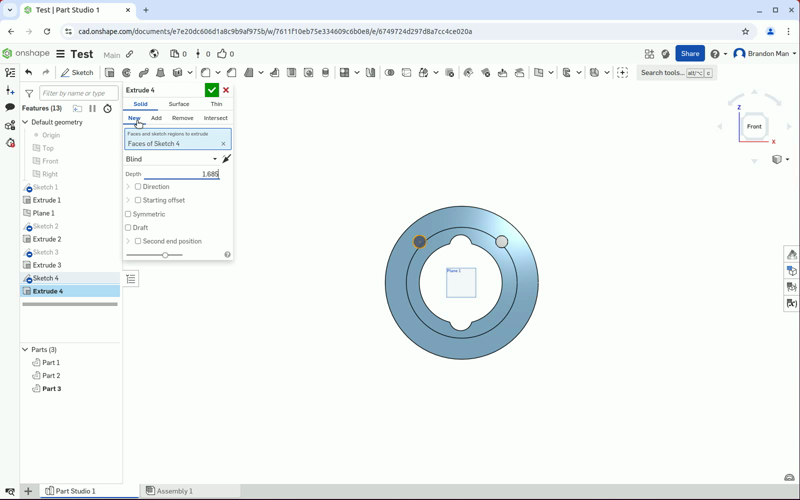
key(enter)
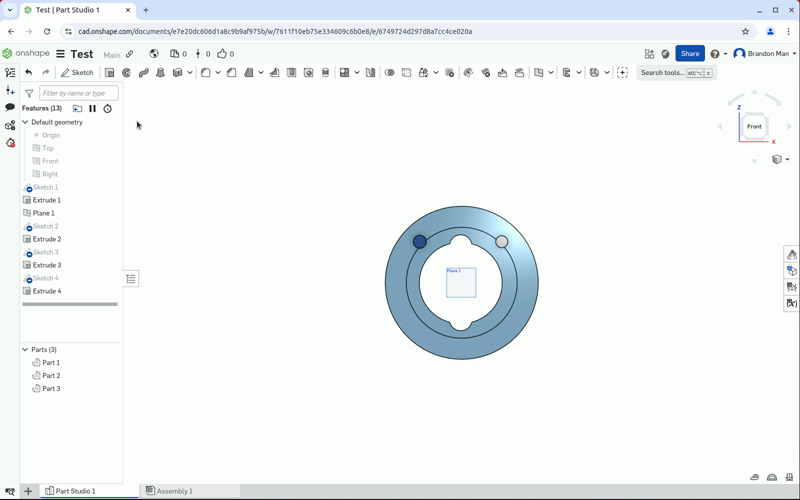
key(shift+h)
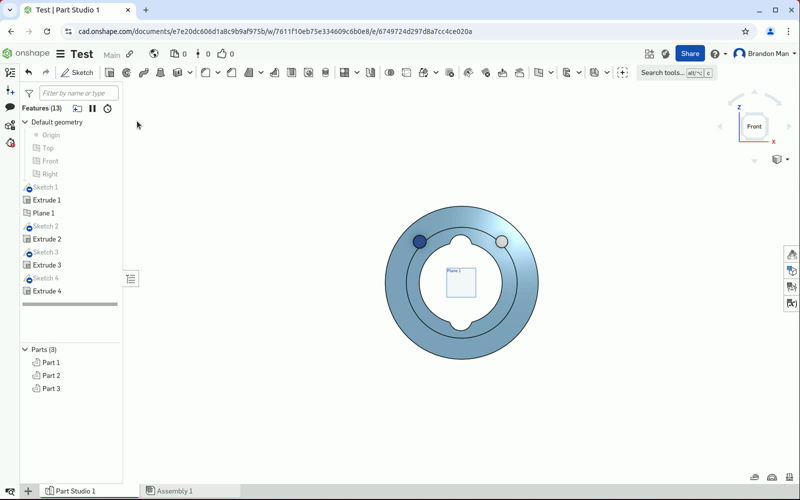
key(shift+h)
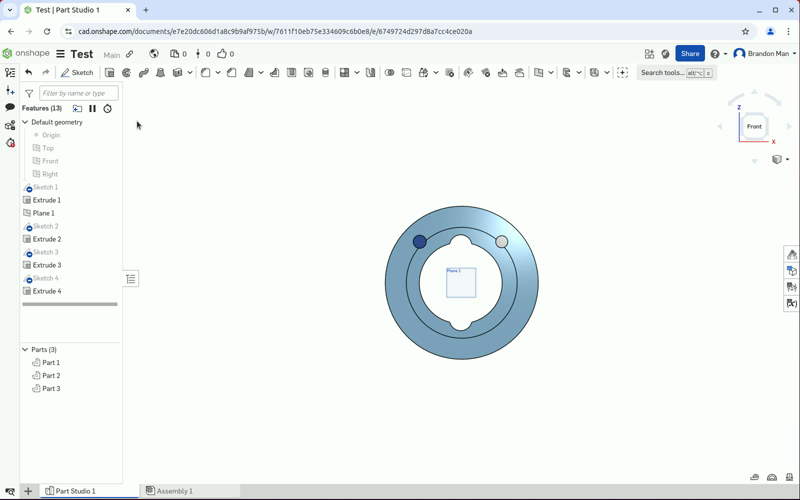
mouse_move(73, 189)
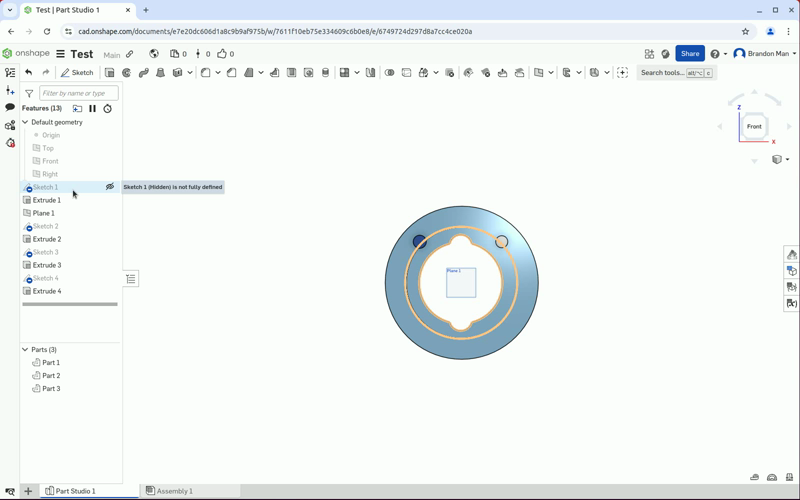
click(73, 189)
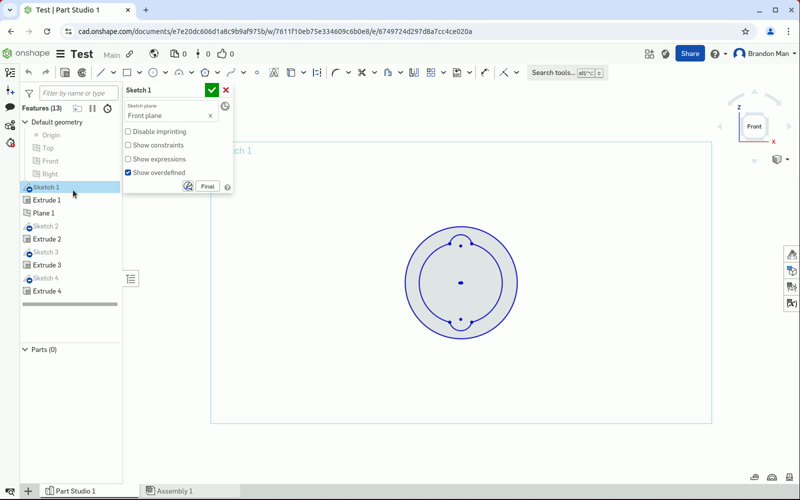
mouse_move(229, 92)
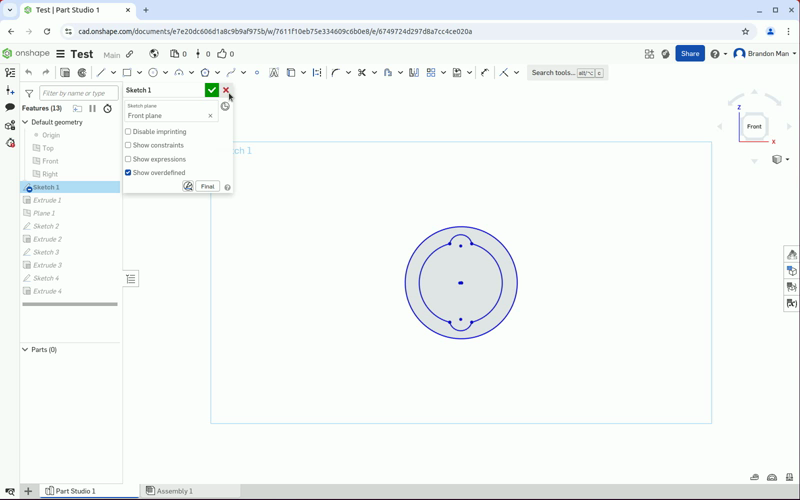
click(229, 92)
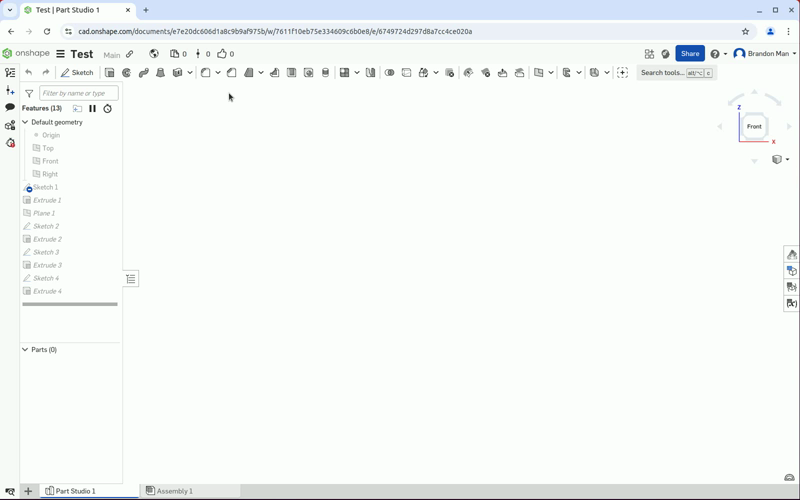
key(shift+s)
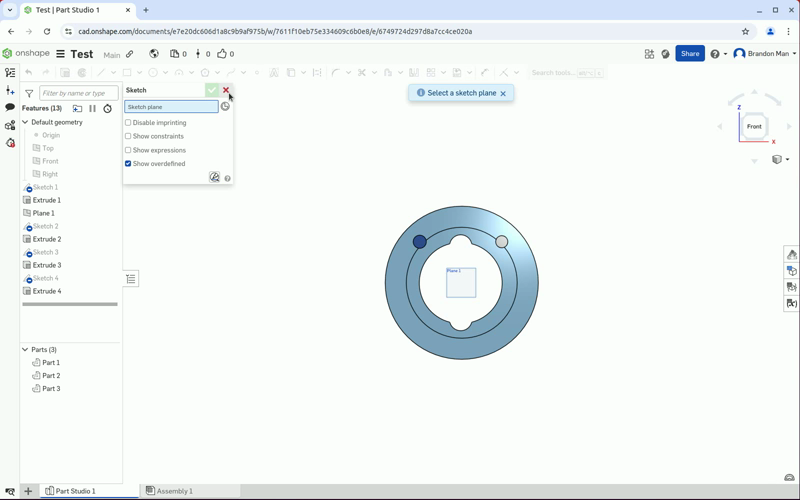
mouse_move(73, 215)
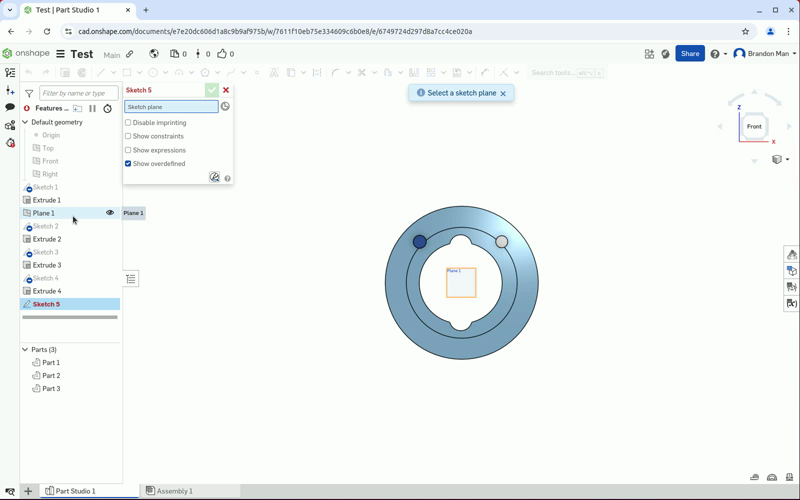
click(73, 215)
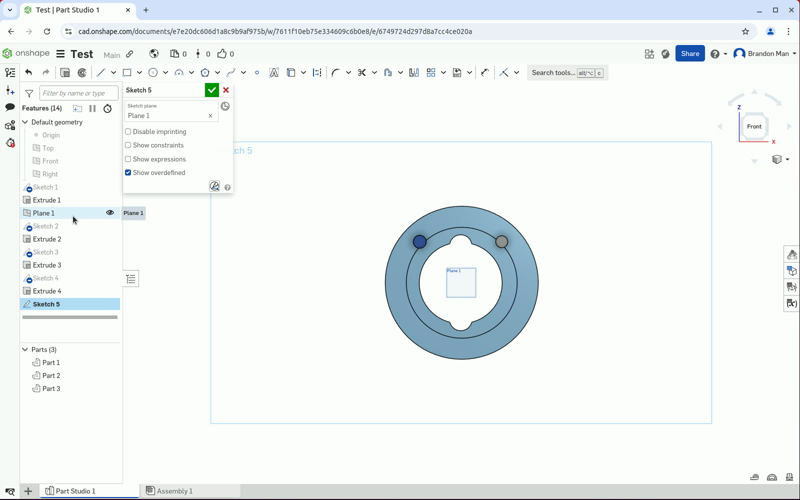
mouse_move(73, 352)
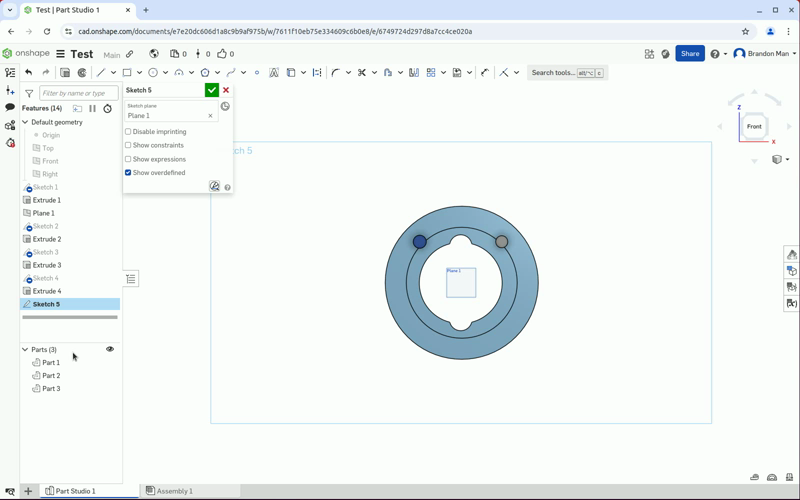
key(y)
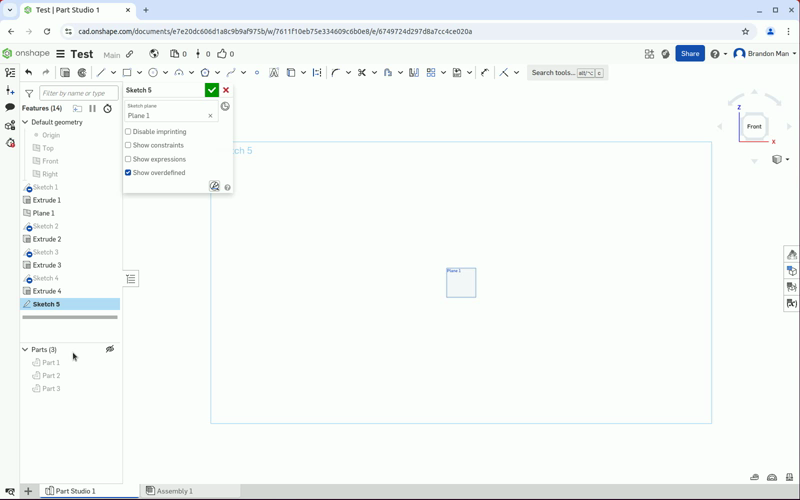
key(c)
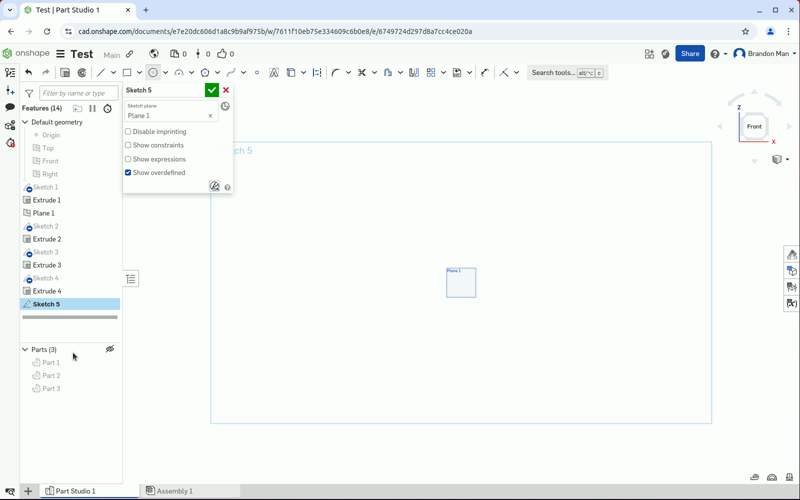
key_down(shift)
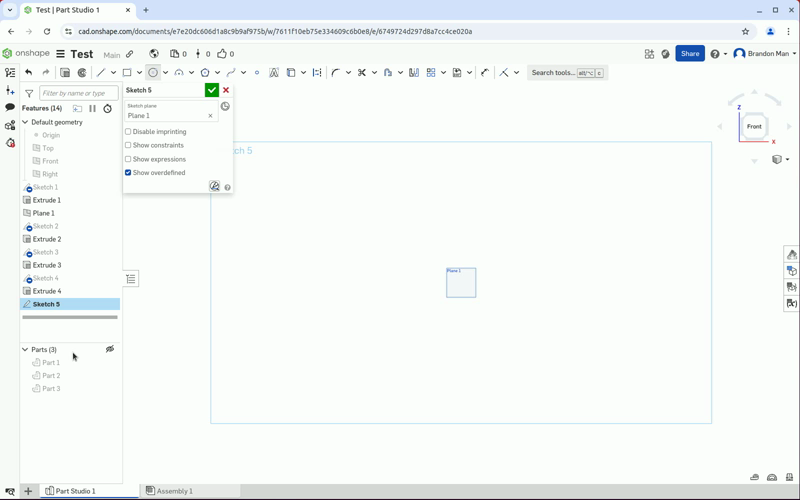
mouse_move(419, 324)
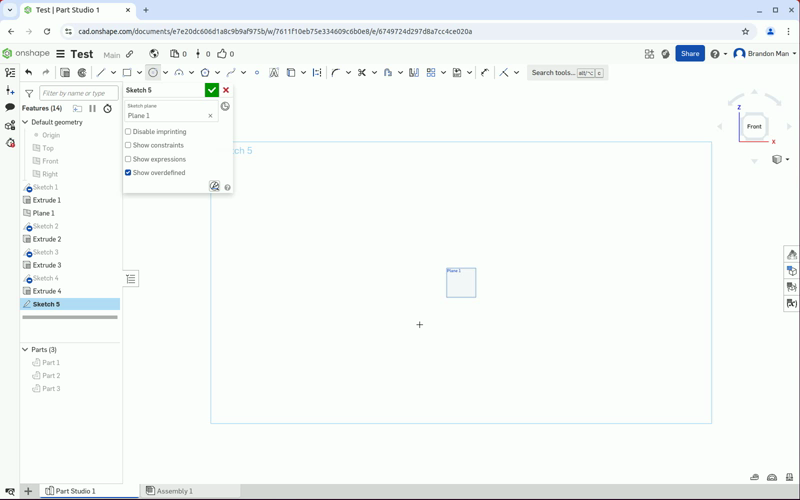
click(419, 324)
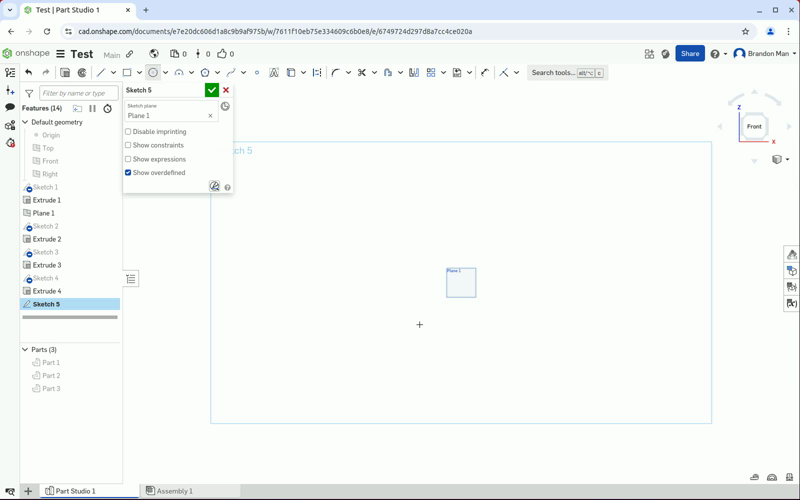
key_up(shift)
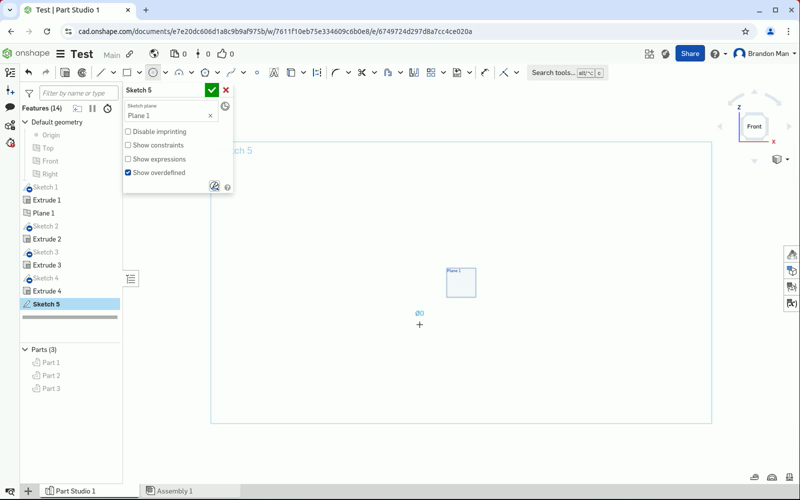
mouse_move(426, 324)
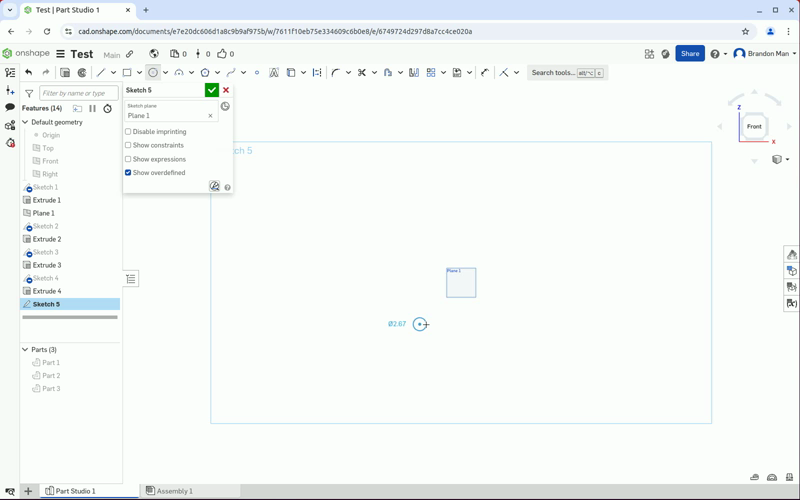
click(426, 324)
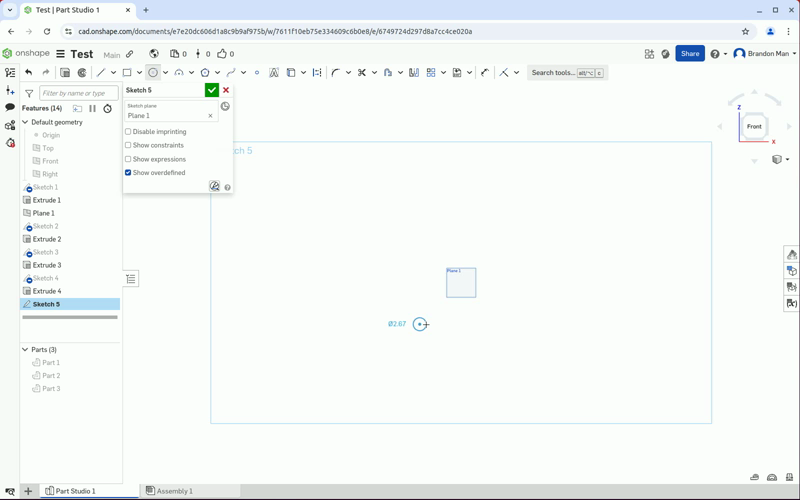
key(esc)
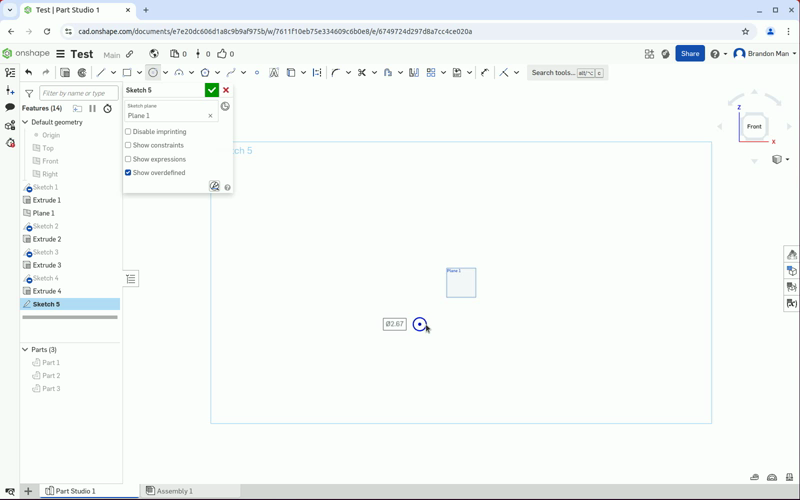
mouse_move(418, 321)
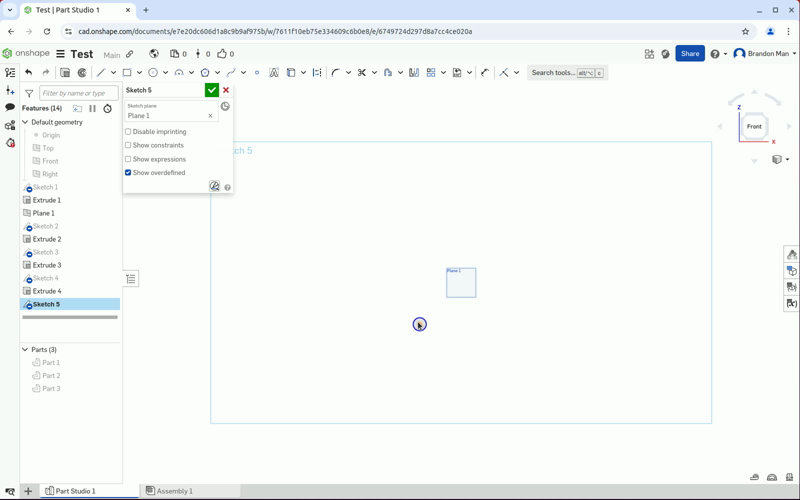
scroll(6)
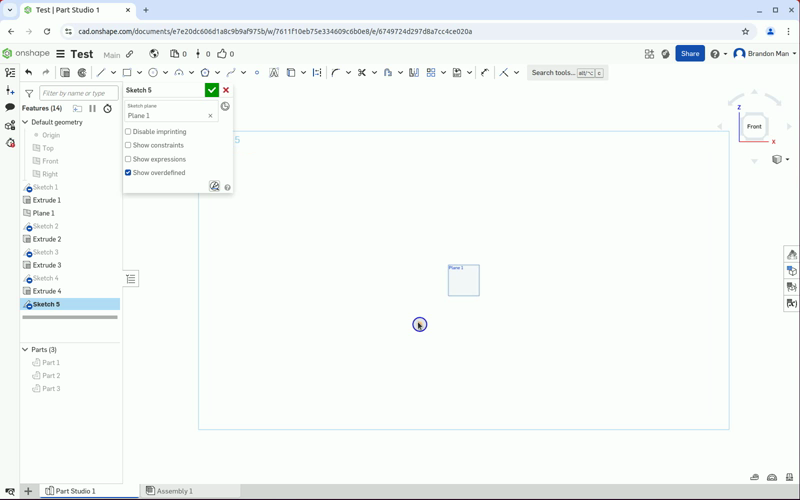
scroll(6)
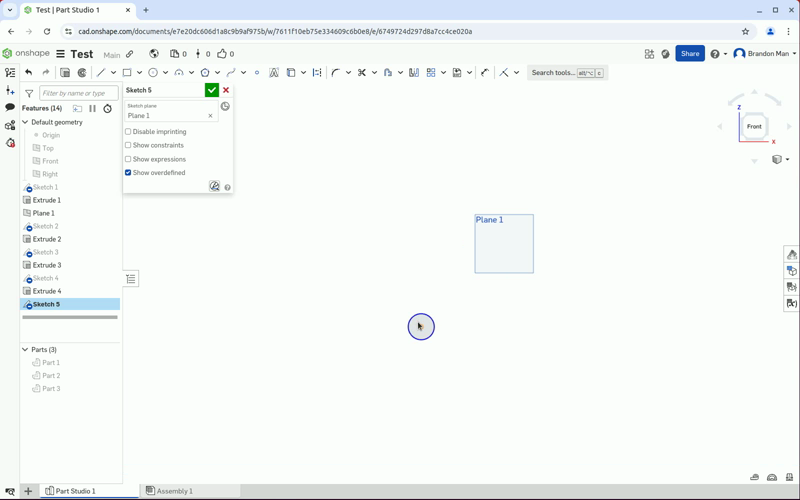
scroll(6)
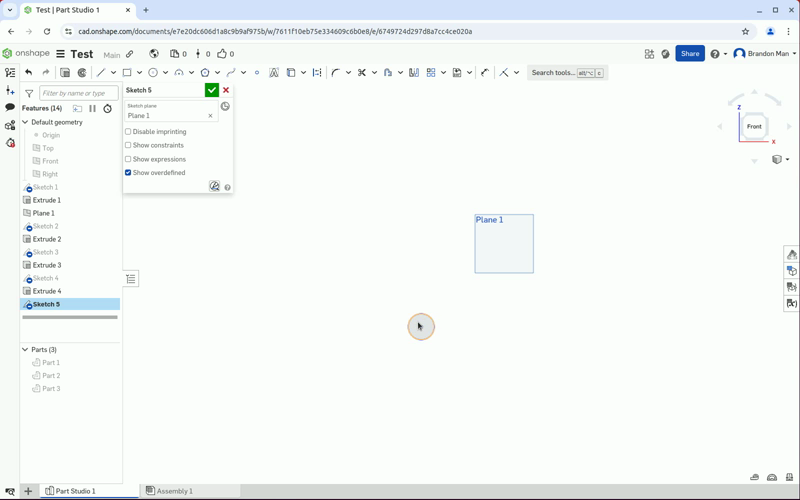
scroll(6)
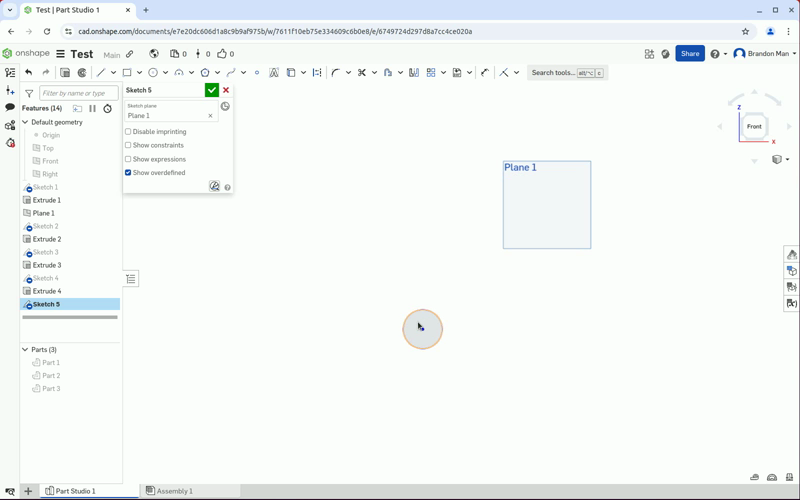
scroll(6)
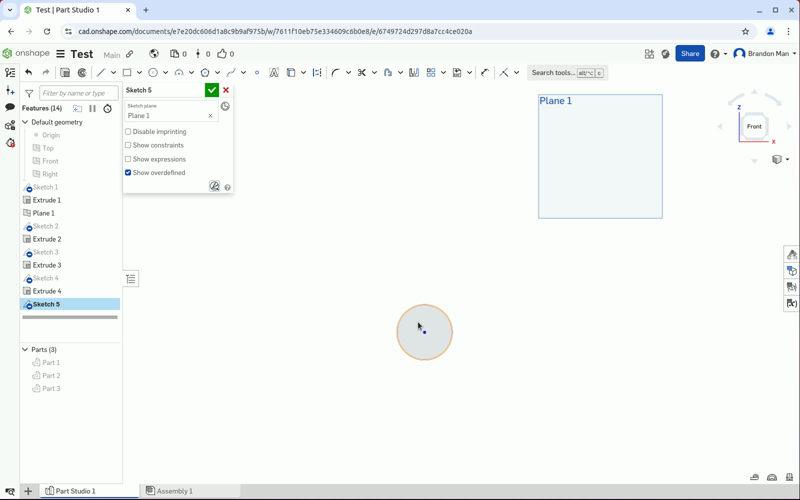
scroll(6)
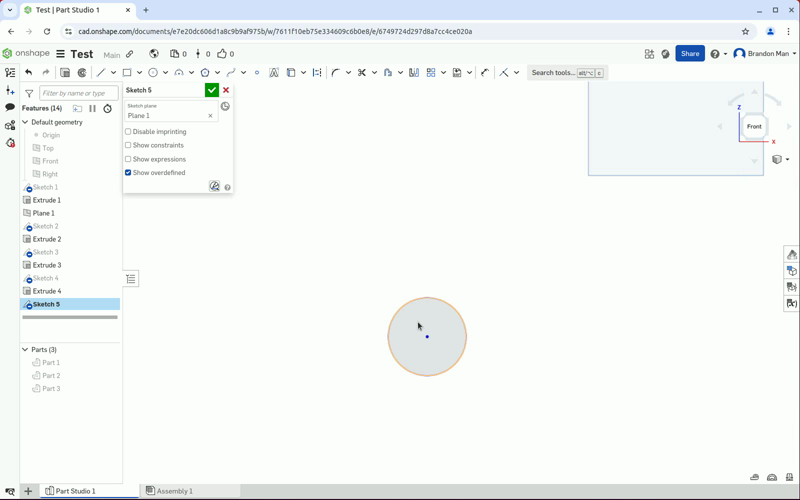
scroll(6)
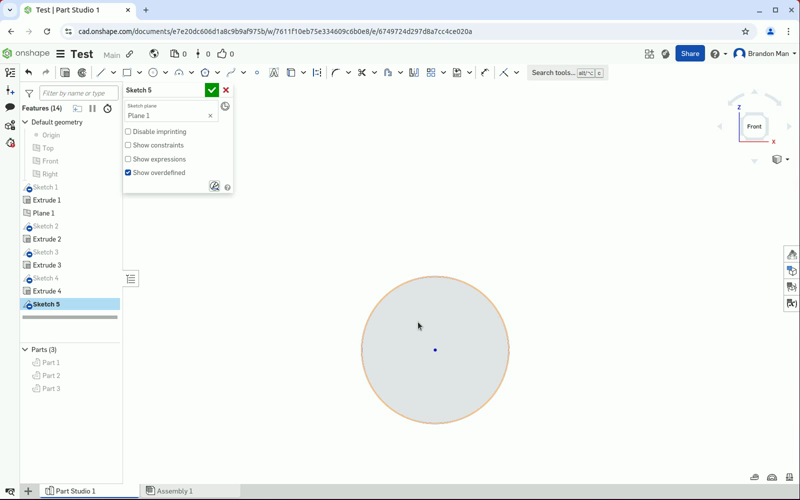
click(418, 321)
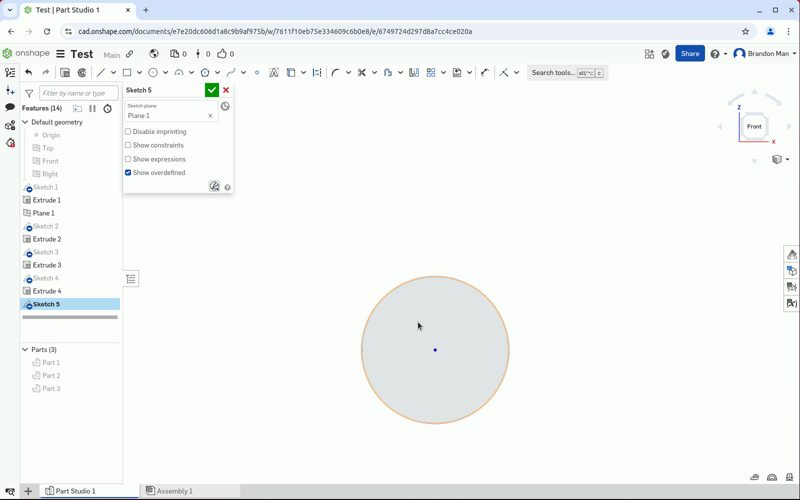
scroll(-6)
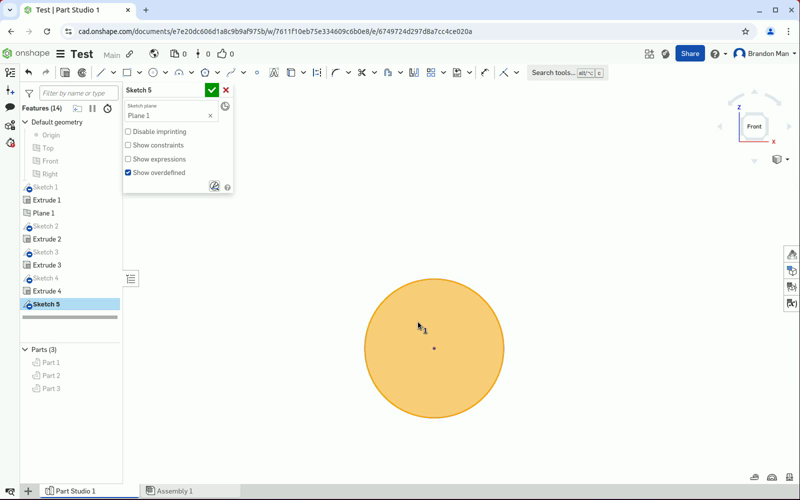
scroll(-6)
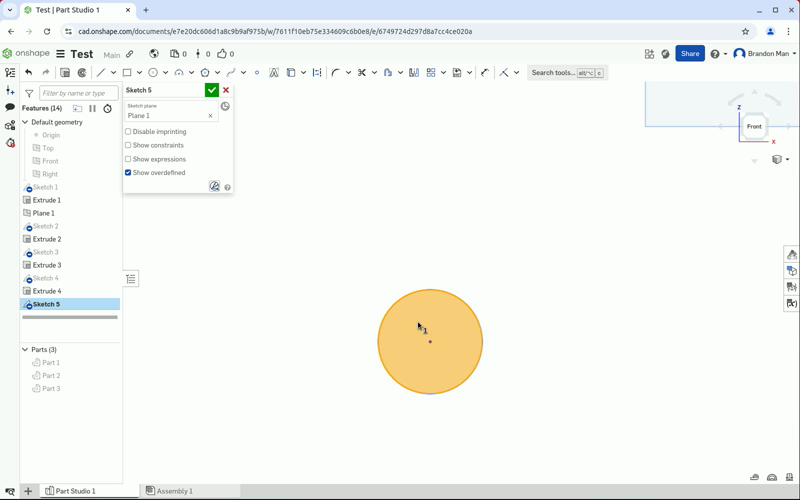
scroll(-6)
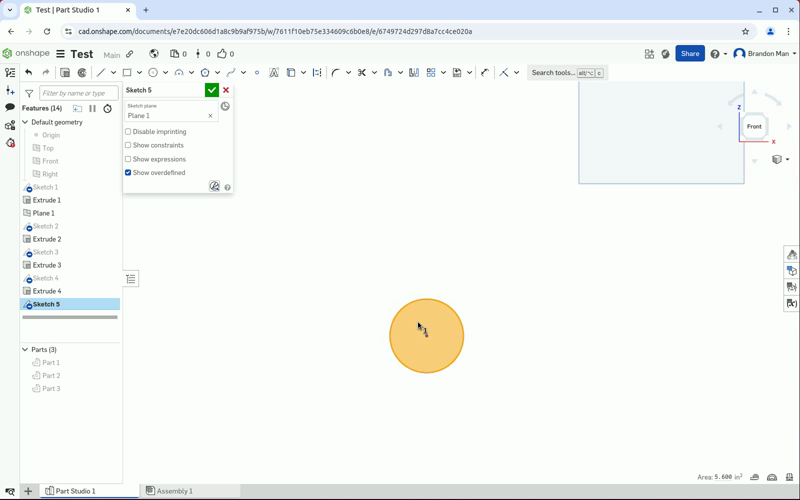
scroll(-6)
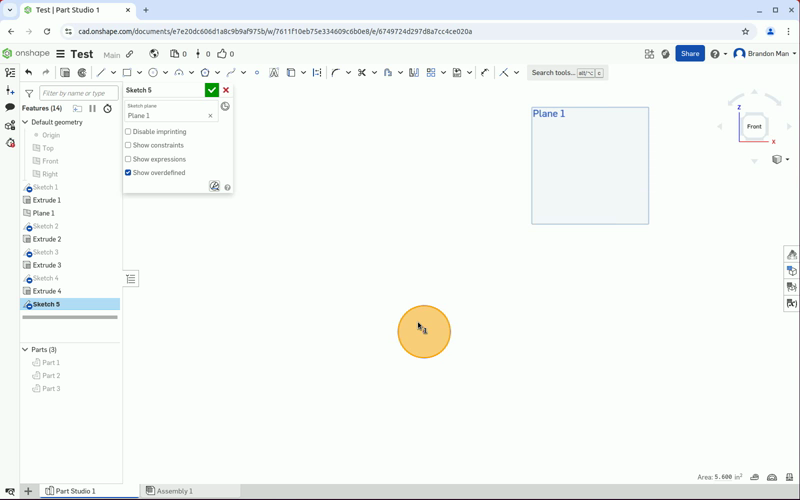
scroll(-6)
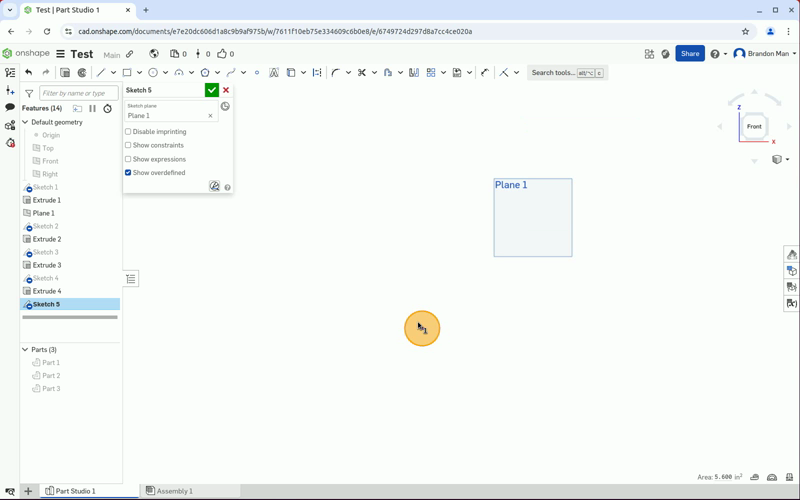
scroll(-6)
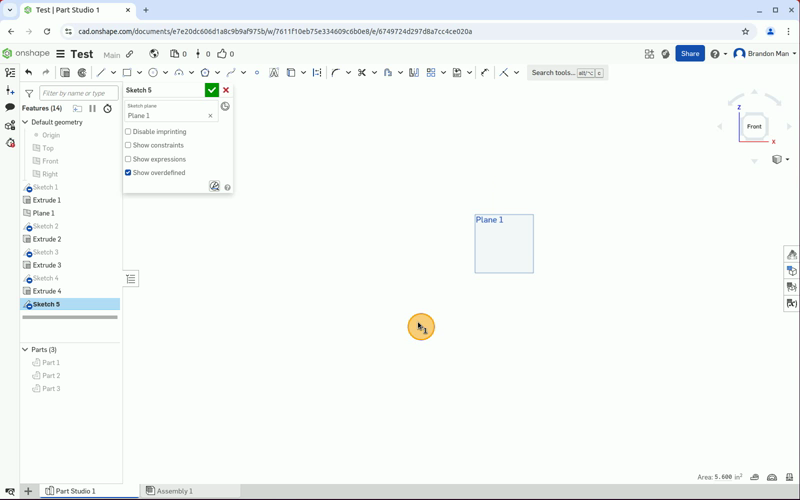
scroll(-6)
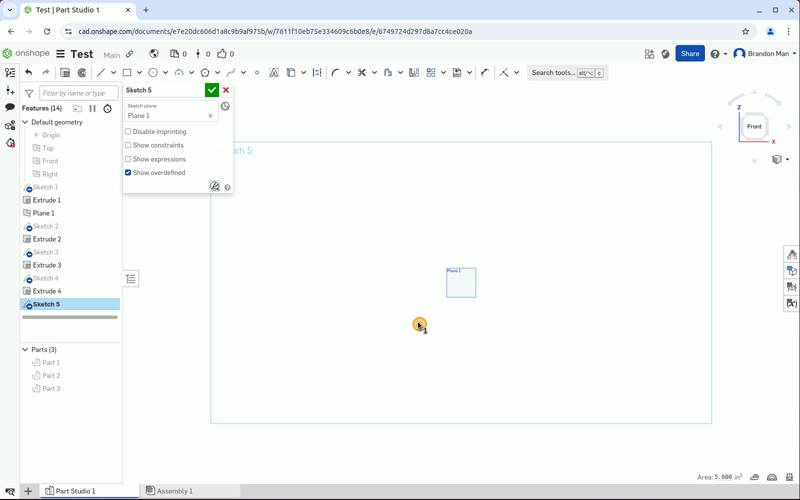
mouse_move(73, 352)
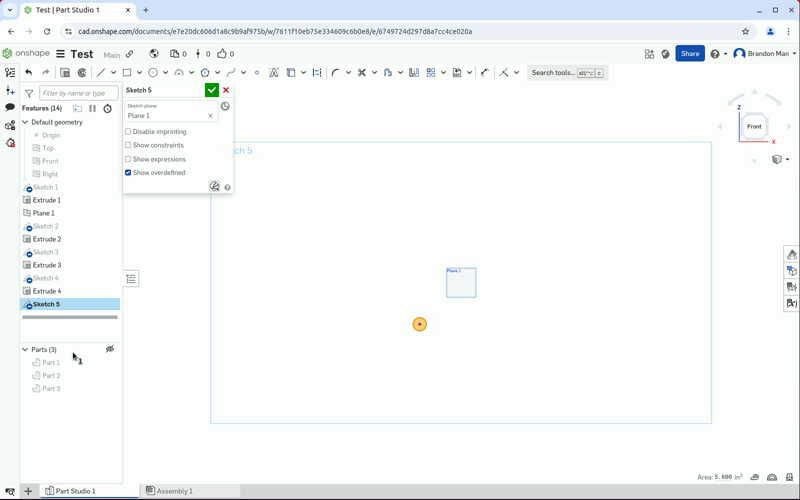
key(shift+y)
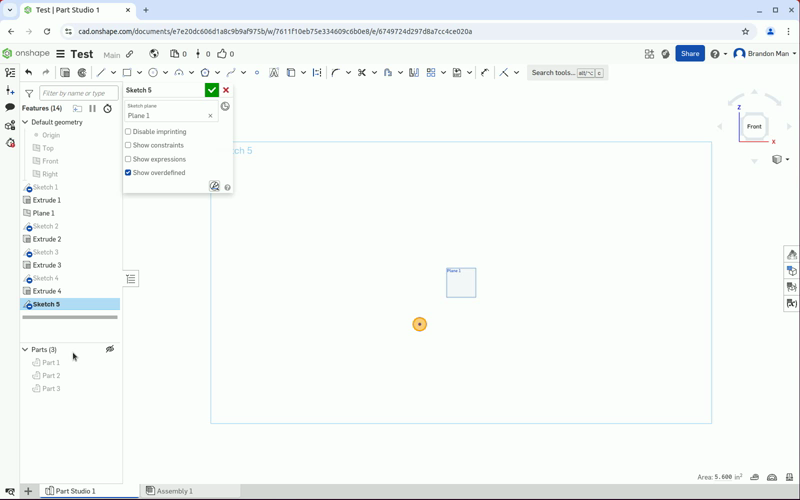
key(shift+e)
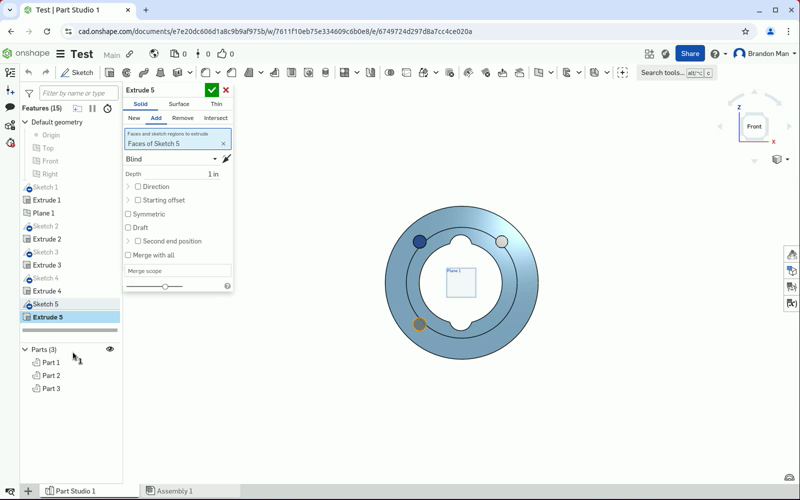
mouse_move(143, 106)
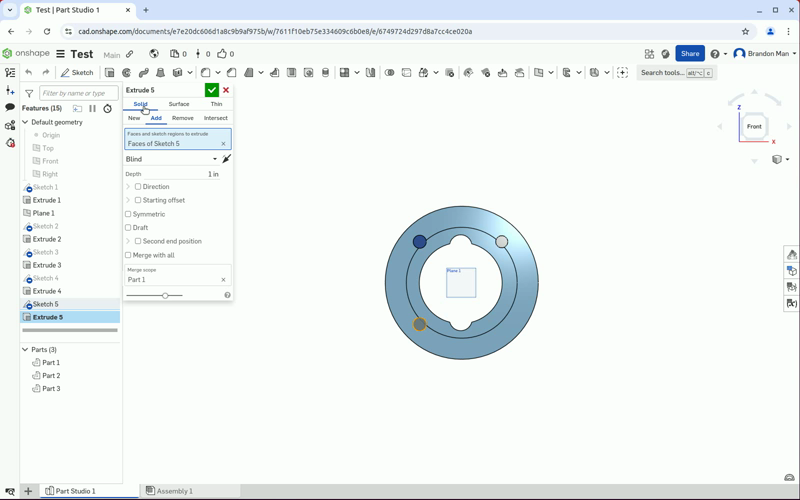
click(143, 106)
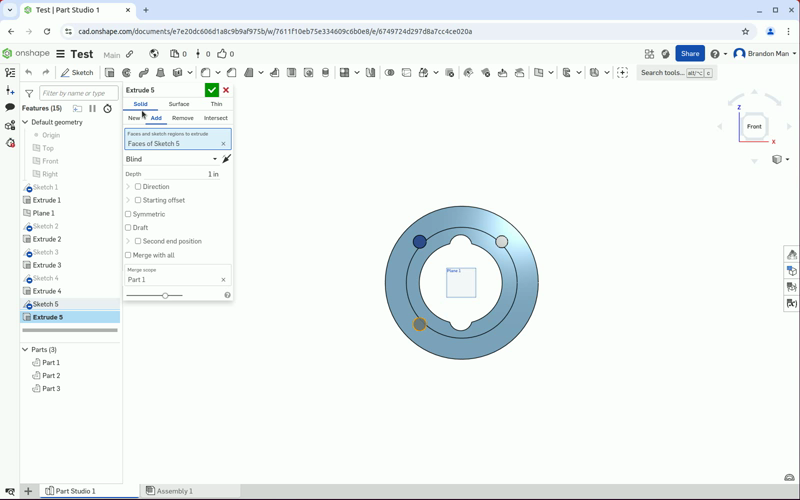
mouse_move(137, 120)
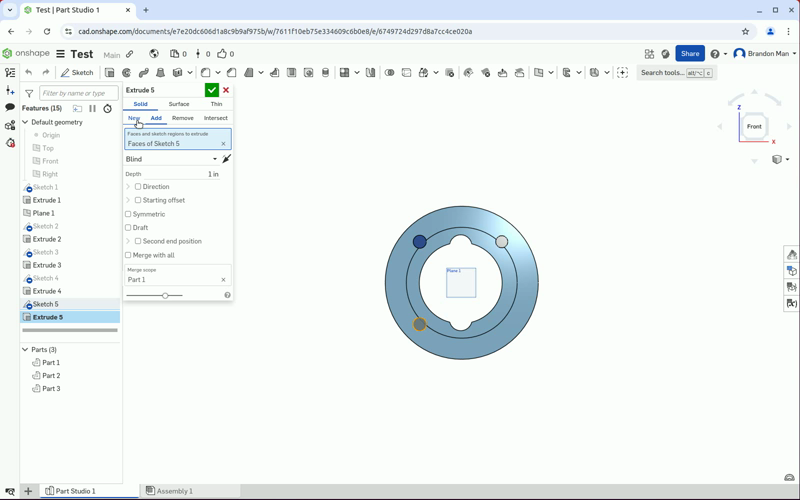
click(137, 120)
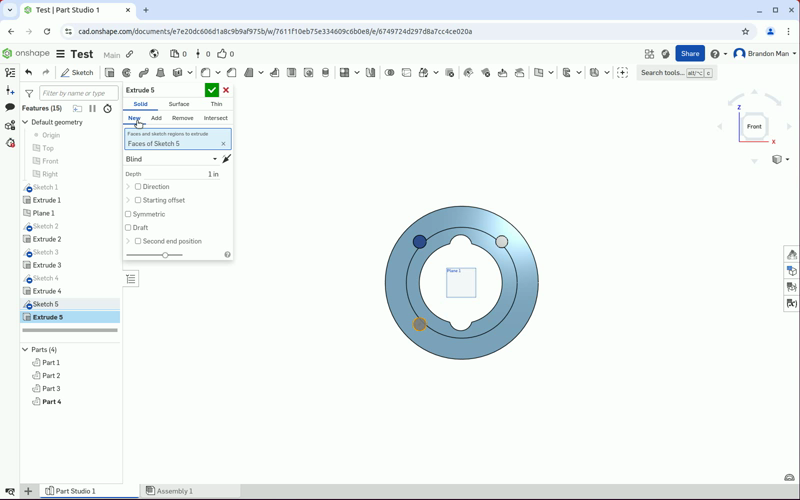
key(tab, 4)
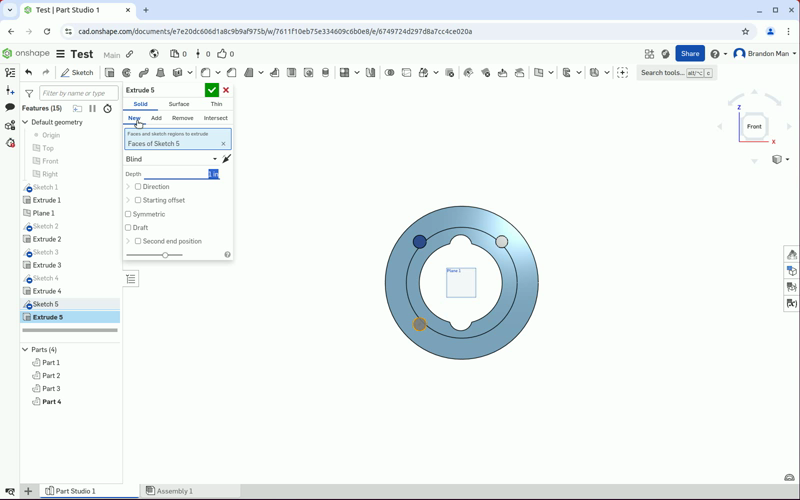
text(1.685)
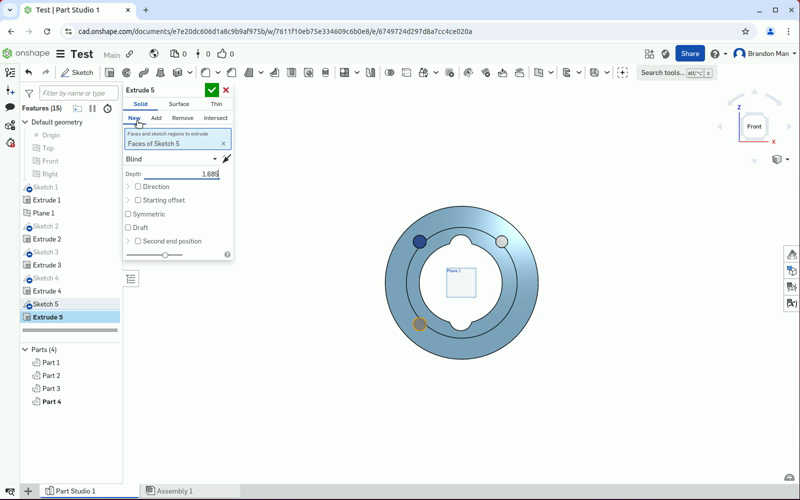
key(enter)
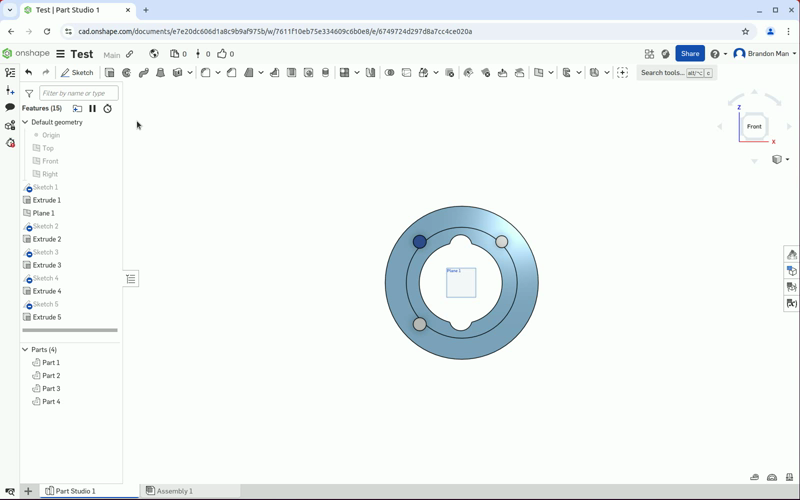
key(shift+h)
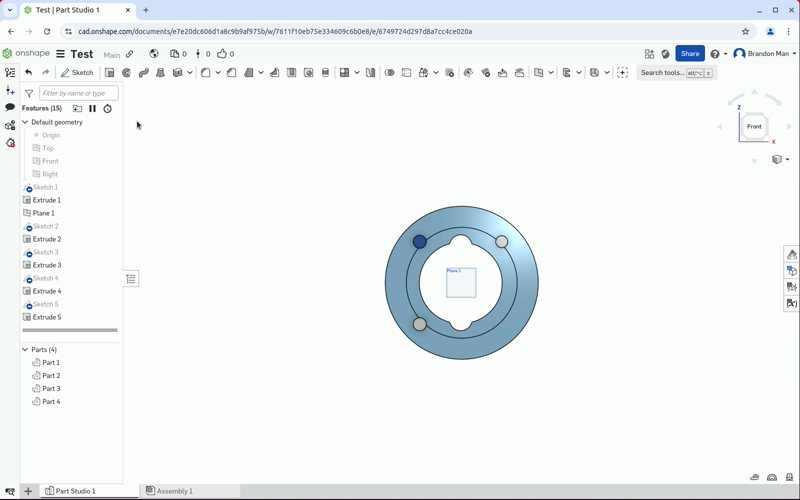
key(shift+h)
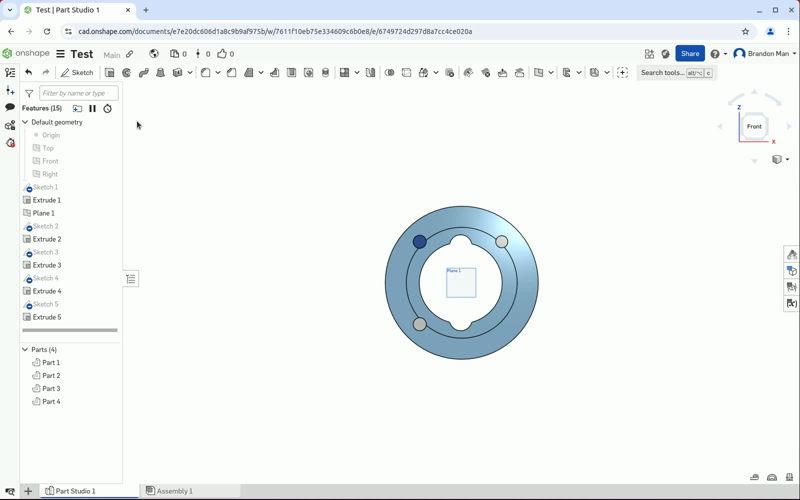
mouse_move(73, 189)
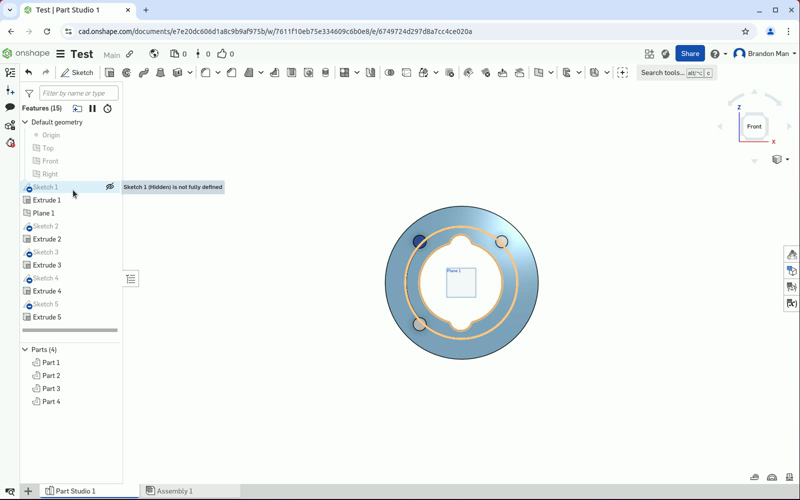
click(73, 189)
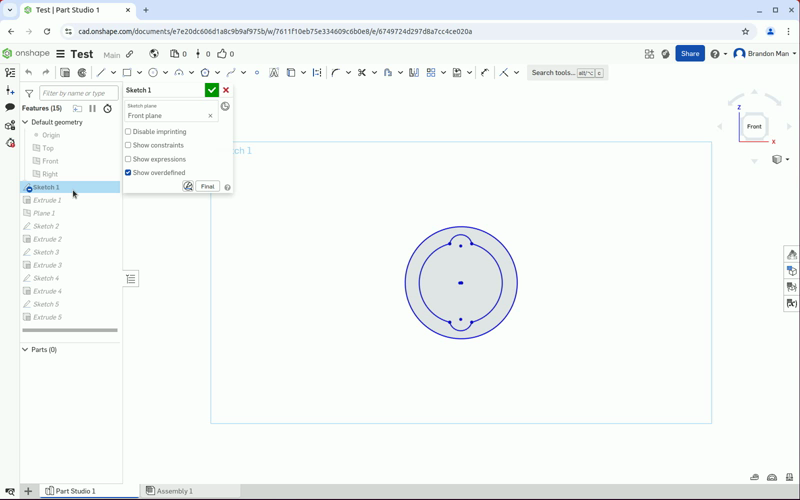
mouse_move(229, 92)
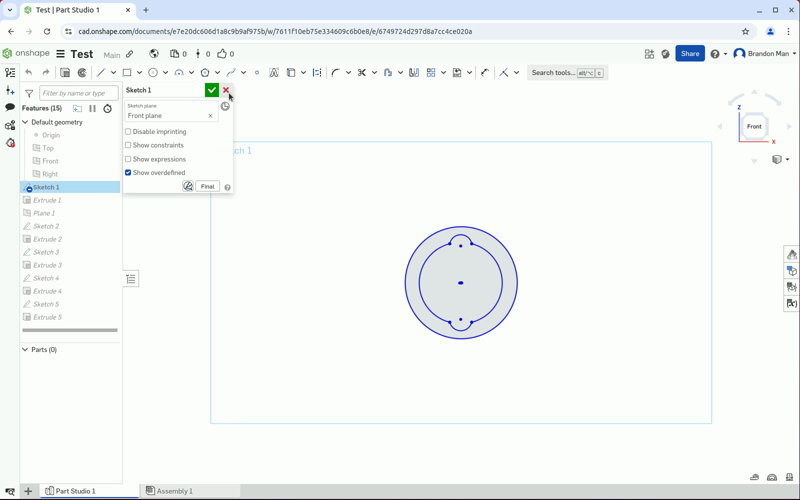
click(229, 92)
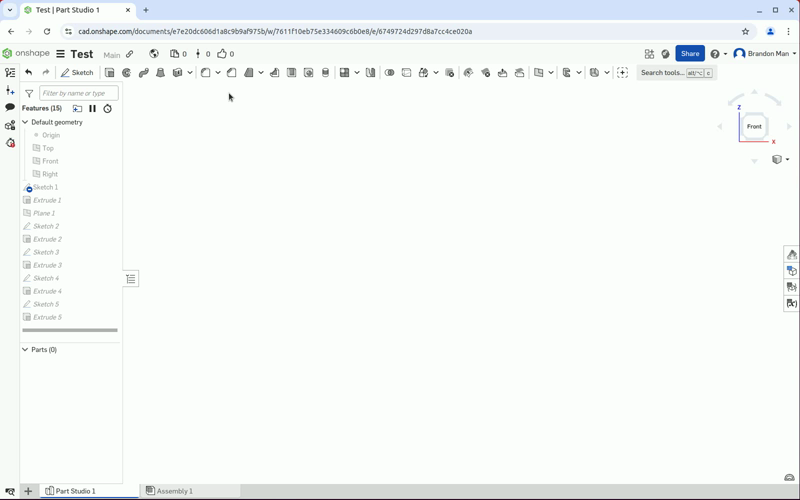
key(shift+s)
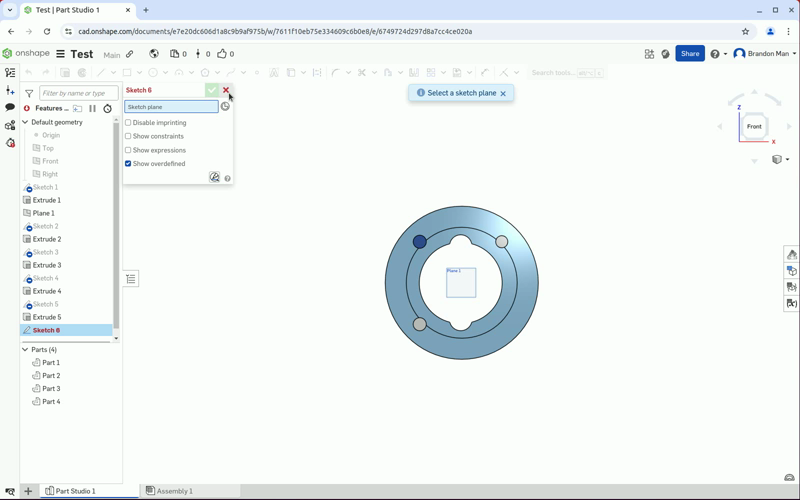
mouse_move(69, 215)
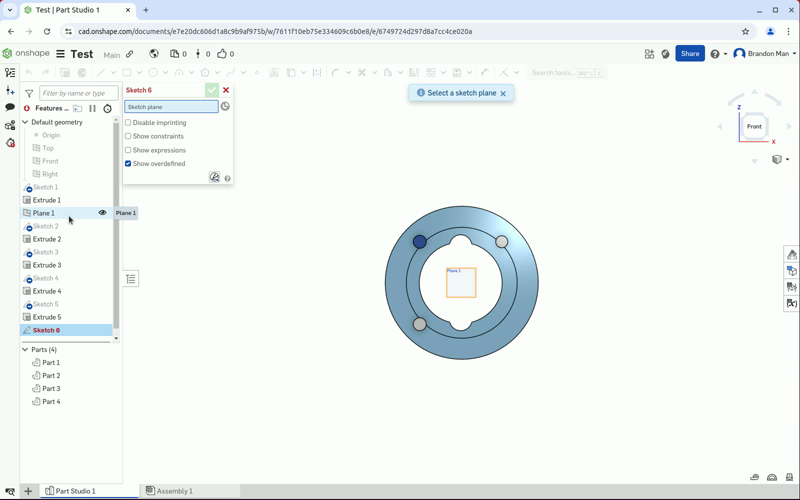
click(69, 215)
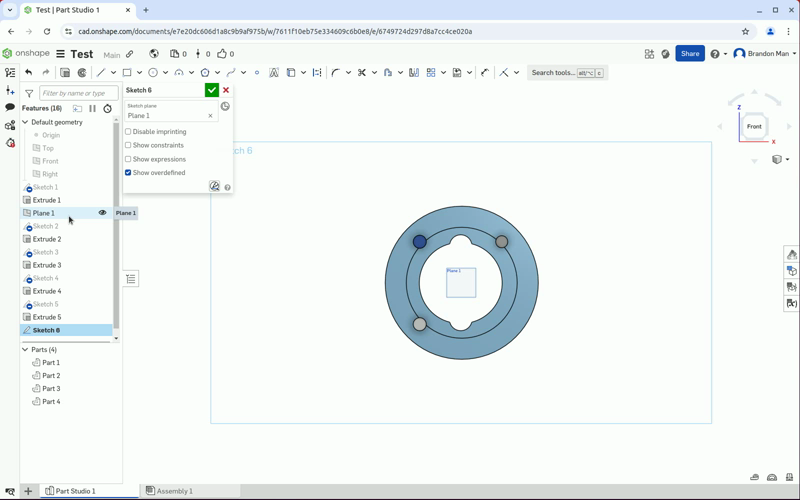
mouse_move(73, 352)
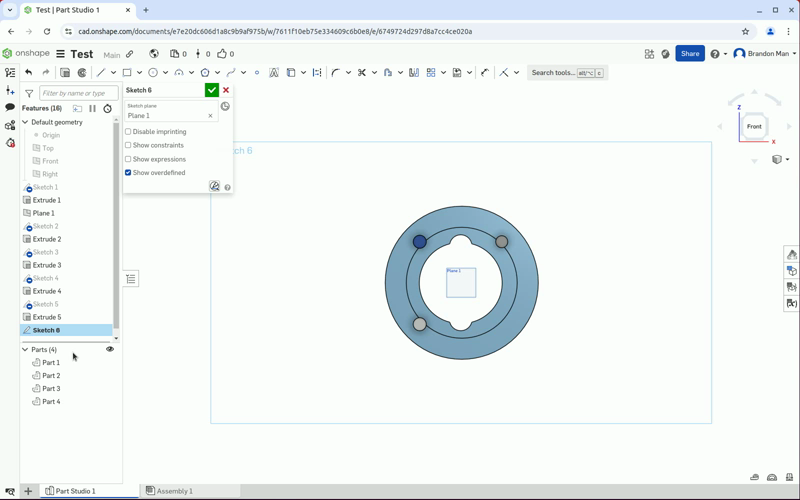
key(y)
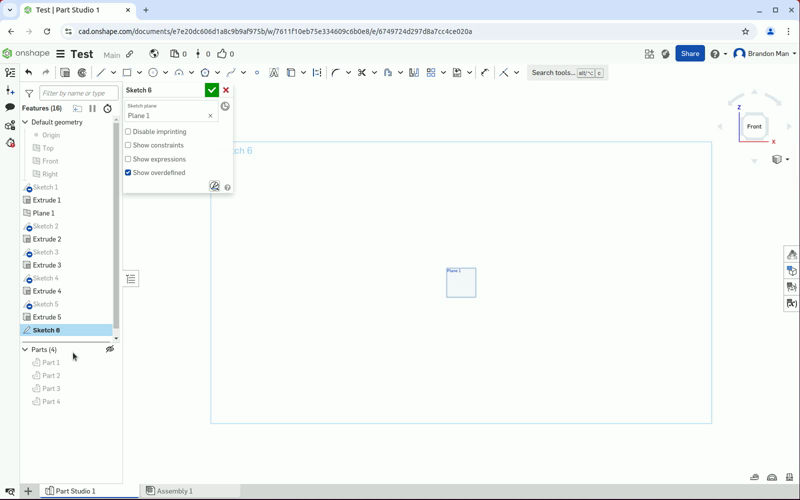
key(c)
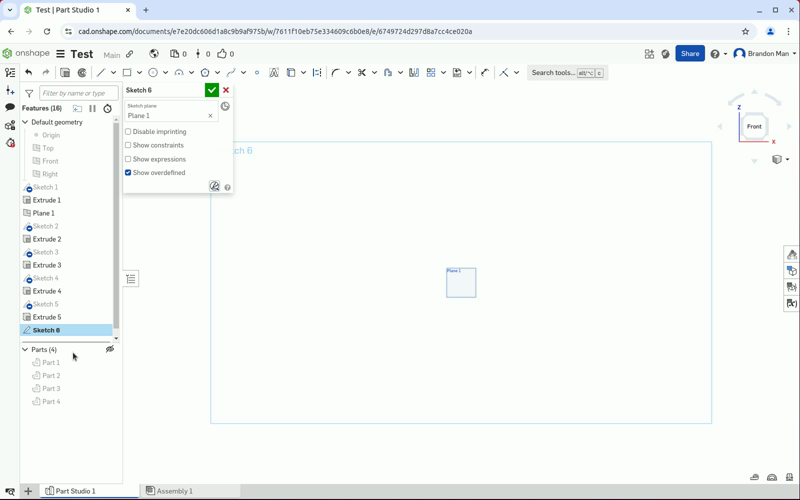
key_down(shift)
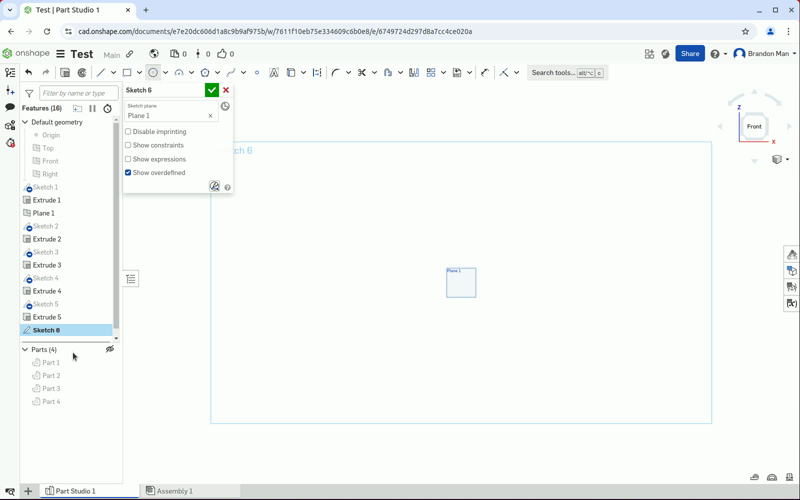
mouse_move(501, 324)
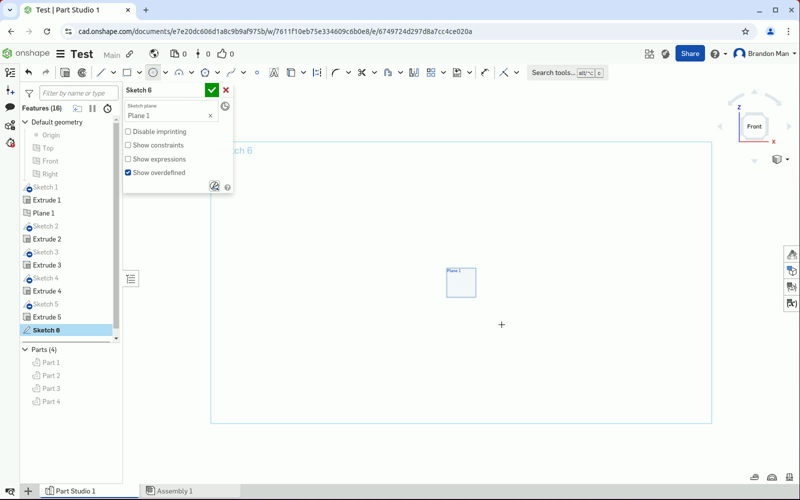
click(501, 324)
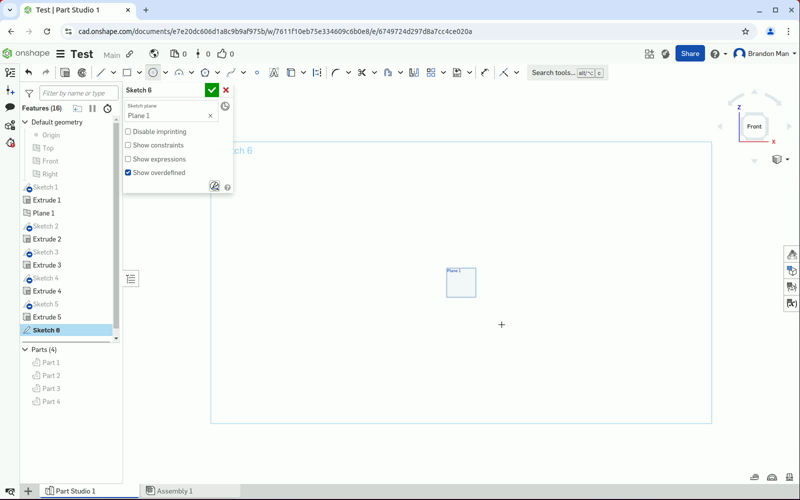
key_up(shift)
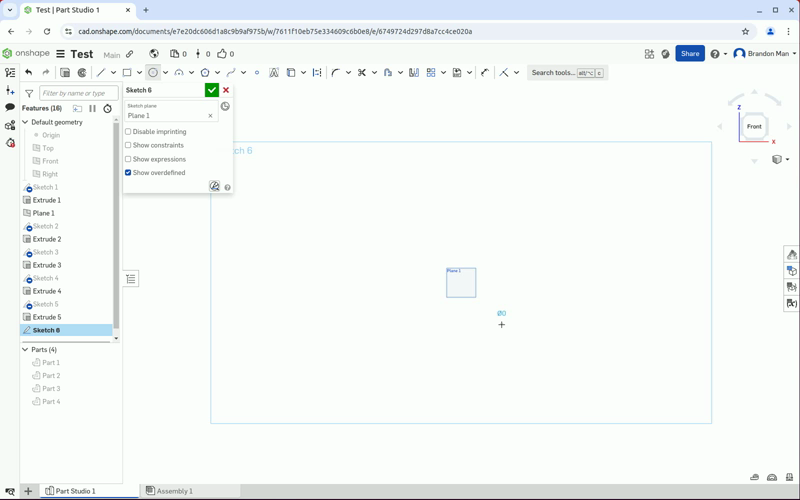
mouse_move(507, 324)
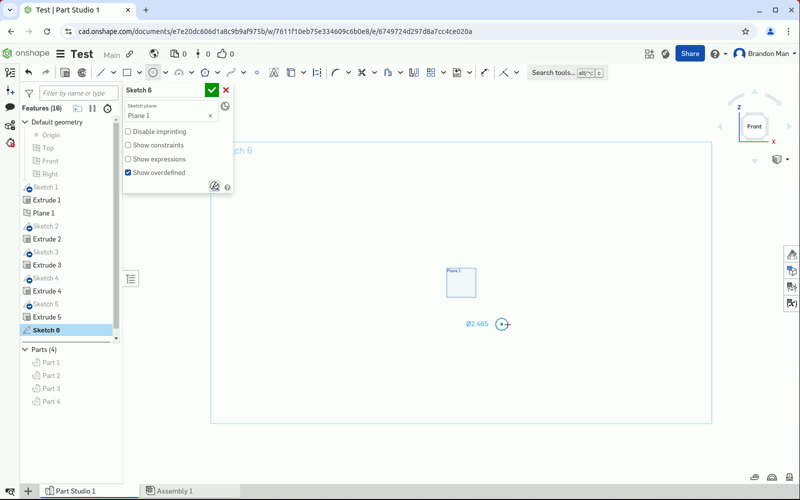
click(507, 324)
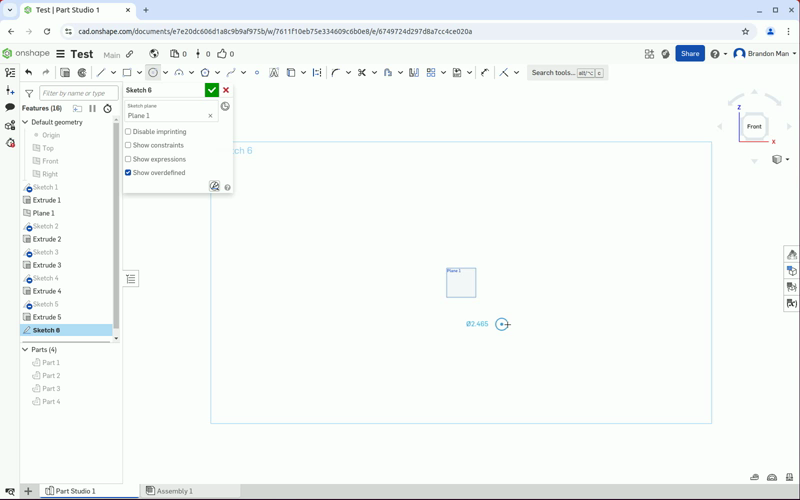
key(esc)
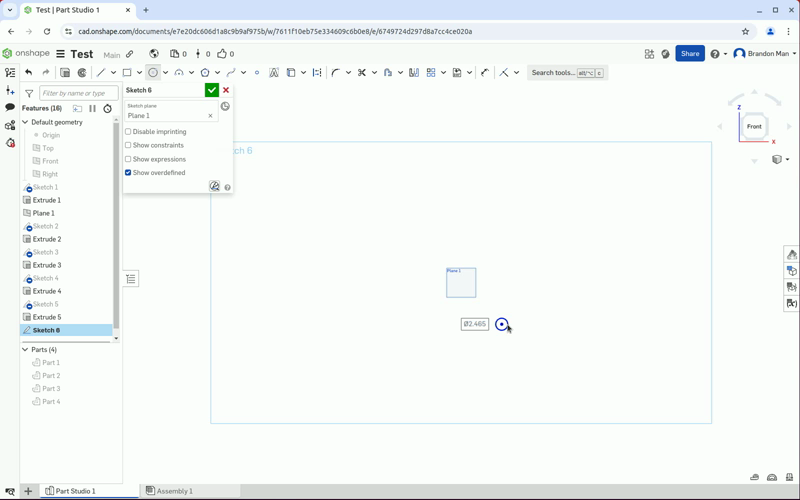
mouse_move(497, 325)
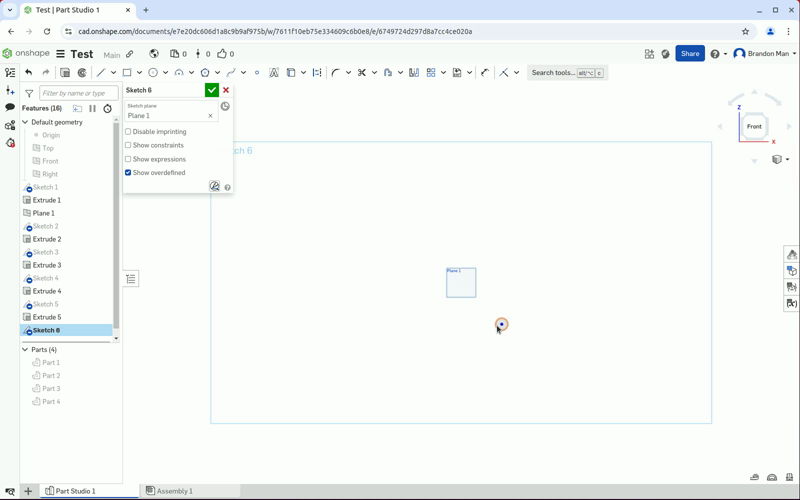
scroll(6)
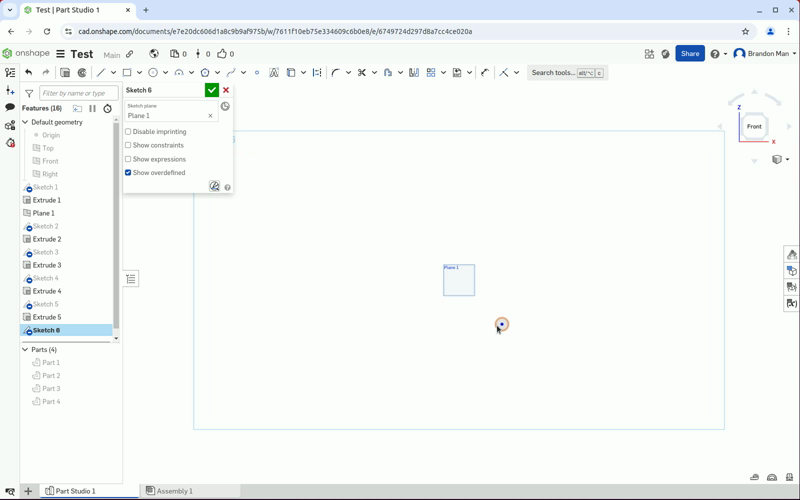
scroll(6)
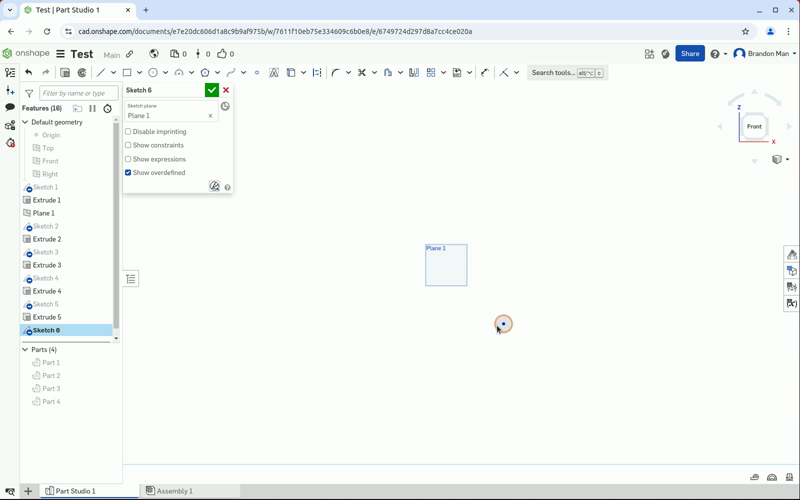
scroll(6)
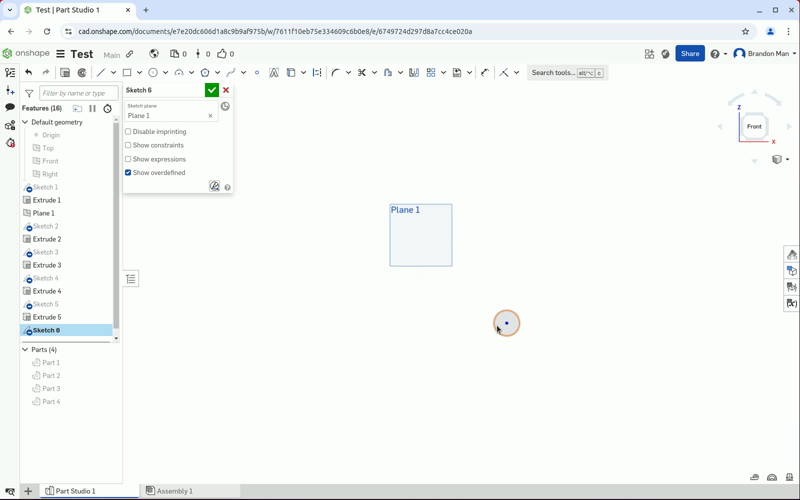
scroll(6)
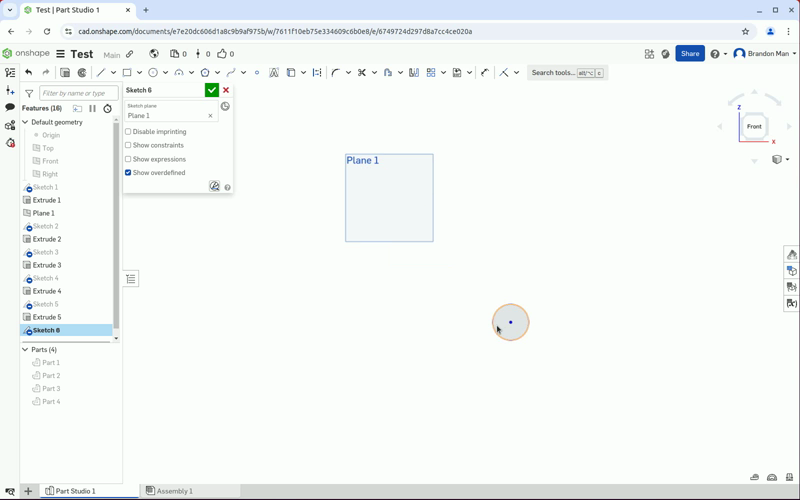
scroll(6)
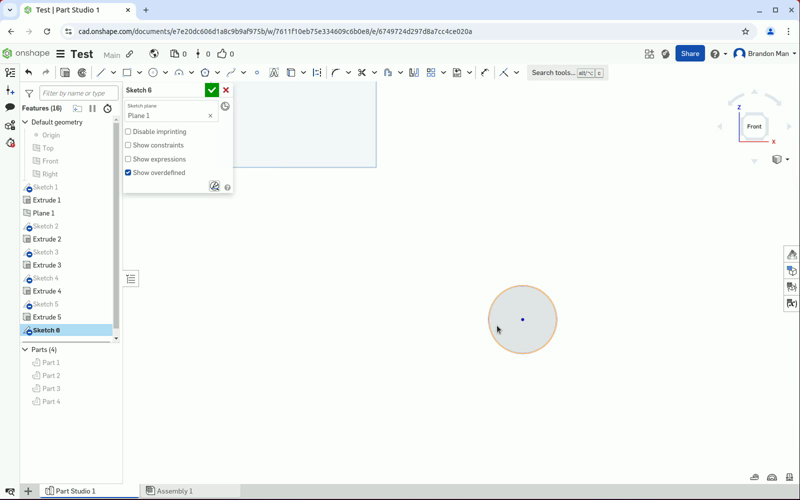
scroll(6)
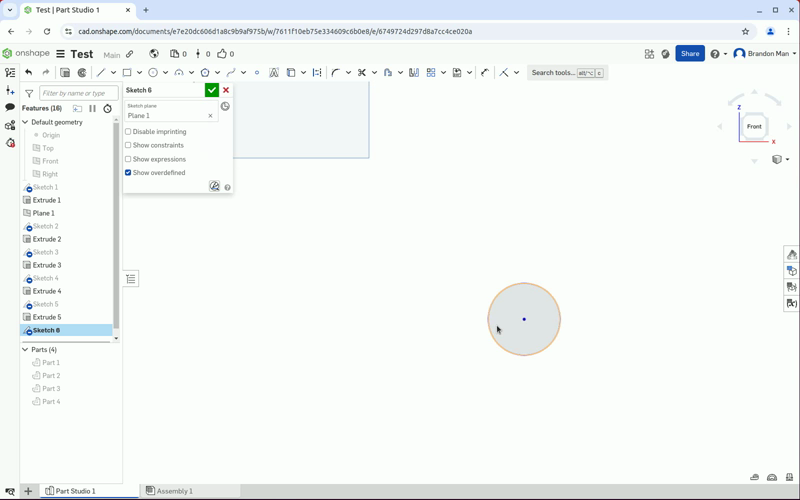
scroll(6)
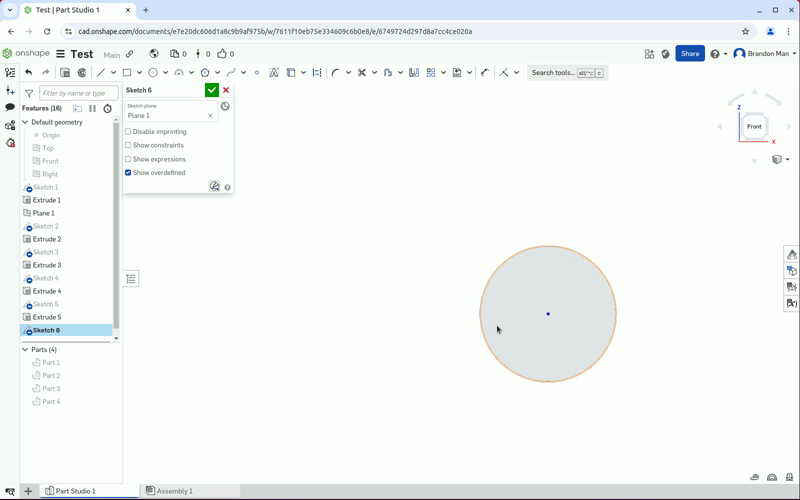
click(497, 325)
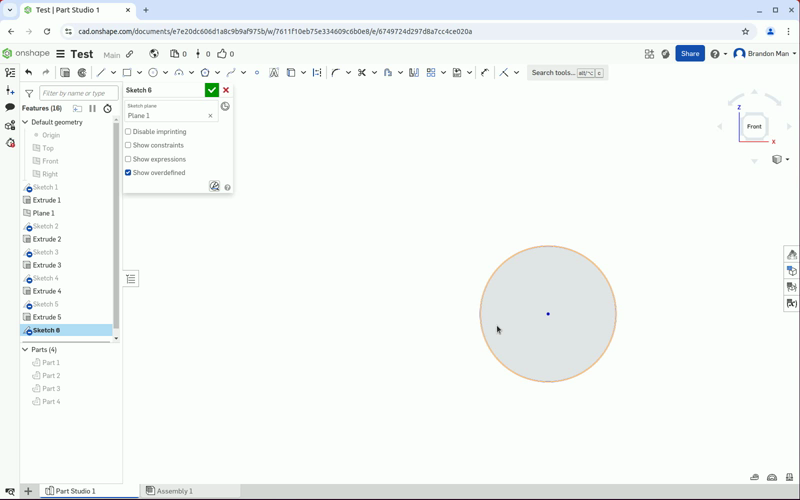
scroll(-6)
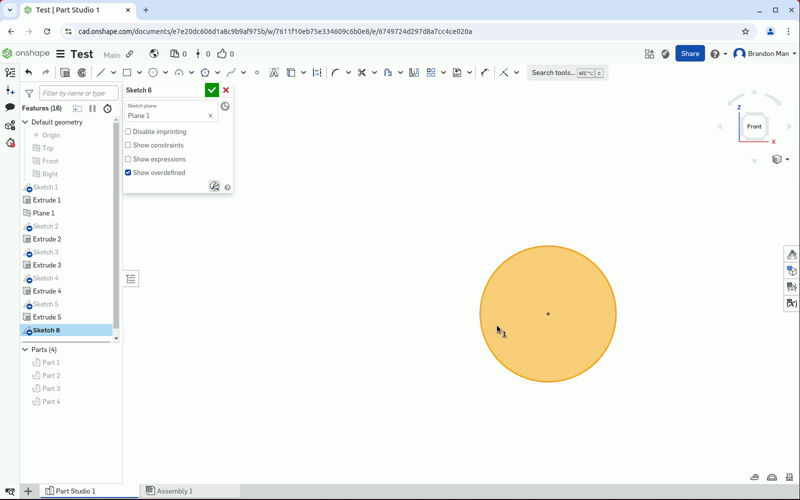
scroll(-6)
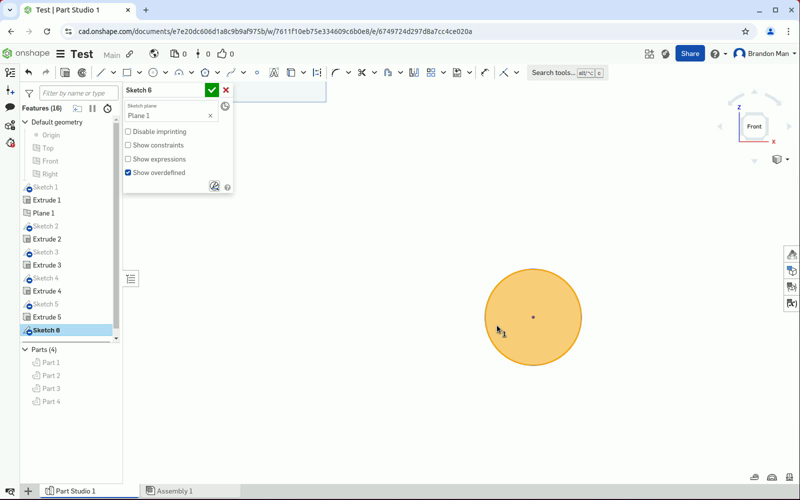
scroll(-6)
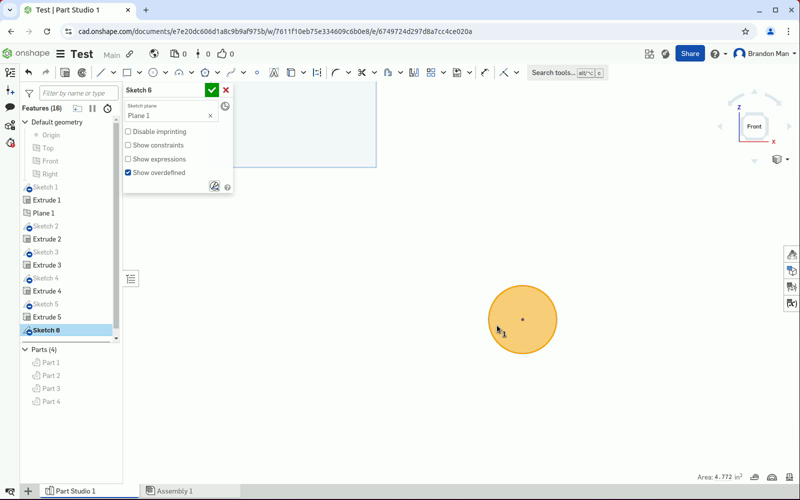
scroll(-6)
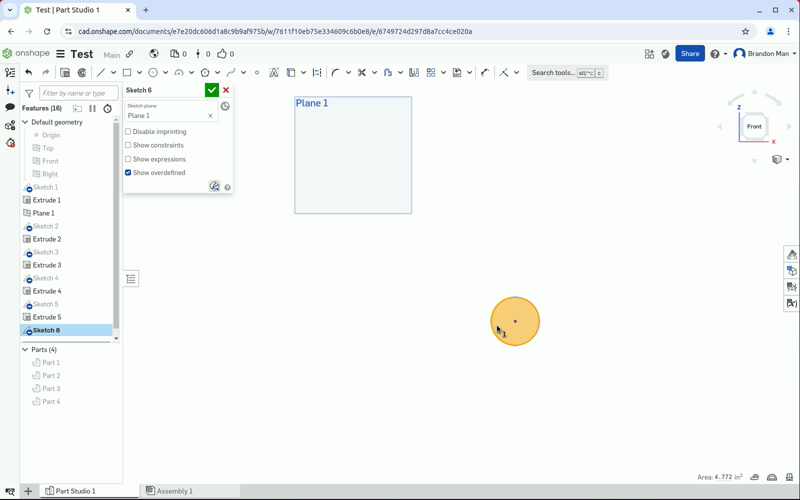
scroll(-6)
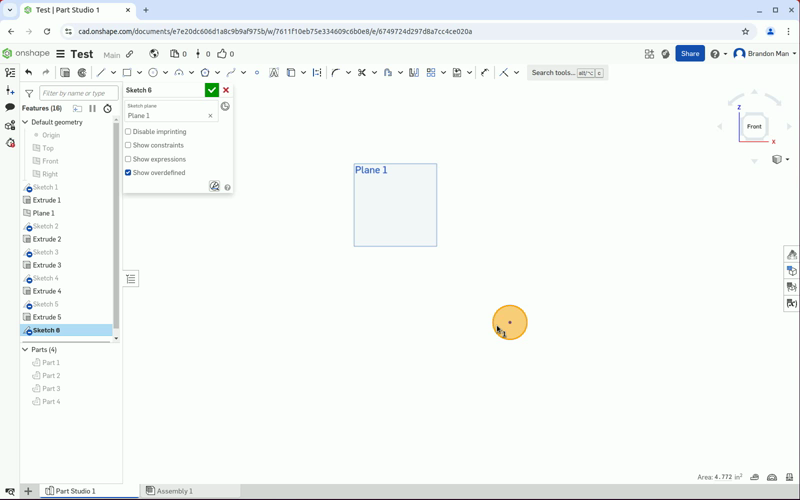
scroll(-6)
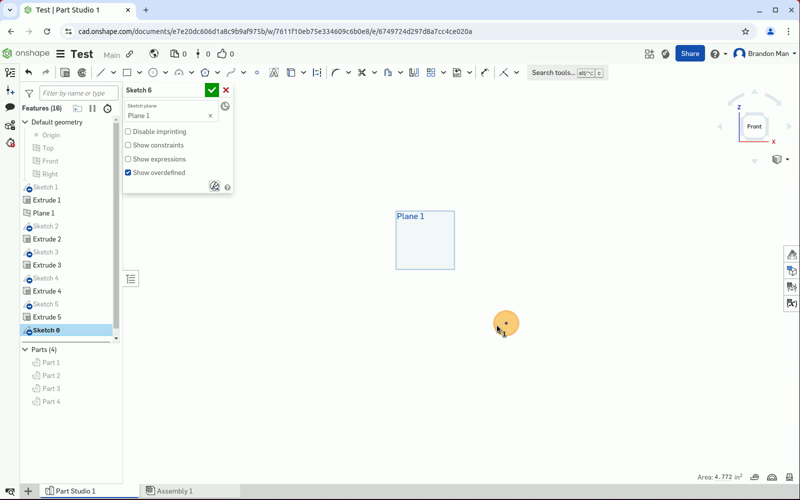
scroll(-6)
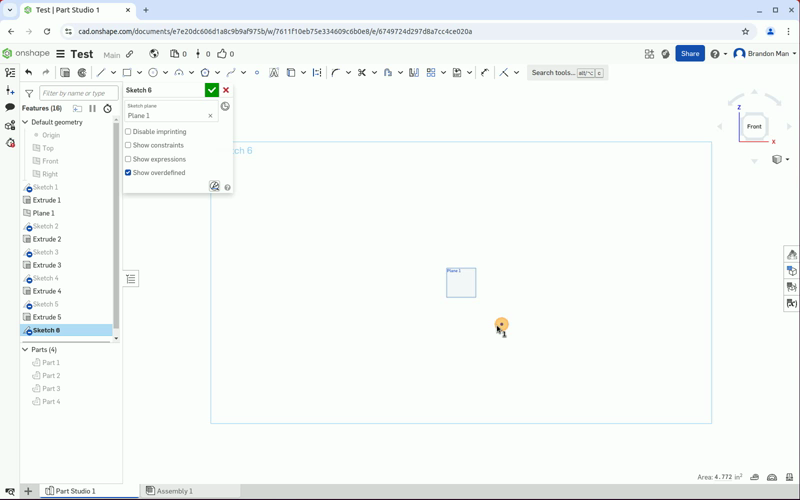
mouse_move(73, 352)
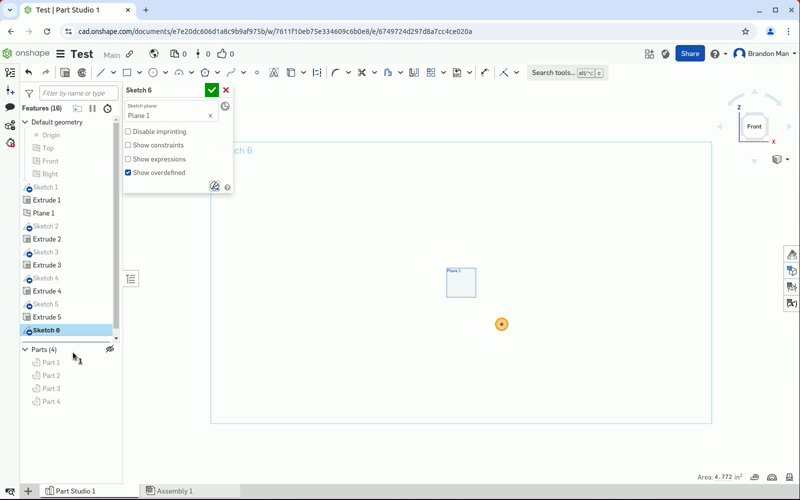
key(shift+y)
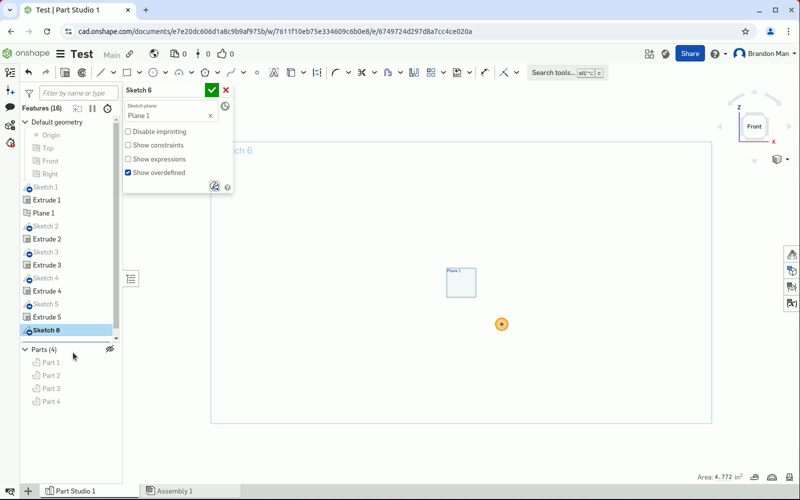
key(shift+e)
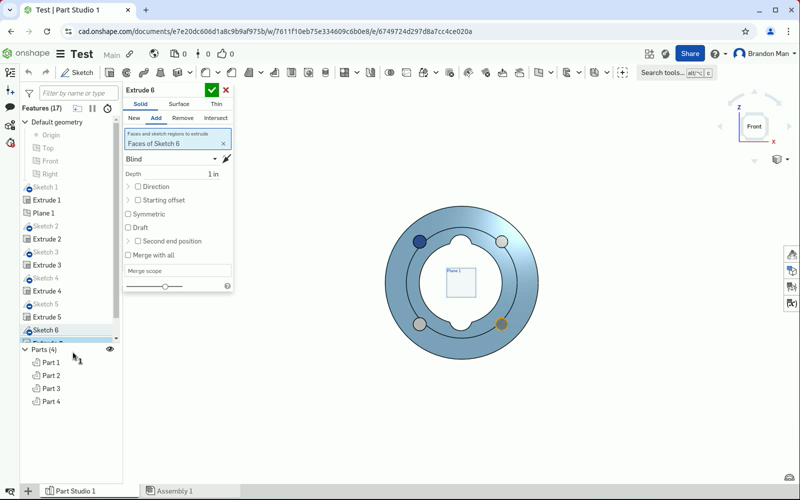
mouse_move(143, 106)
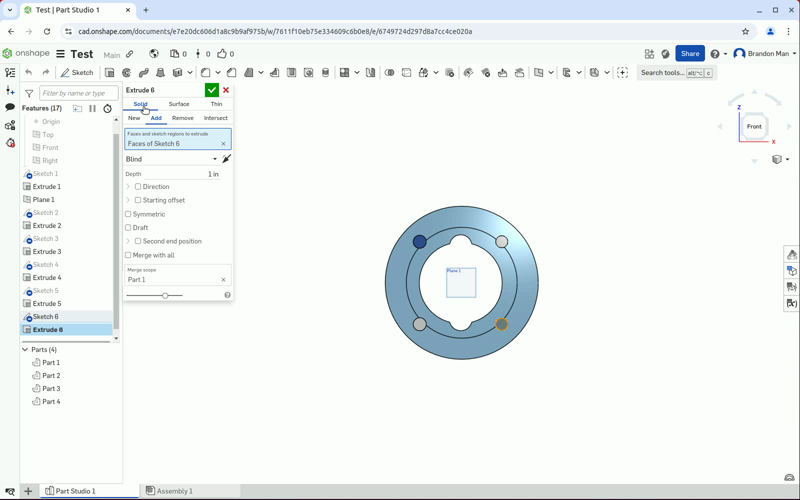
click(143, 106)
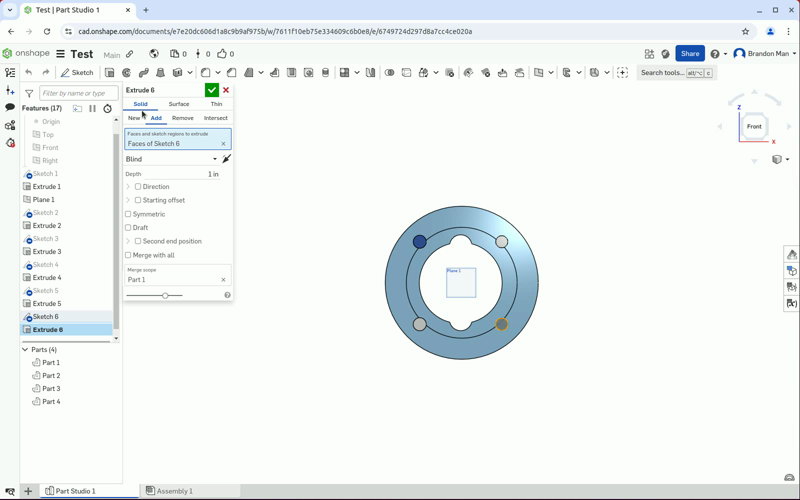
mouse_move(137, 120)
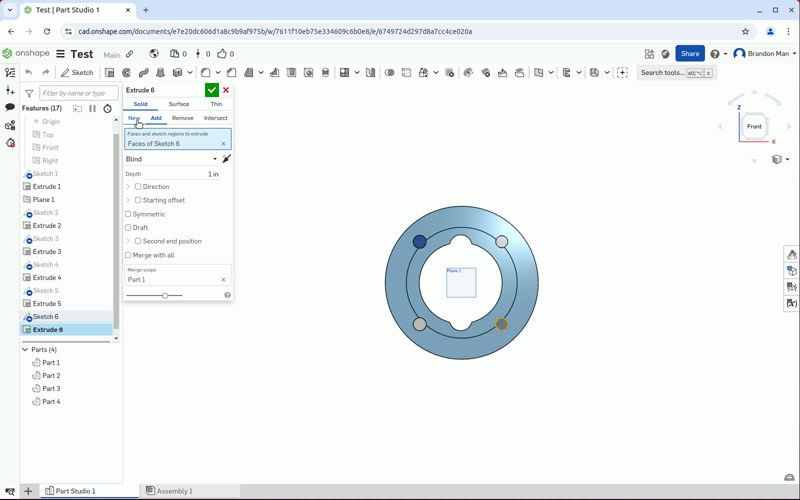
click(137, 120)
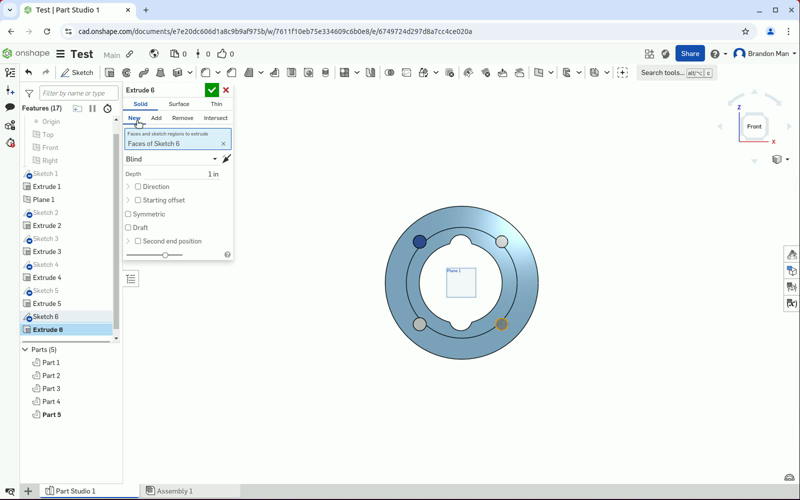
key(tab, 4)
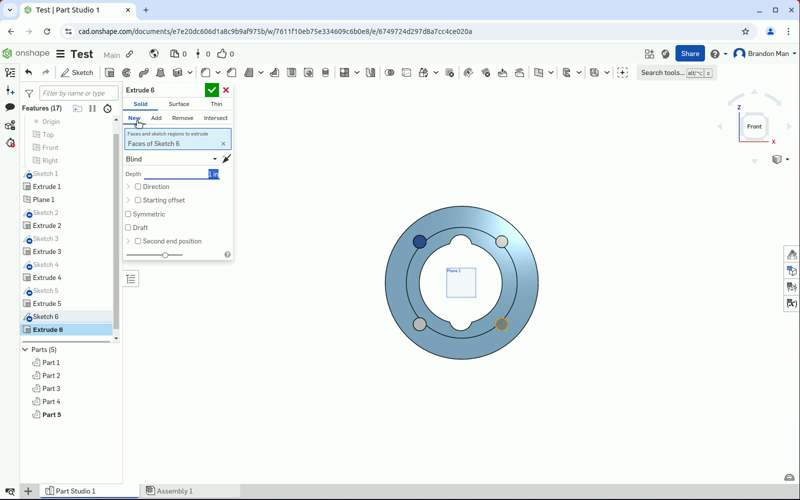
text(1.685)
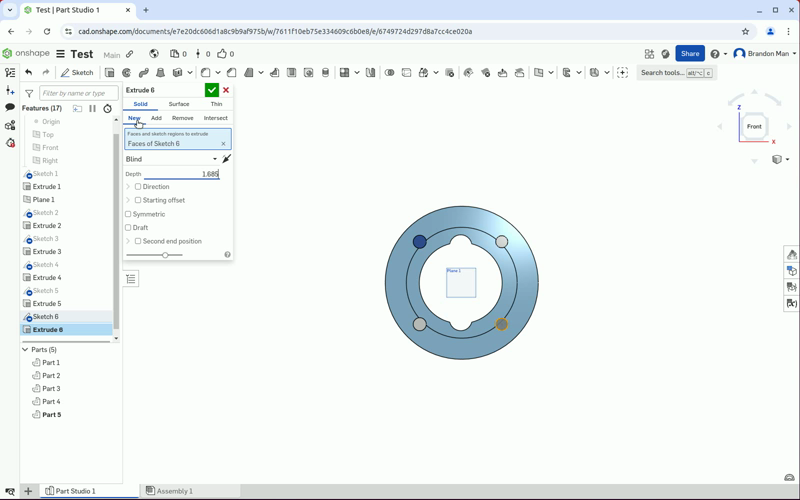
key(enter)
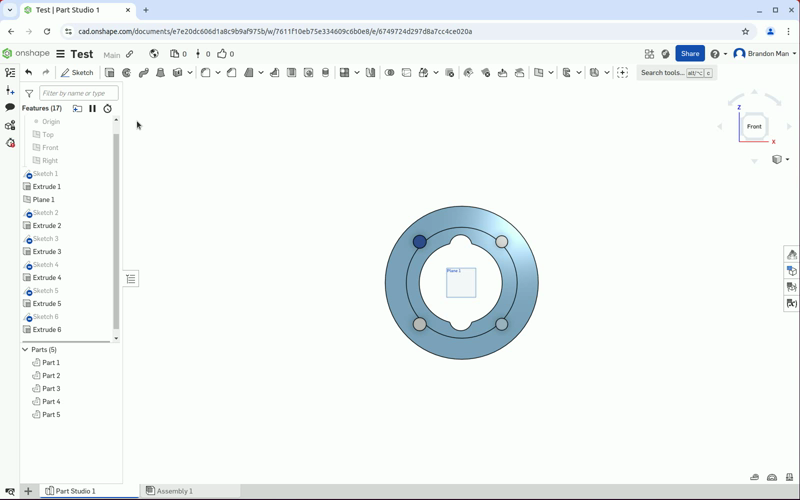
key(shift+h)
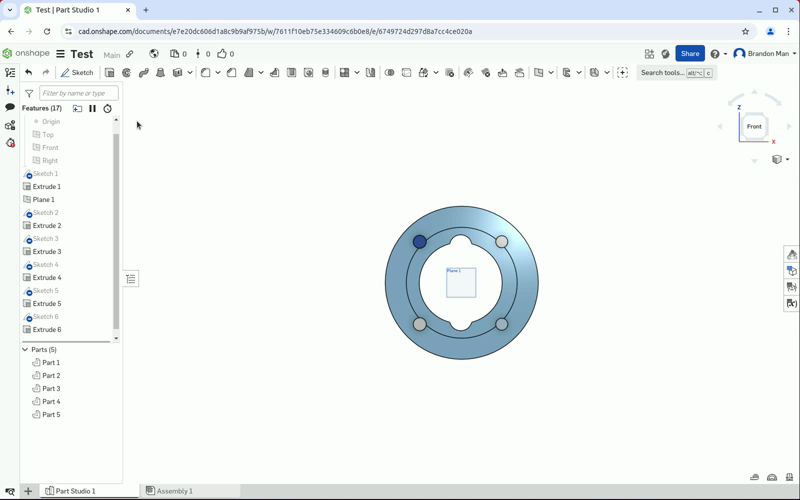
key(shift+h)
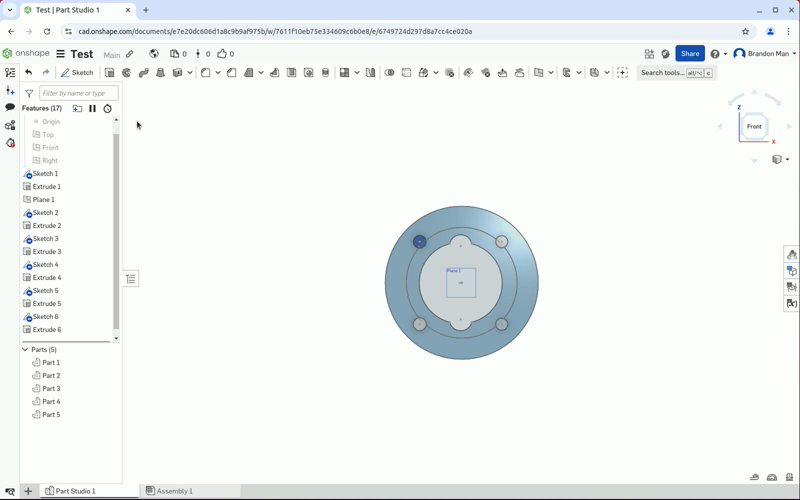
key(shift+7)
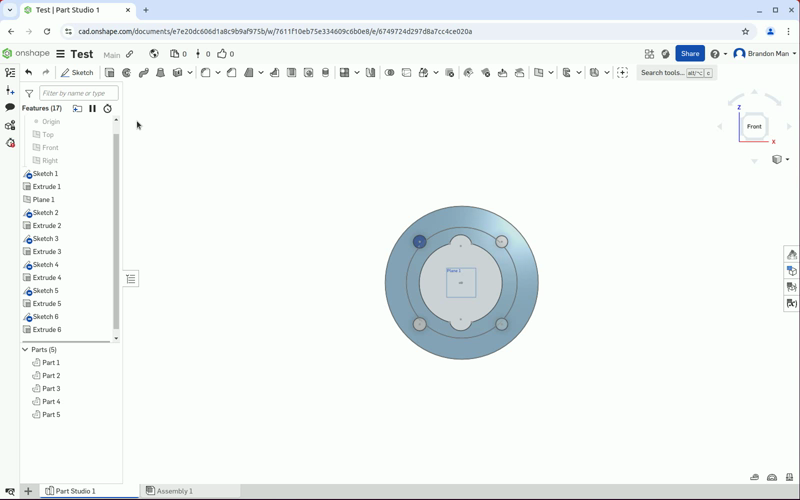
key(left, 2)
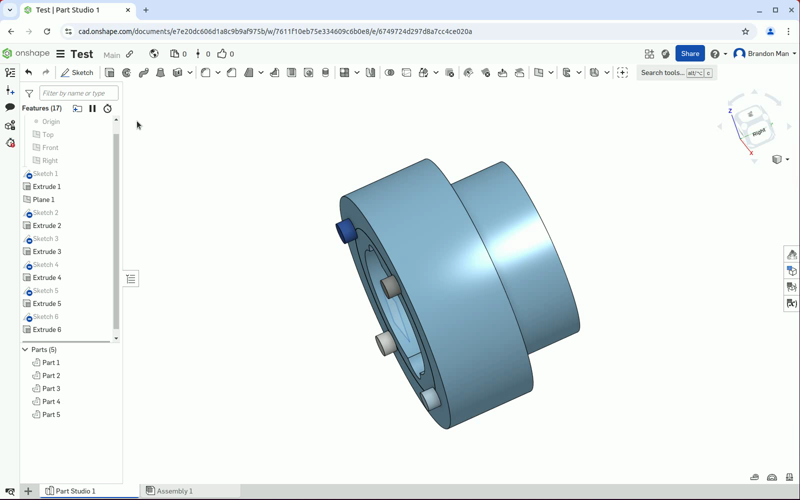
key(down, 2)
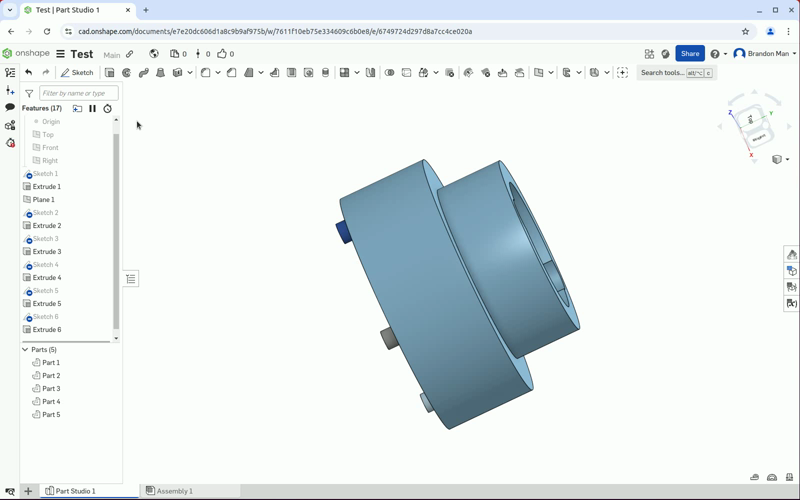
key(up, 2)
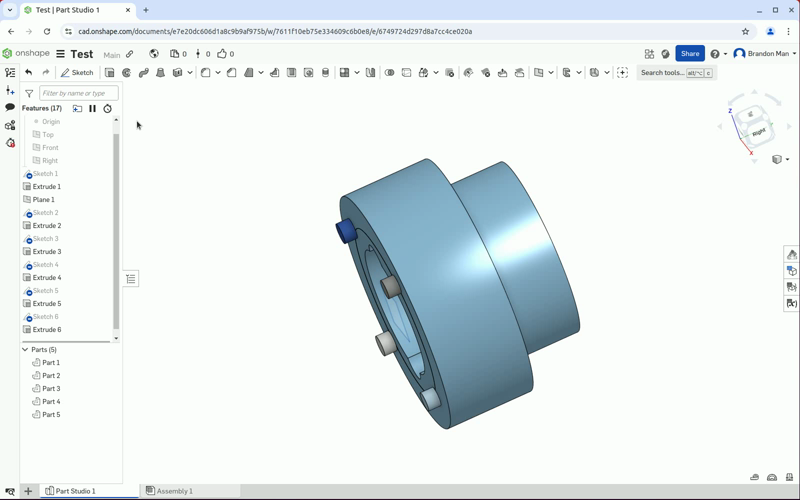
key(right, 2)
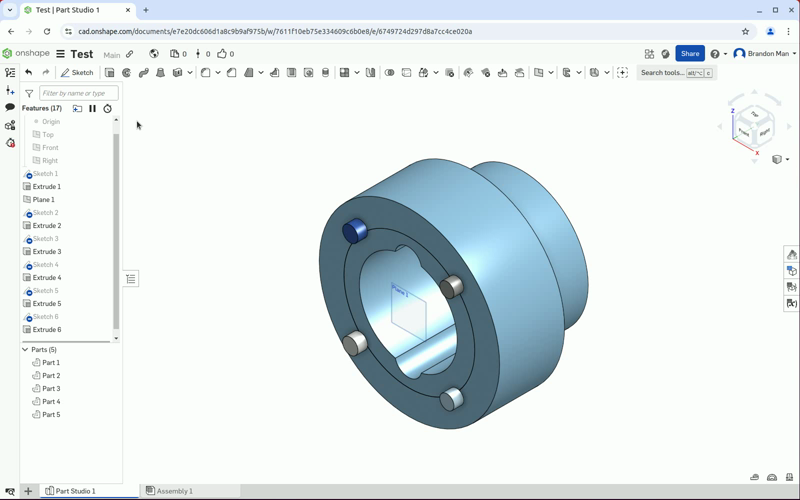
mouse_move(69, 176)
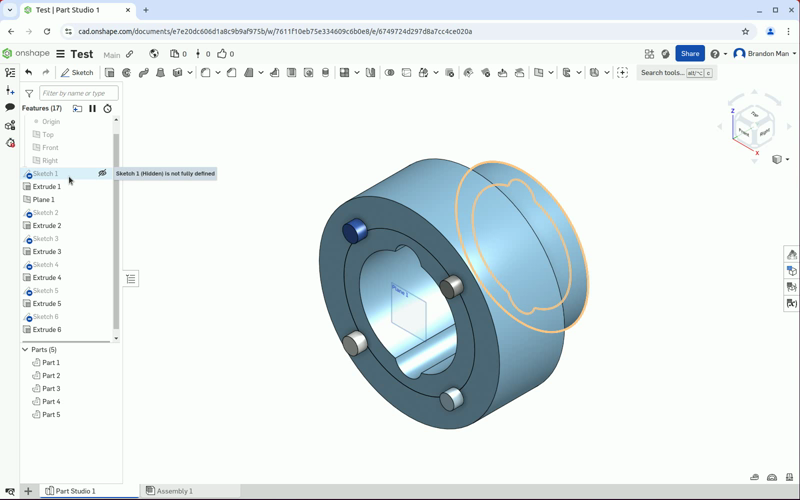
click(69, 176)